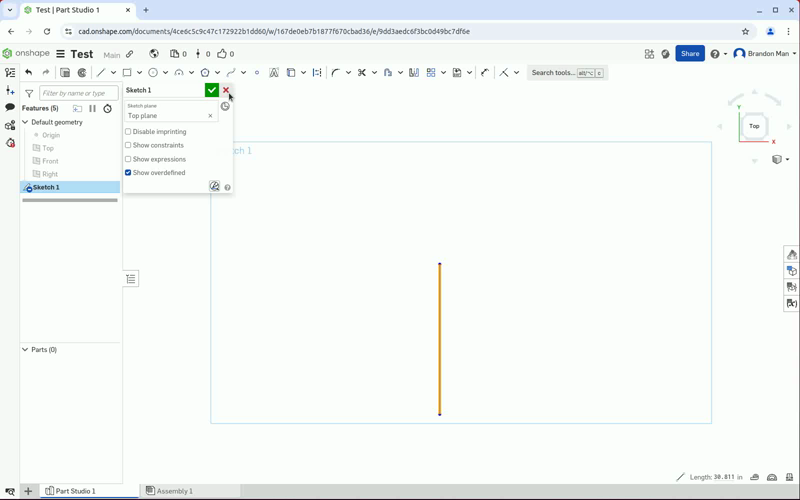
key(shift+h)
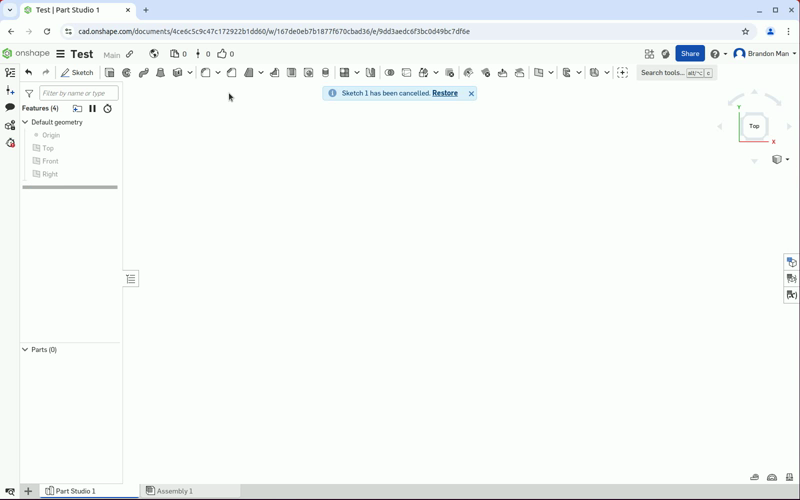
mouse_move(73, 352)
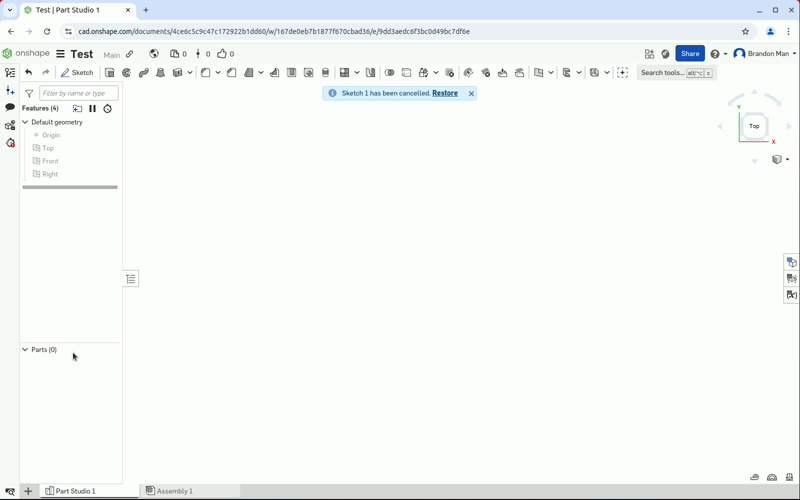
key(y)
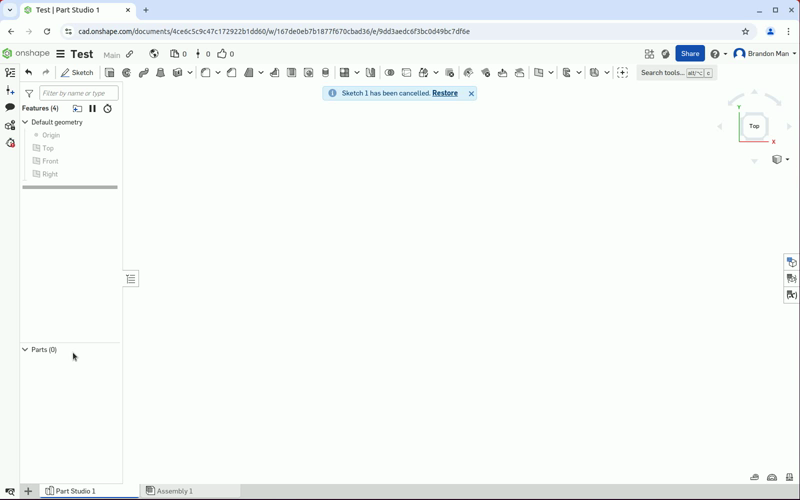
key(shift+p)
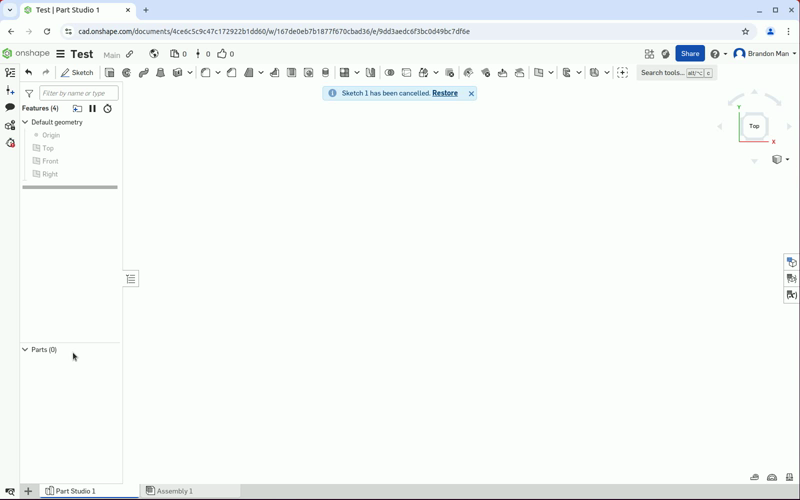
key(space)
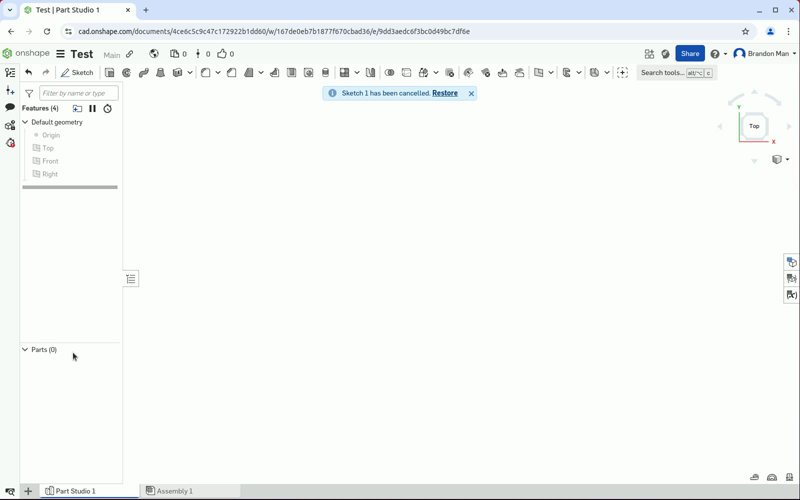
key_down(shift)
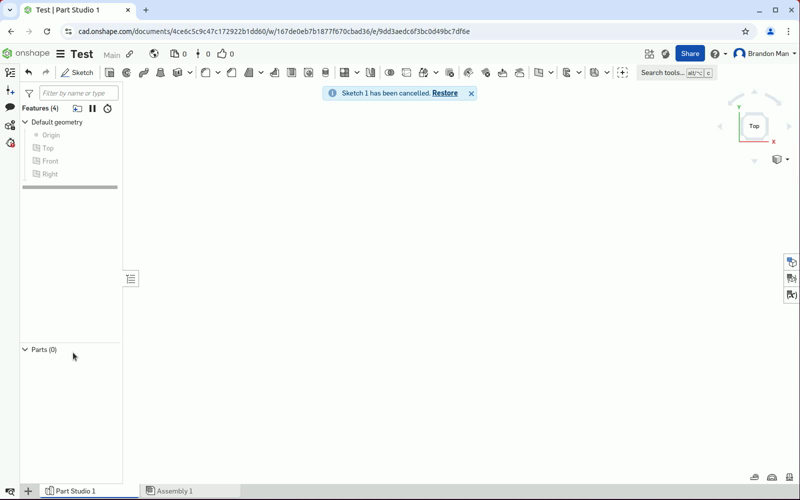
key(up)
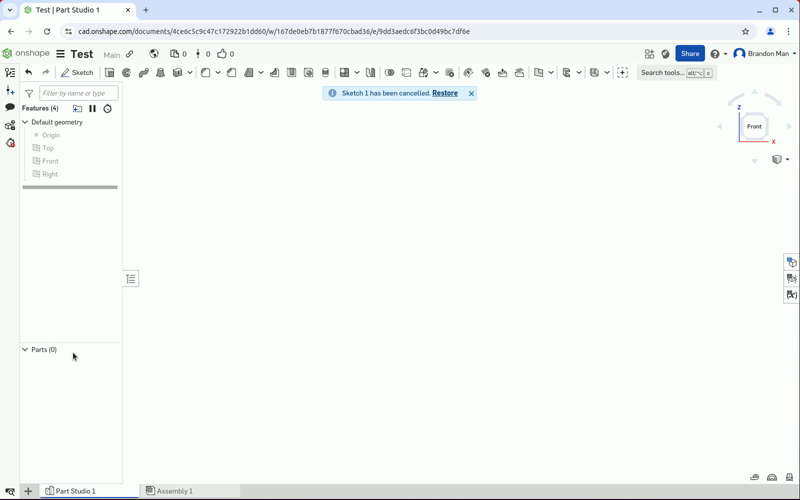
key_up(shift)
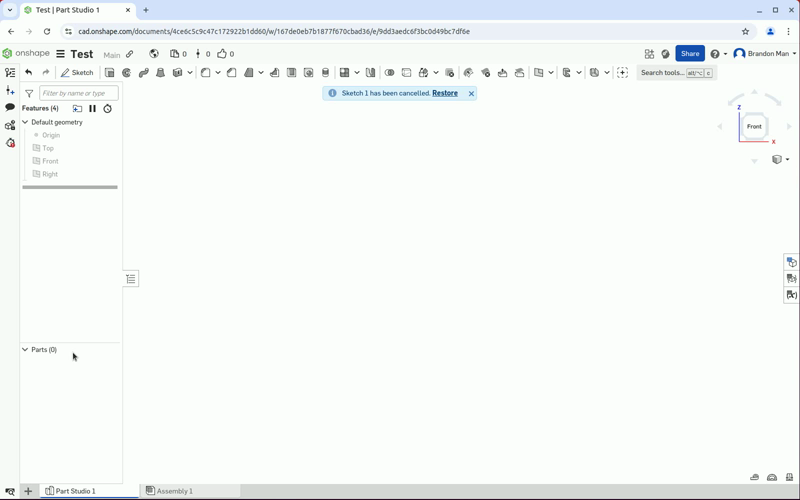
key(space)
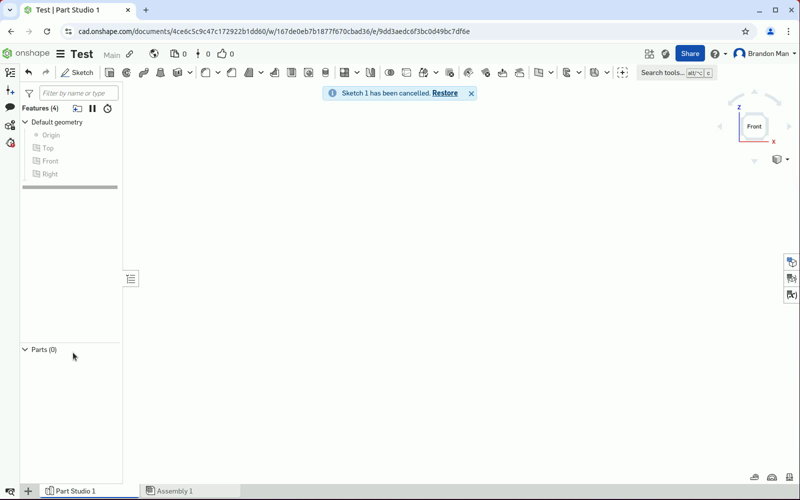
key_down(shift)
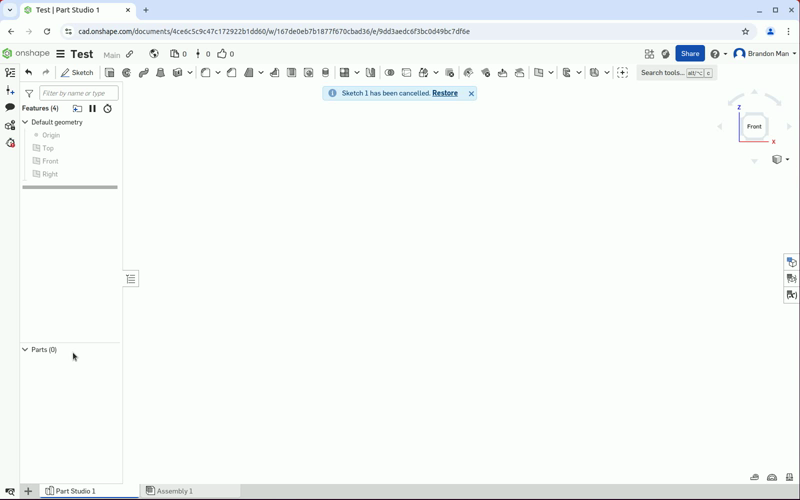
key(left)
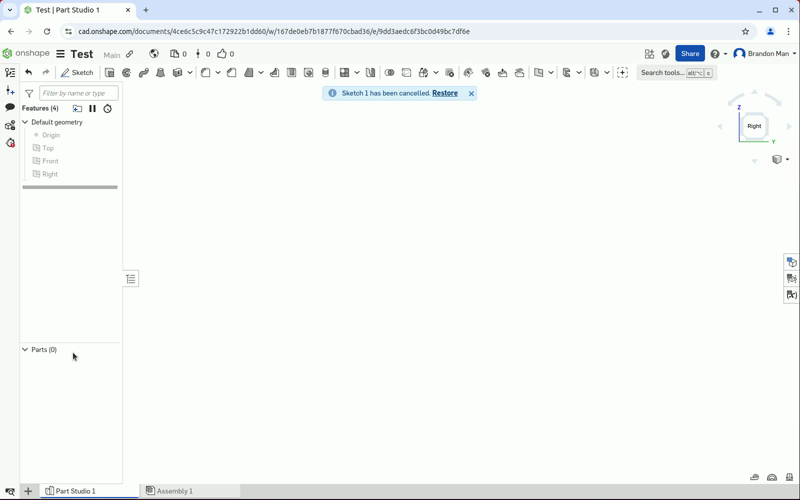
key_up(shift)
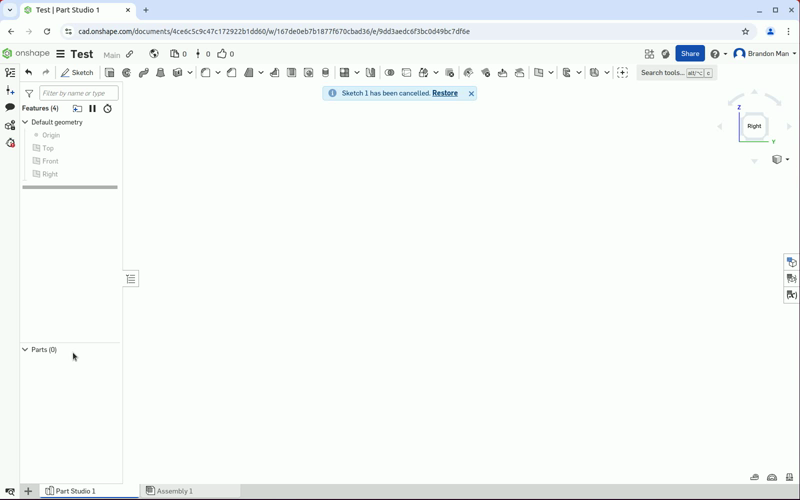
mouse_move(73, 352)
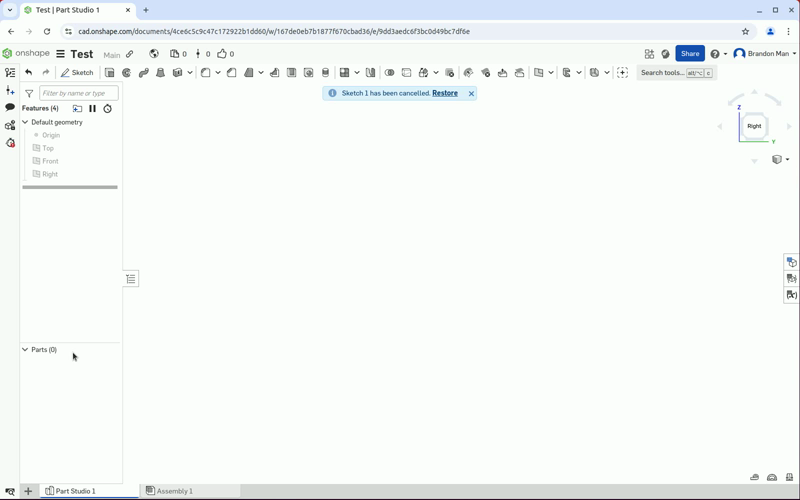
key(shift+y)
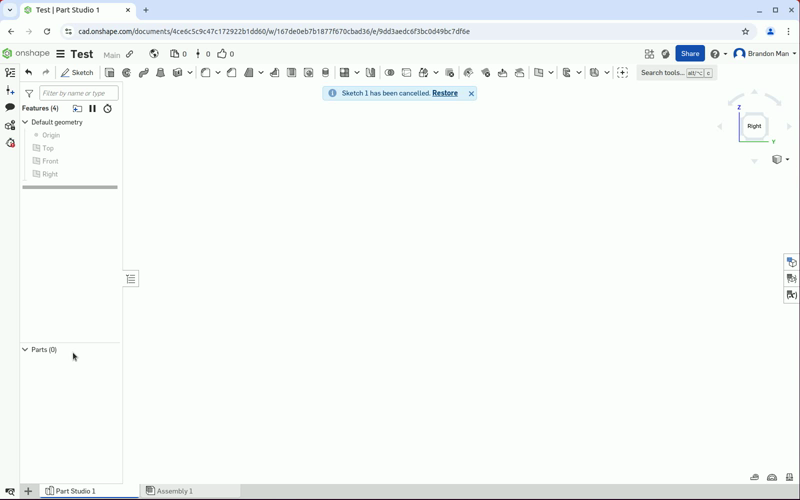
key(shift+s)
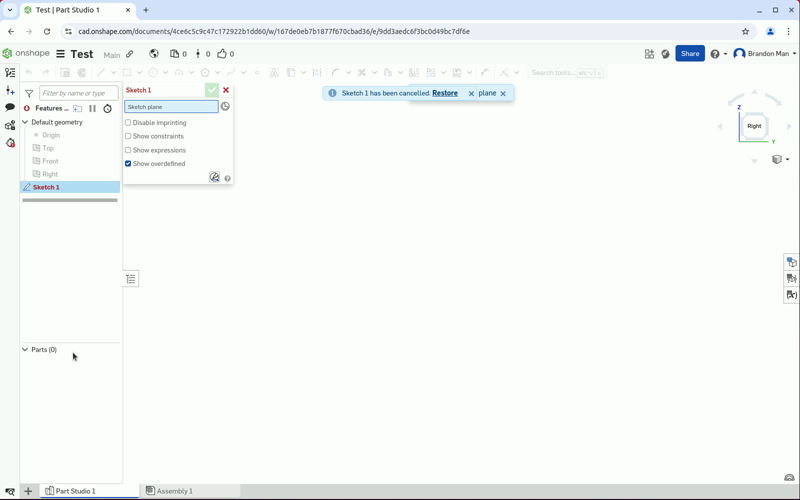
mouse_move(73, 176)
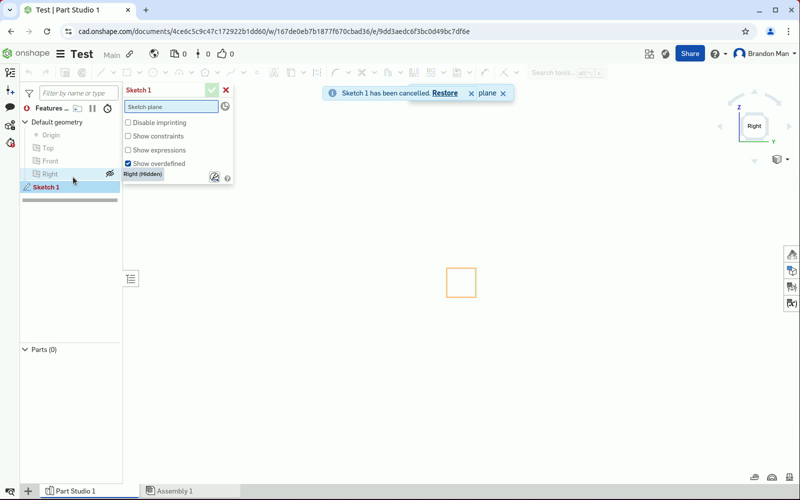
click(73, 176)
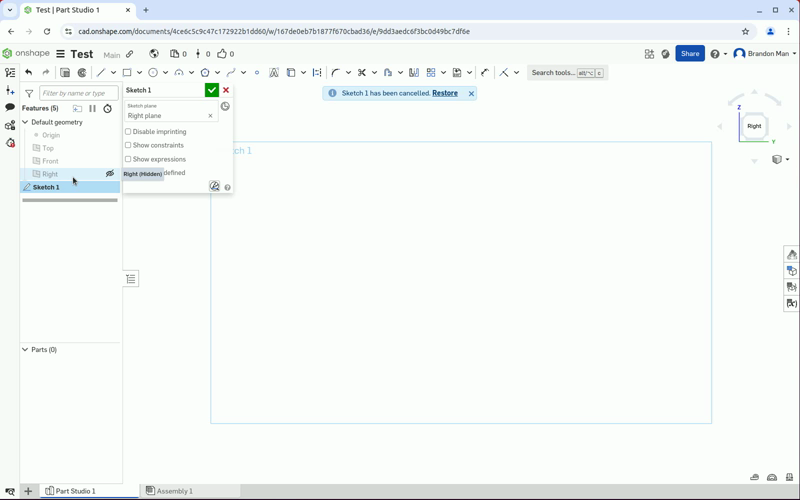
mouse_move(73, 352)
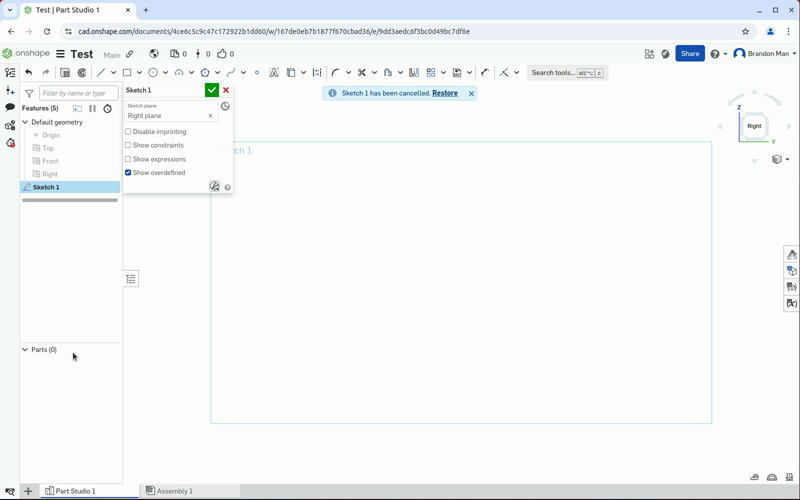
key(y)
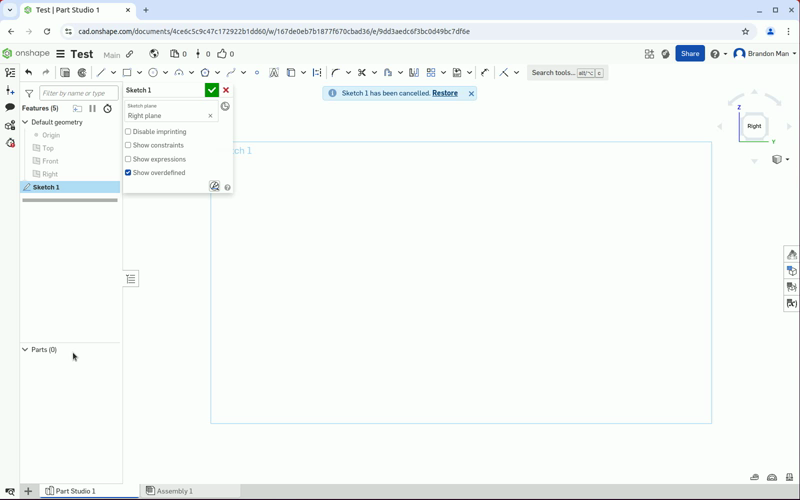
key(a)
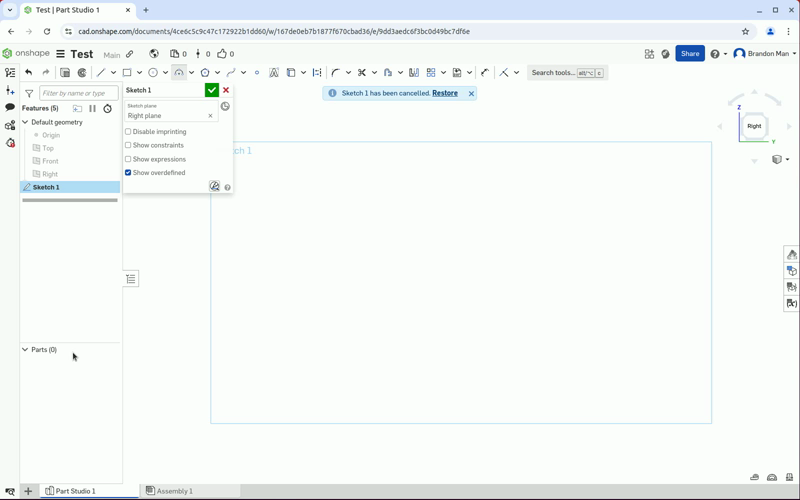
key_down(shift)
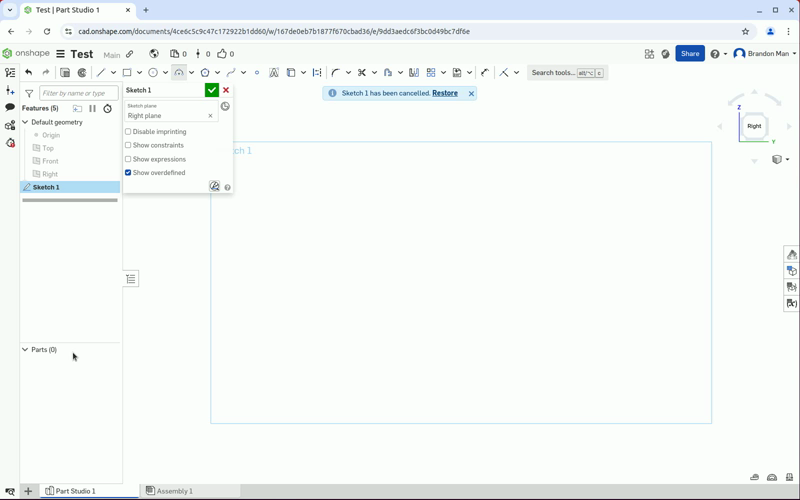
mouse_move(364, 205)
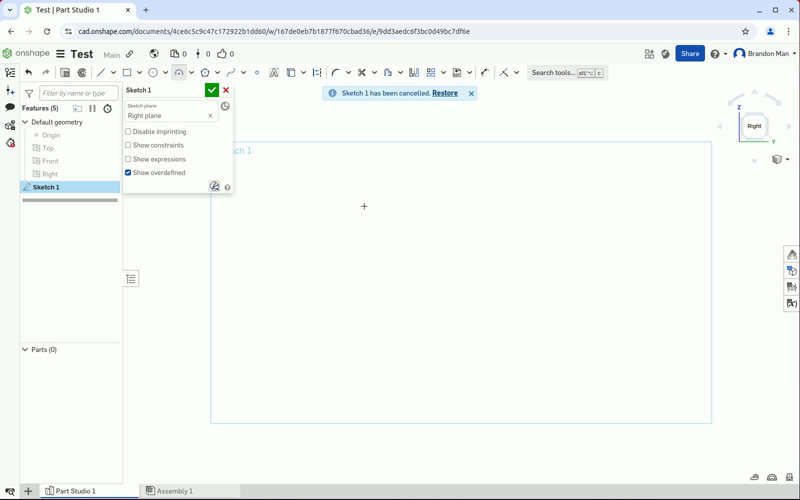
click(364, 205)
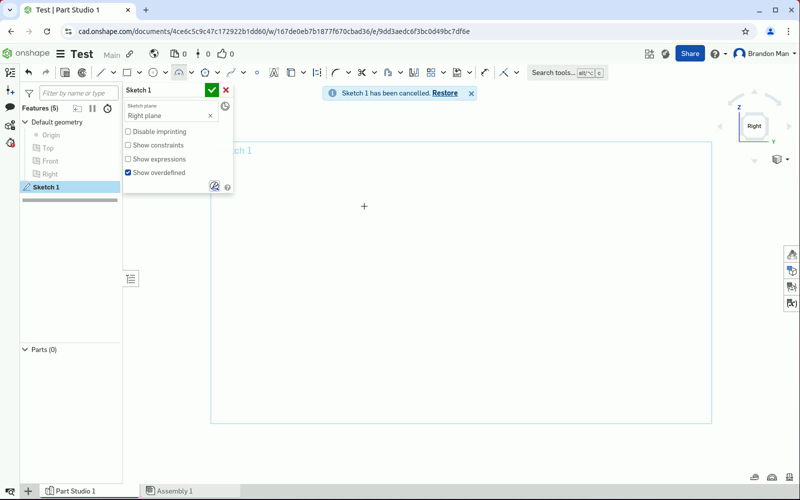
key_up(shift)
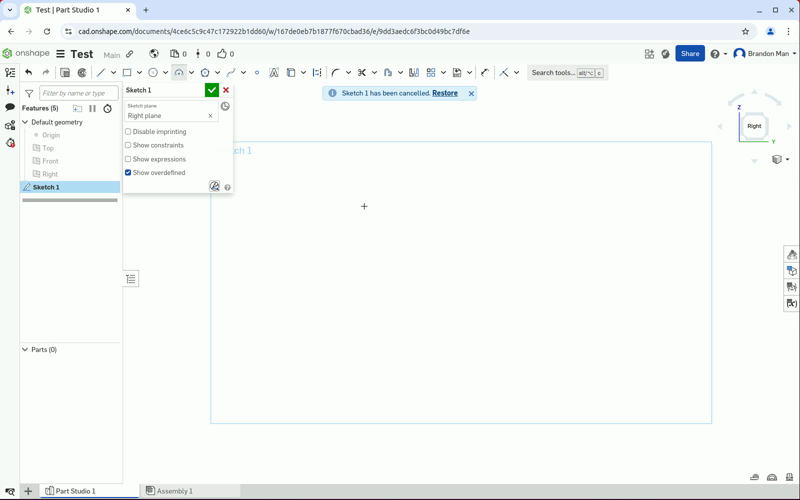
key_down(shift)
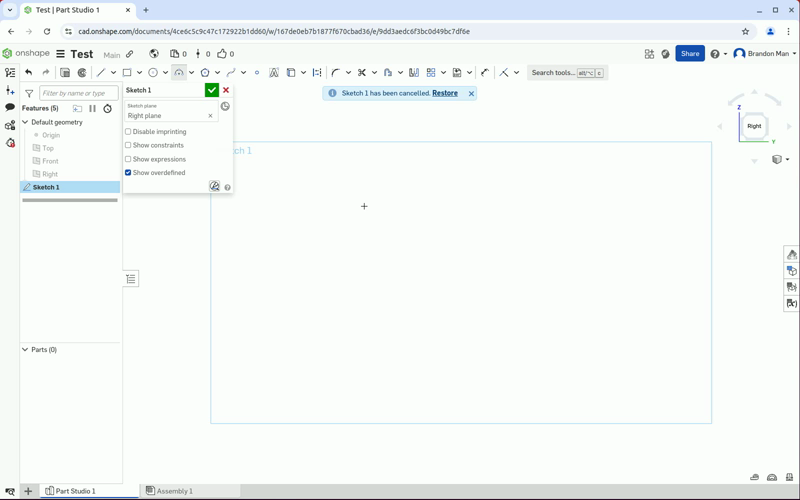
mouse_move(378, 205)
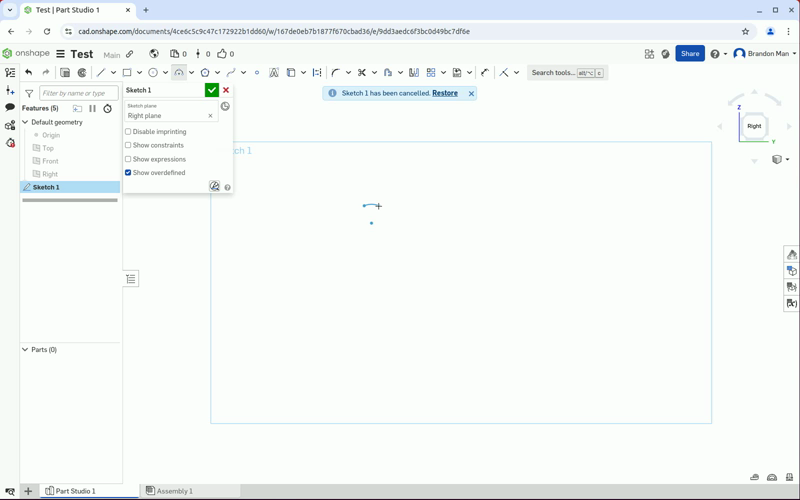
click(378, 205)
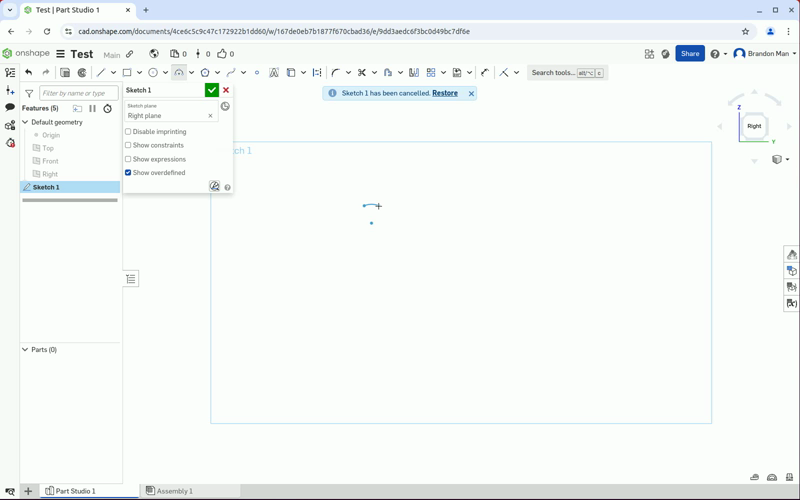
mouse_move(371, 212)
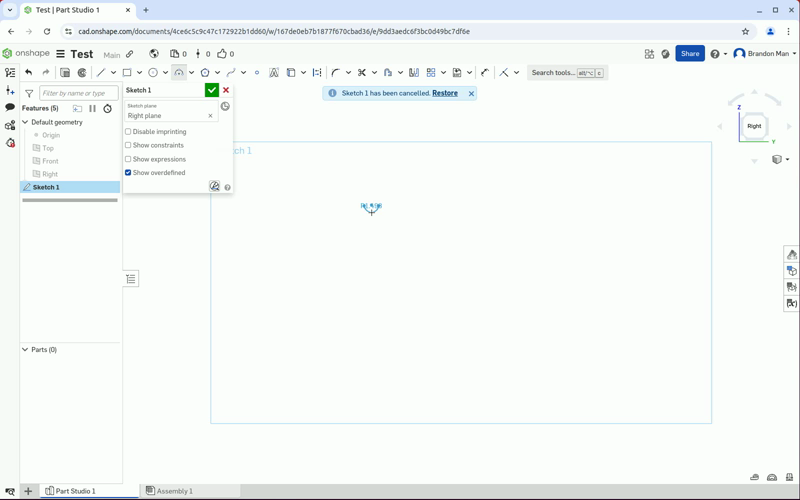
click(371, 212)
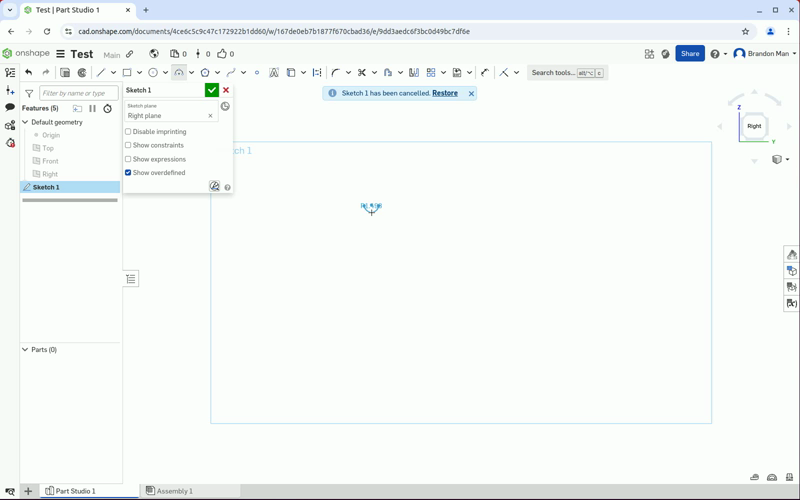
key_up(shift)
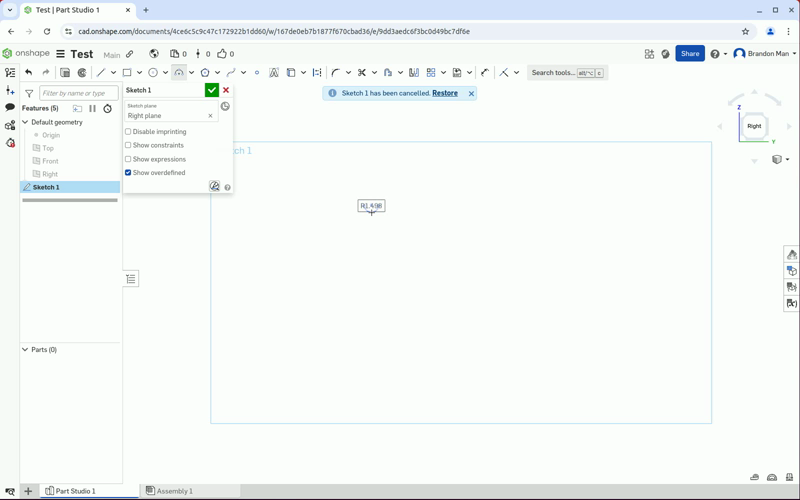
mouse_move(378, 205)
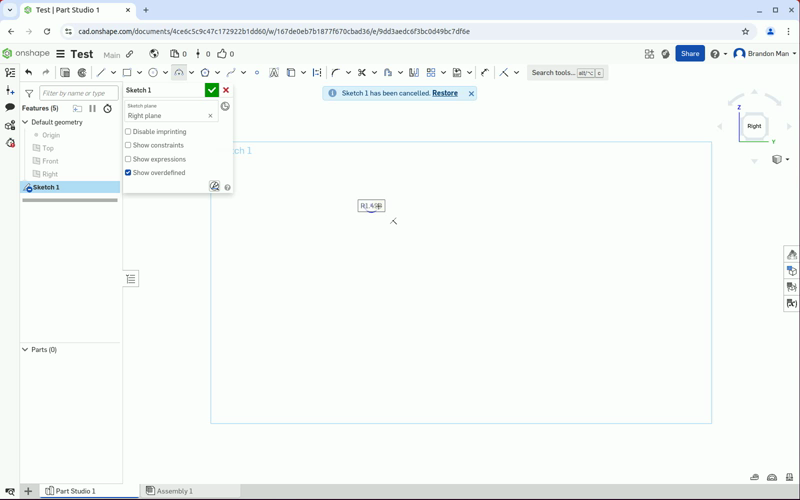
click(378, 205)
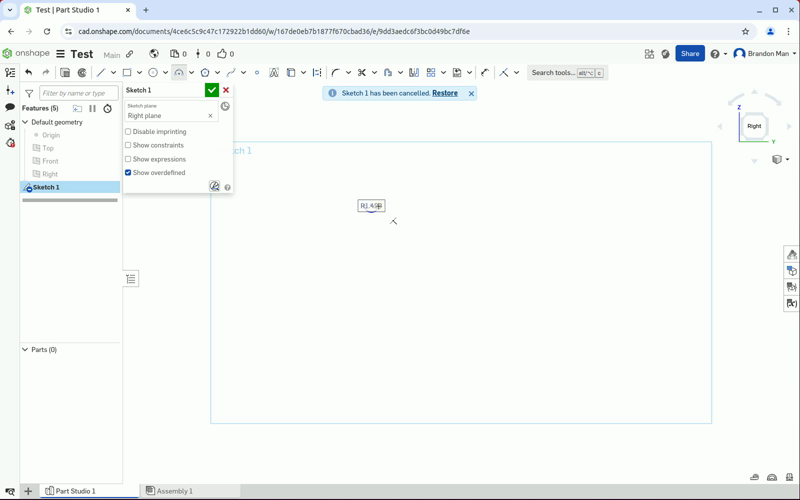
mouse_move(364, 205)
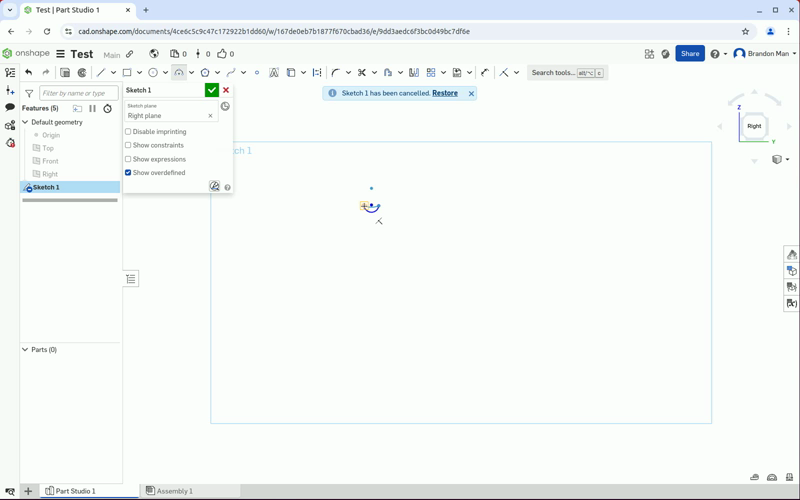
click(364, 205)
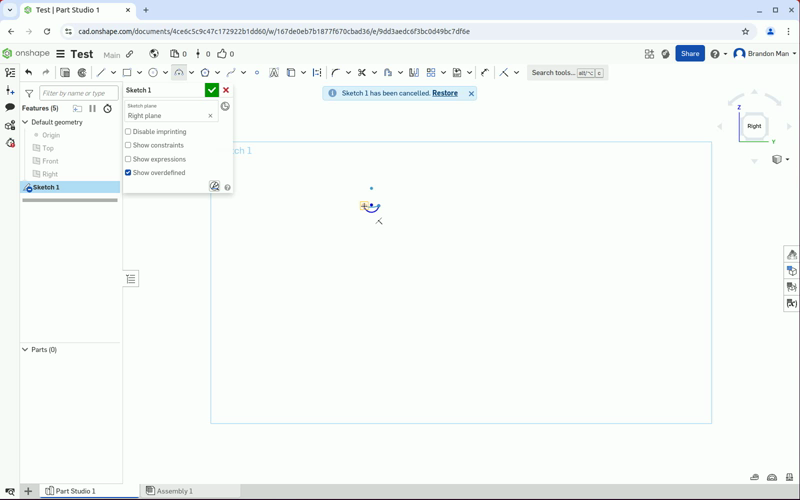
key_down(shift)
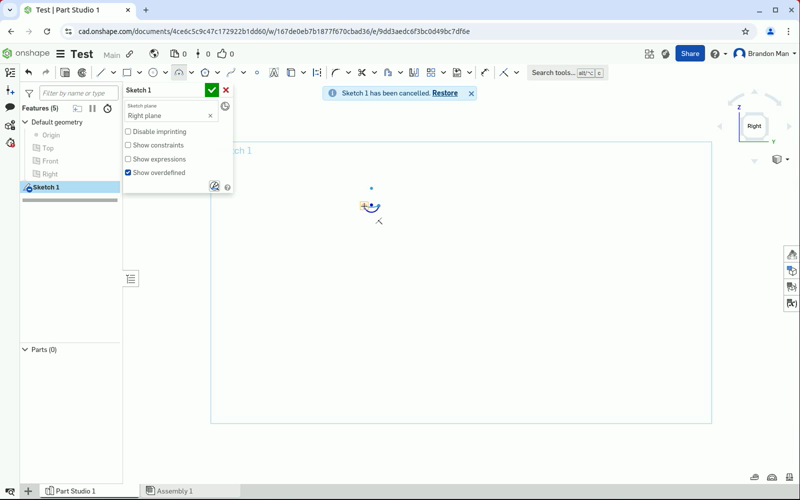
mouse_move(371, 198)
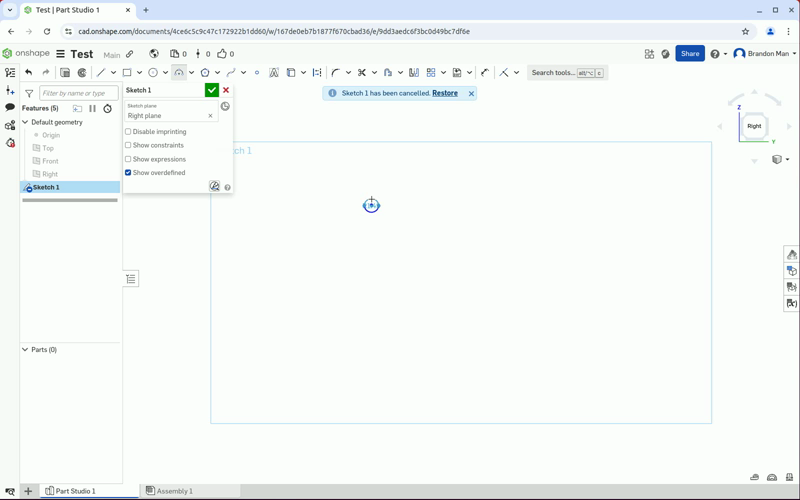
click(371, 198)
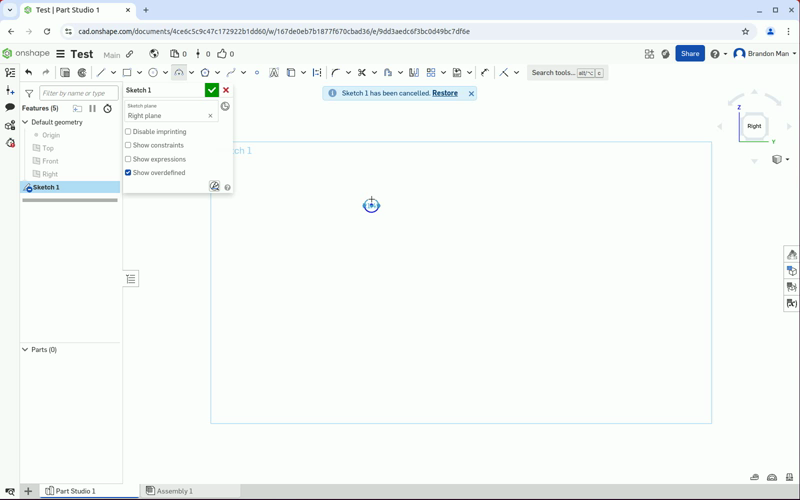
key_up(shift)
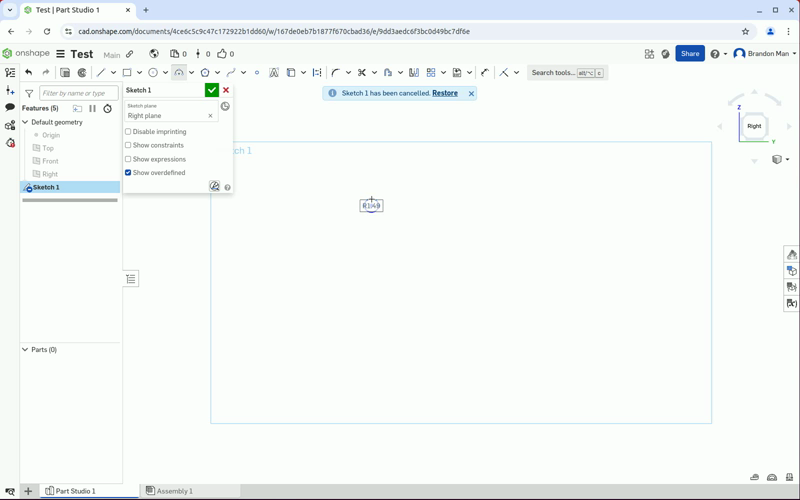
key(esc)
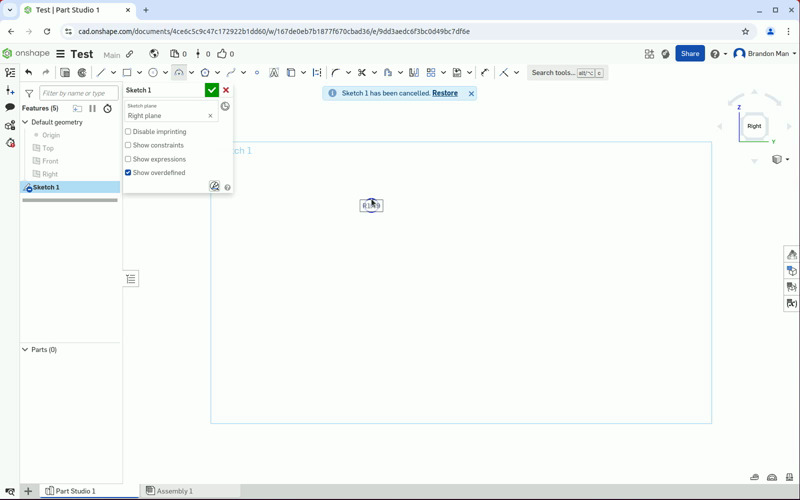
mouse_move(375, 208)
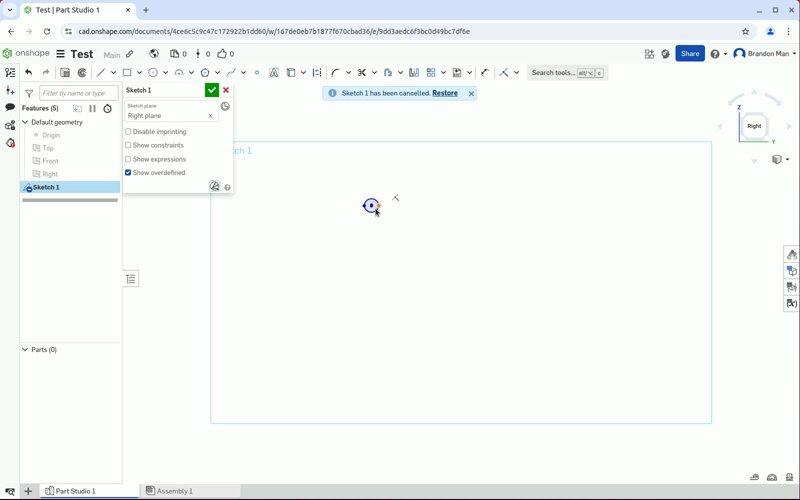
scroll(6)
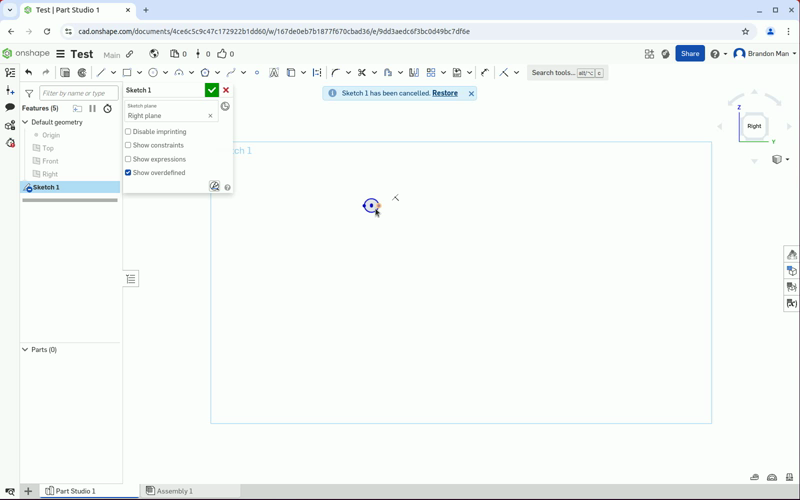
scroll(6)
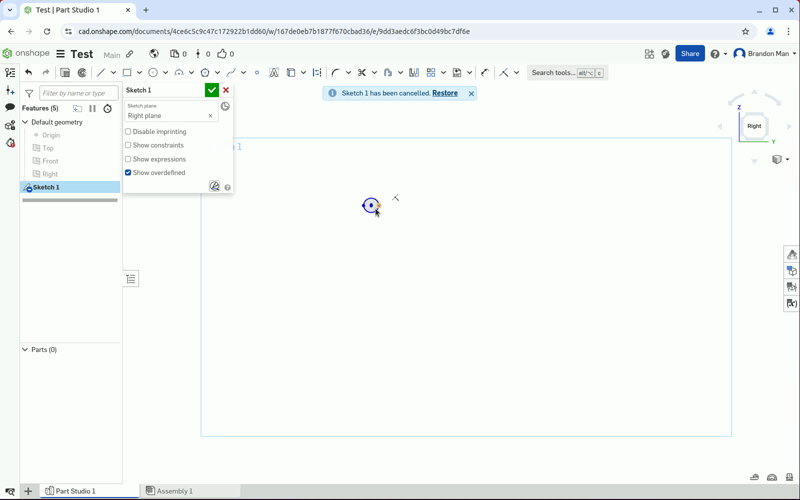
scroll(6)
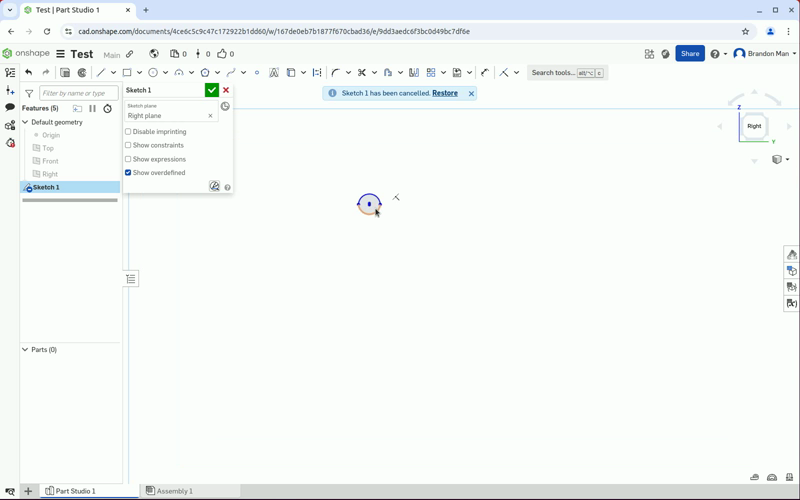
scroll(6)
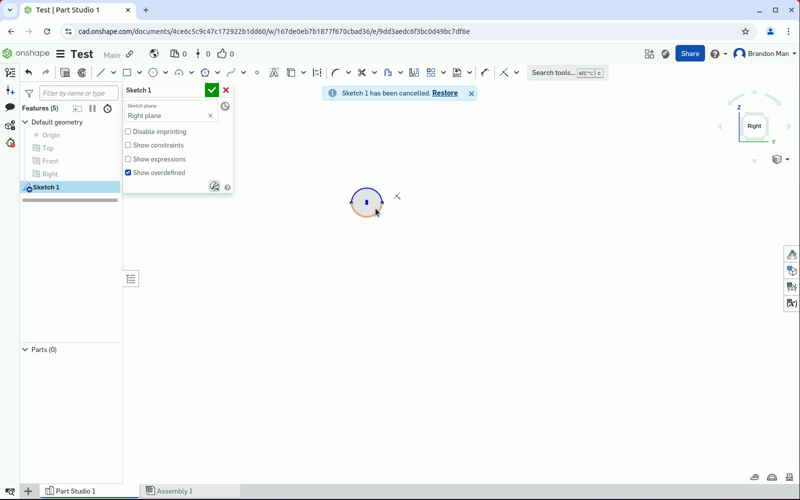
scroll(6)
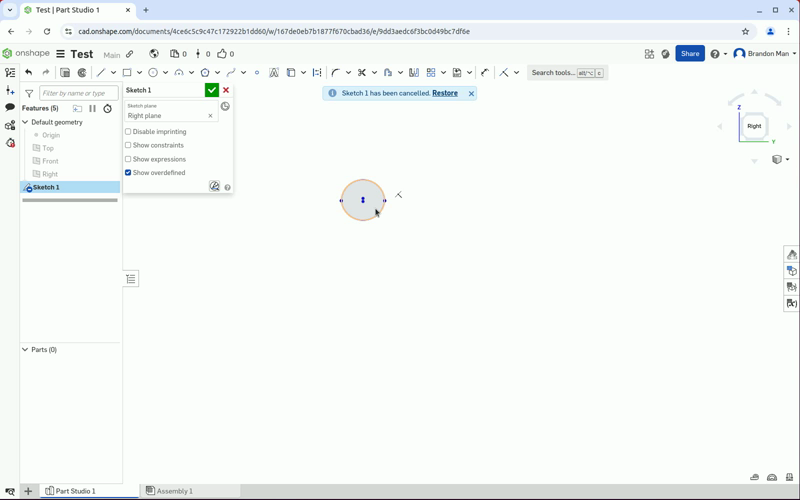
scroll(6)
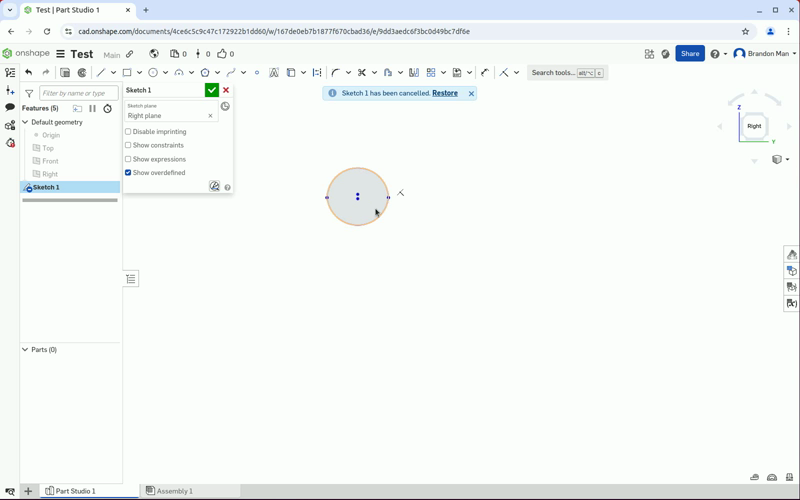
scroll(6)
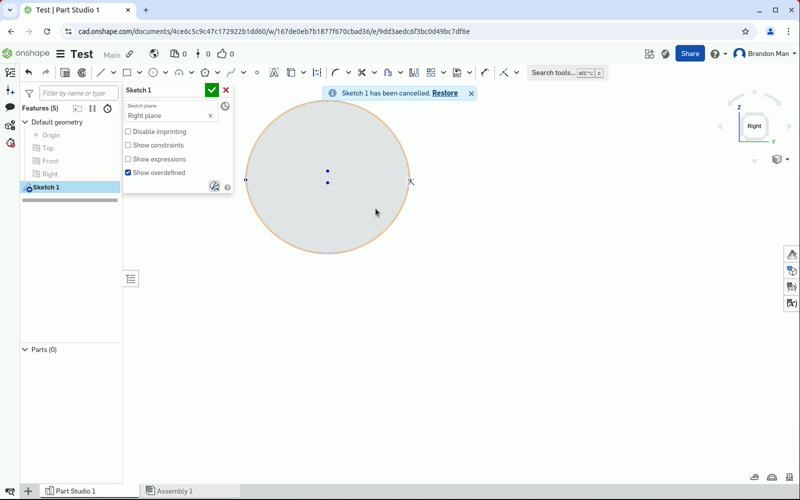
click(375, 208)
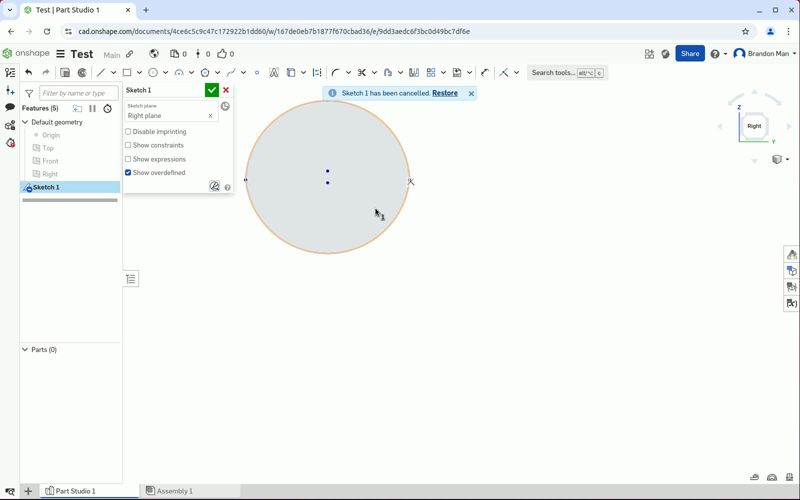
scroll(-6)
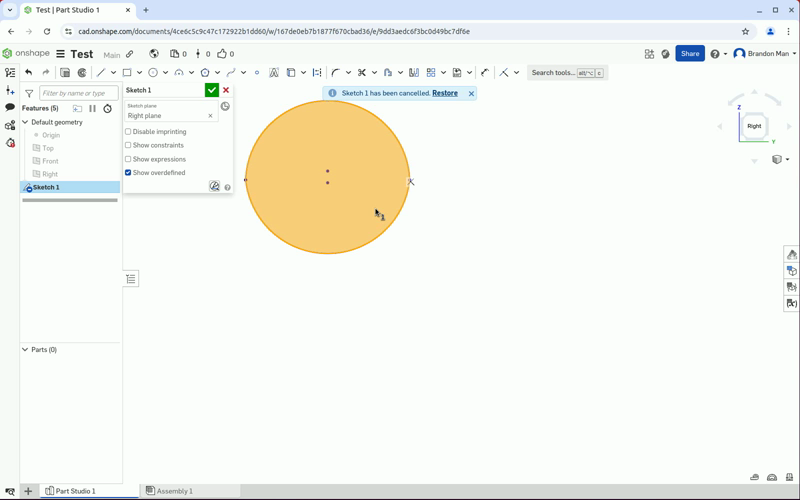
scroll(-6)
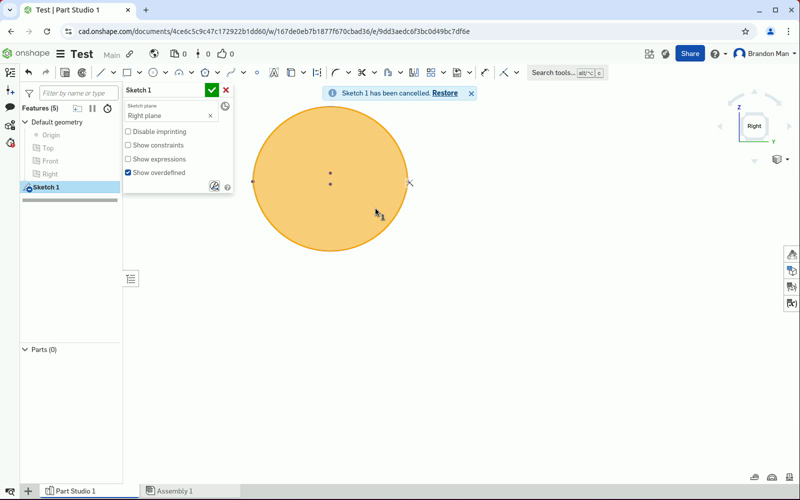
scroll(-6)
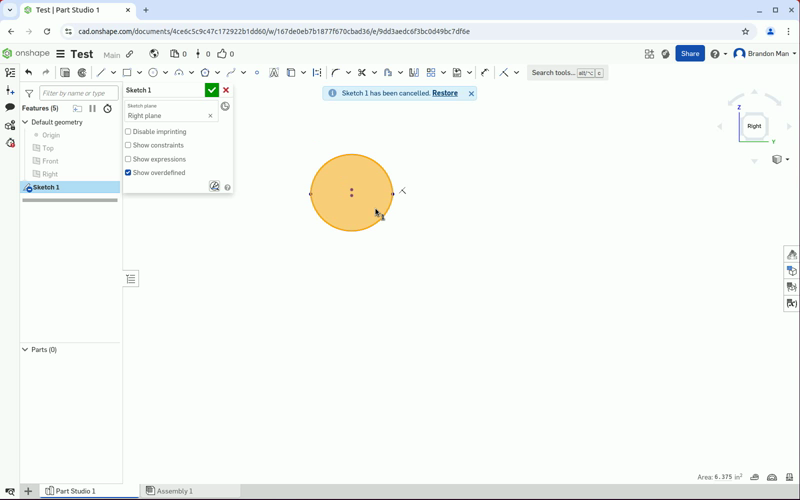
scroll(-6)
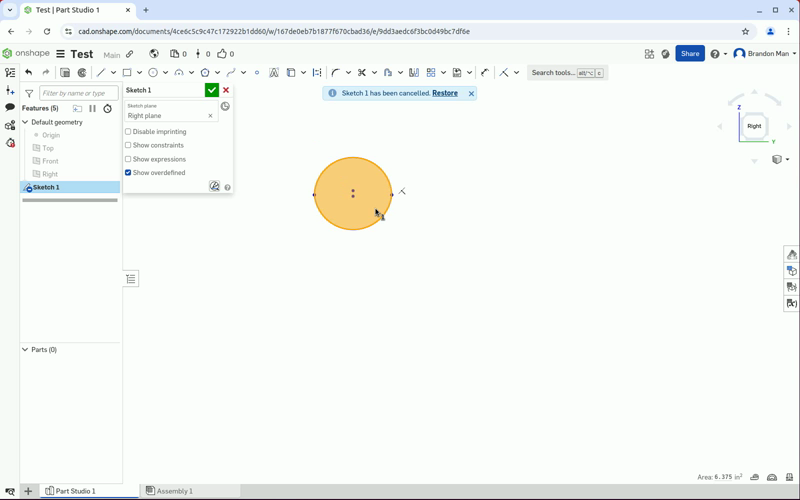
scroll(-6)
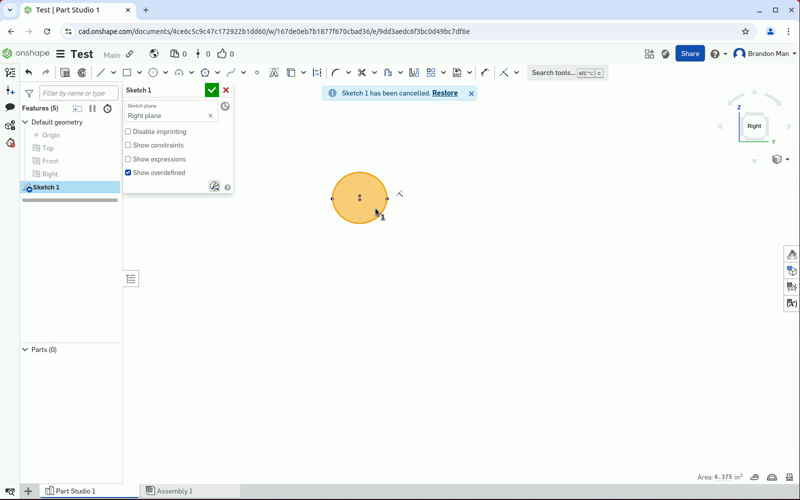
scroll(-6)
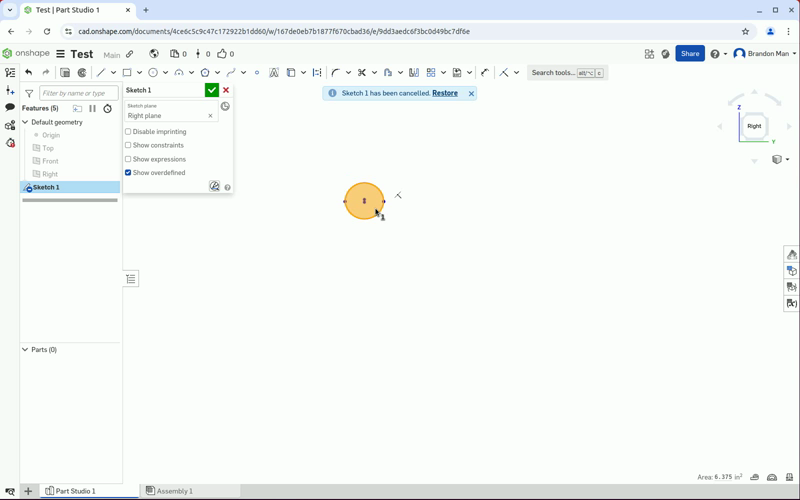
scroll(-6)
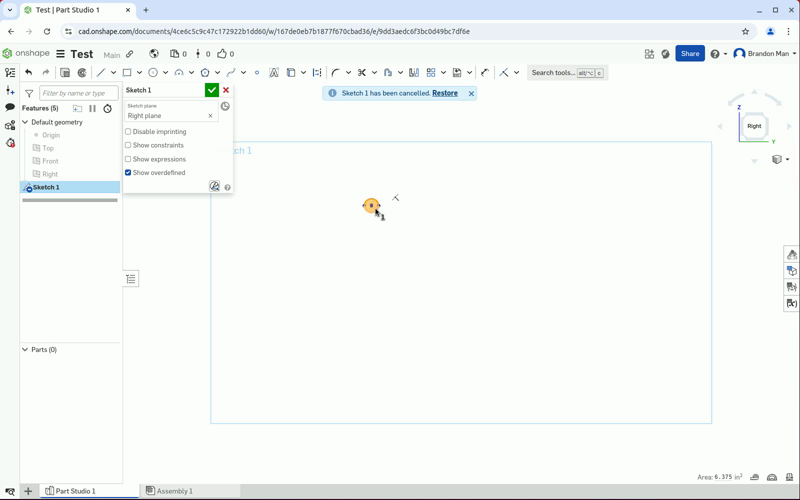
mouse_move(73, 352)
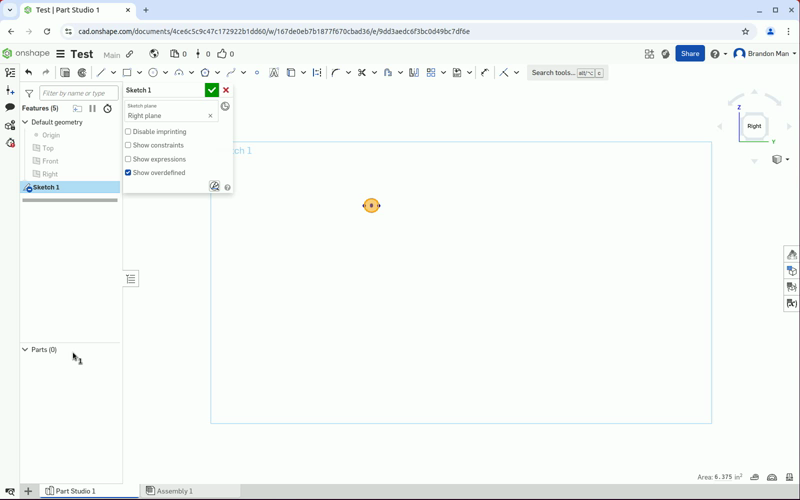
key(shift+y)
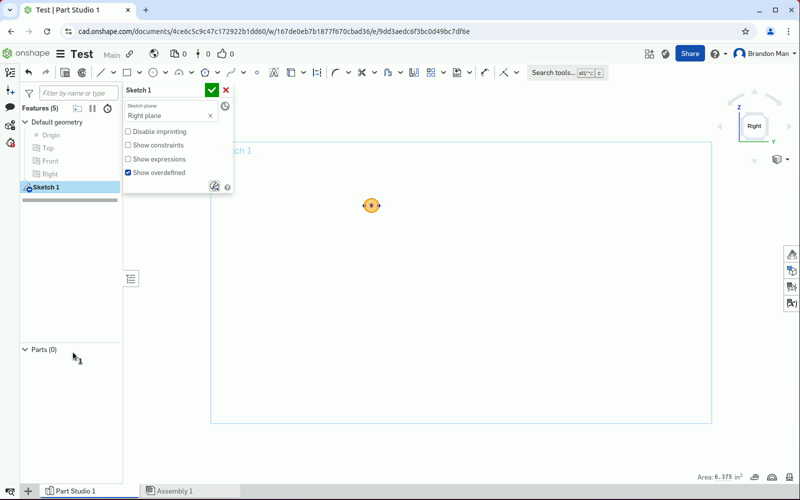
key(shift+e)
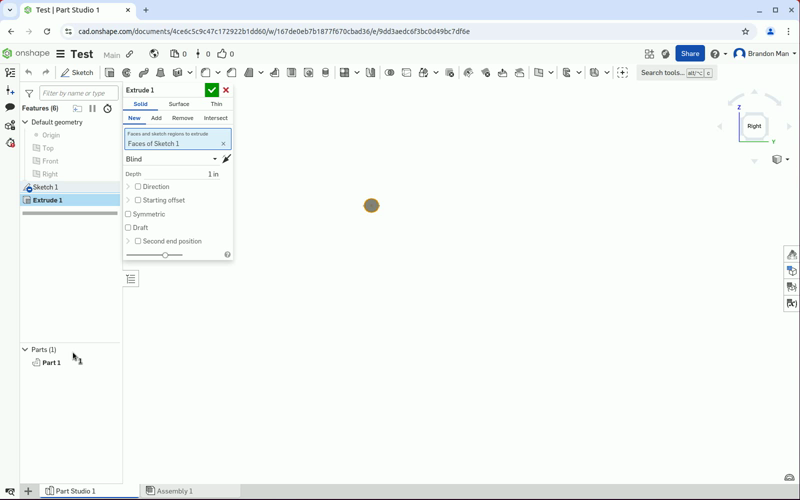
mouse_move(143, 106)
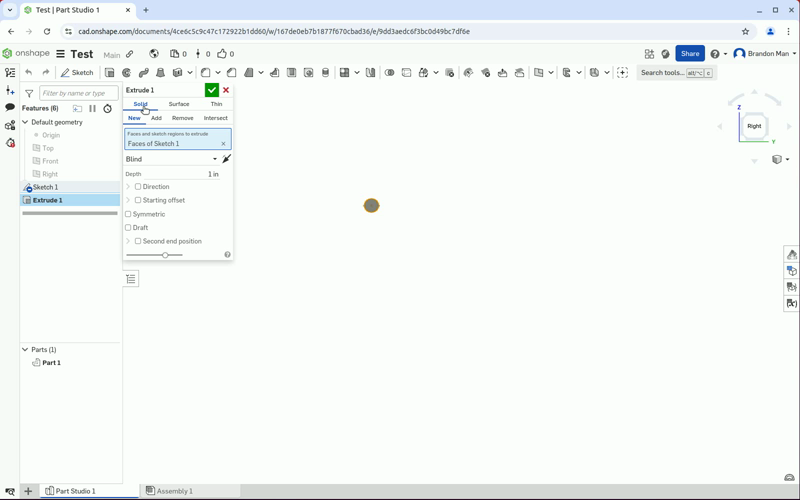
click(143, 106)
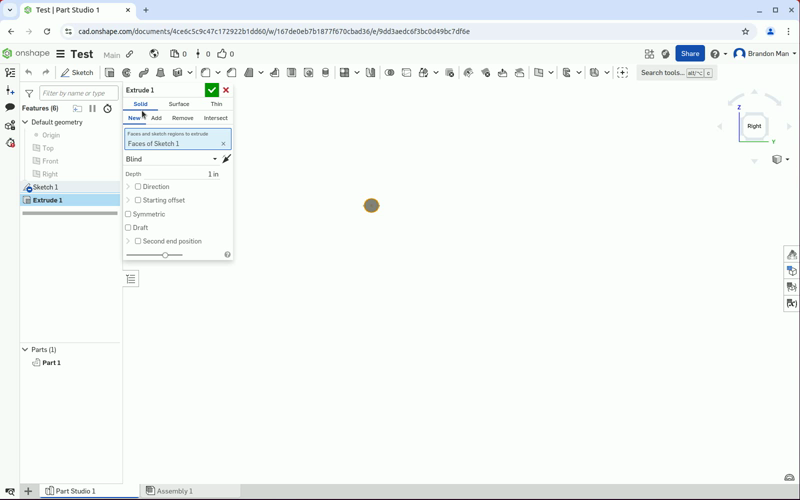
mouse_move(137, 120)
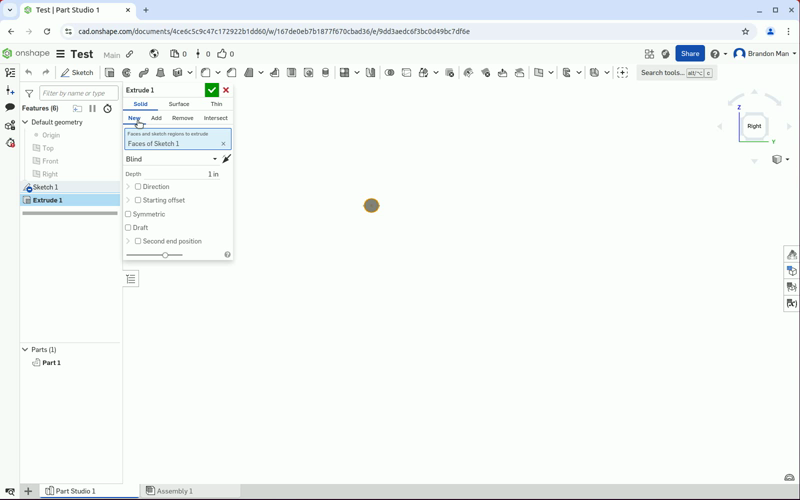
click(137, 120)
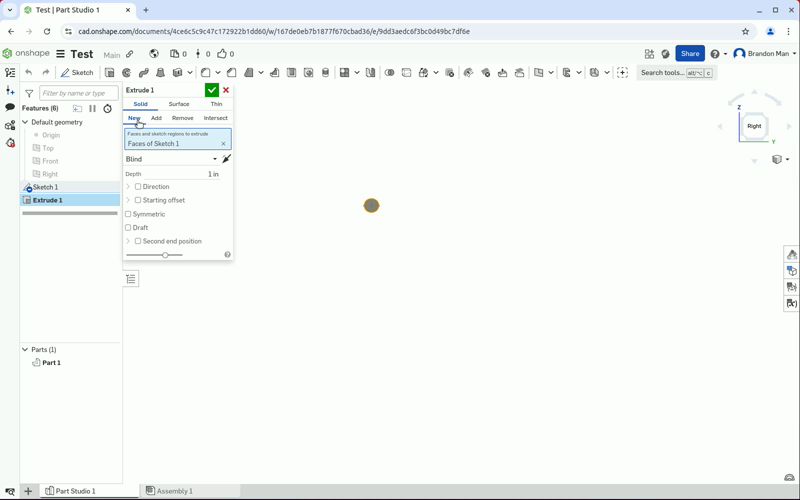
key(tab, 4)
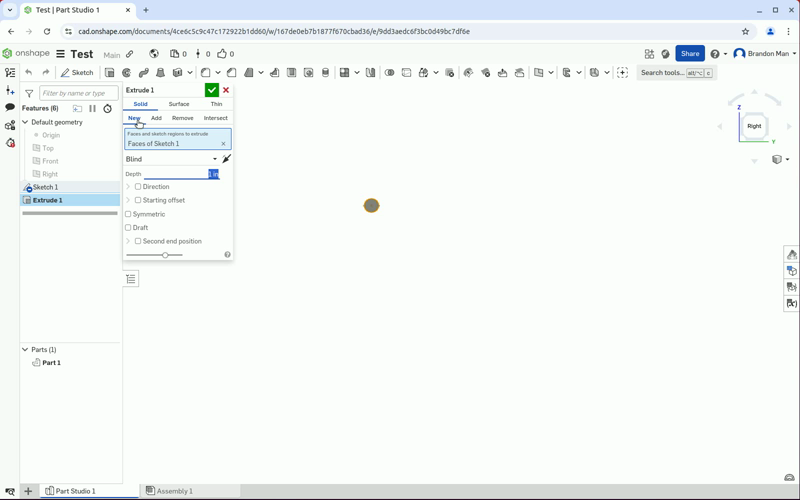
text(14.924)
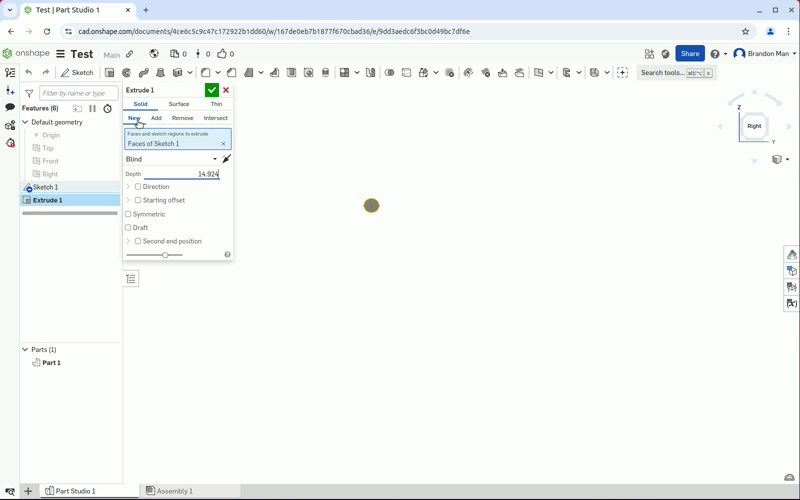
key(tab, 3)
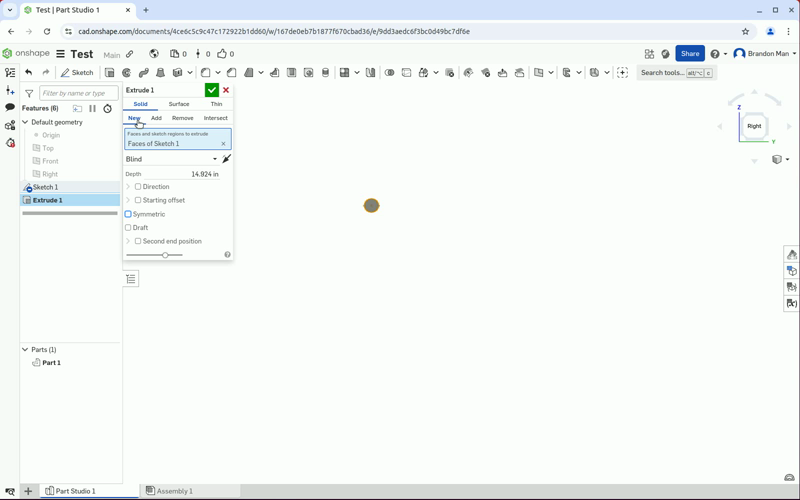
key(space)
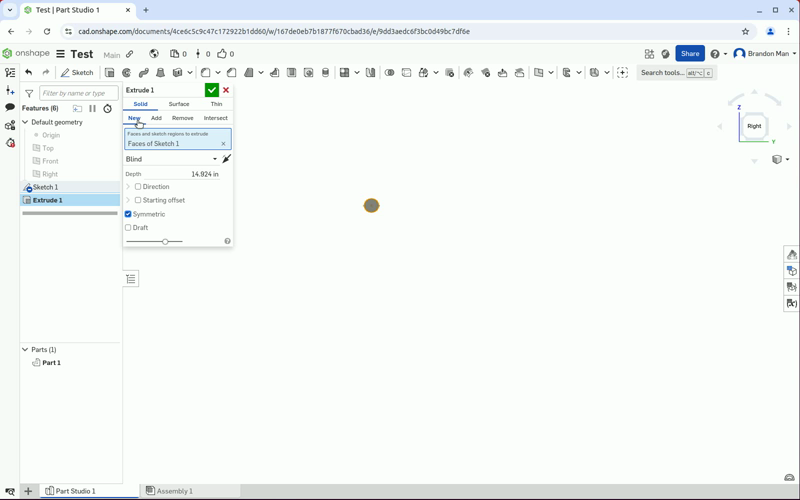
key(enter)
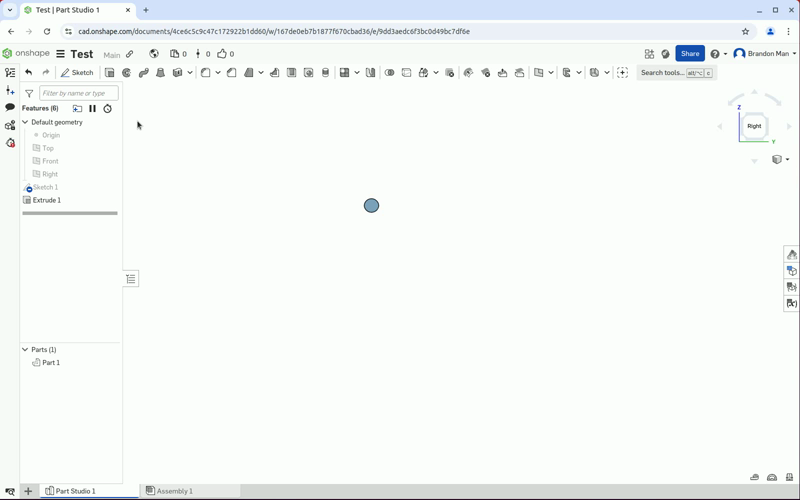
key(shift+h)
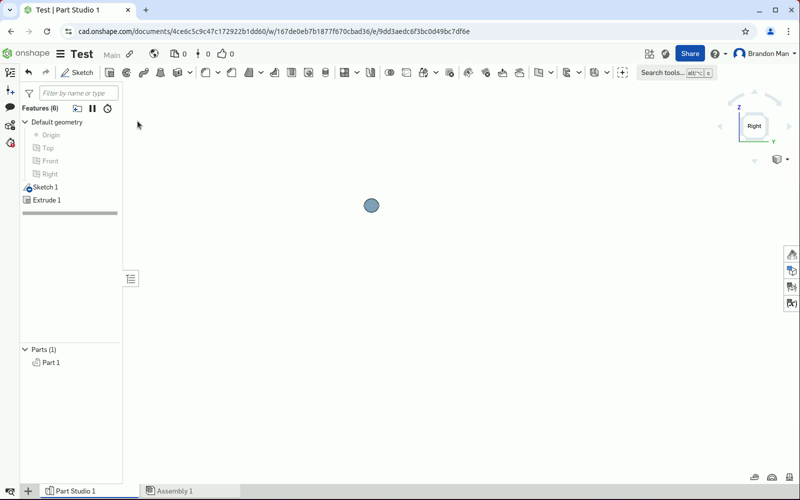
key(shift+h)
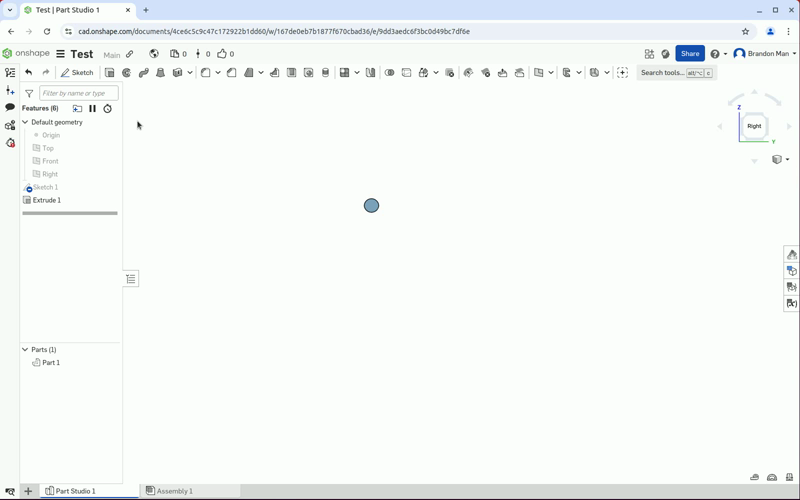
mouse_move(73, 189)
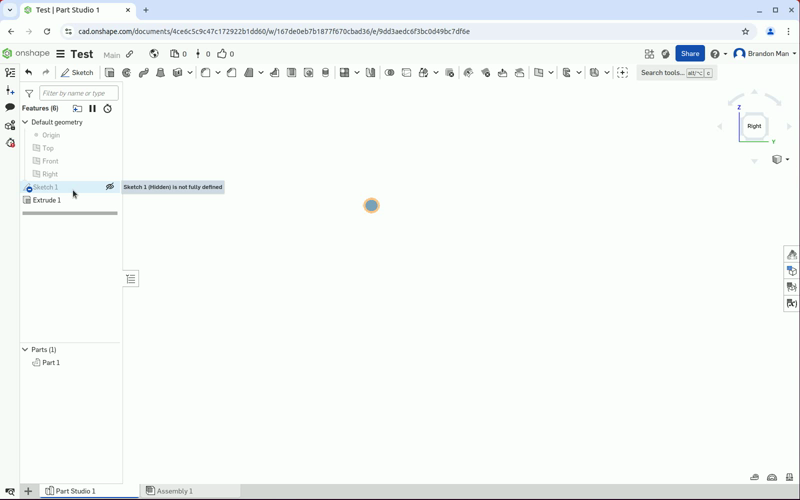
click(73, 189)
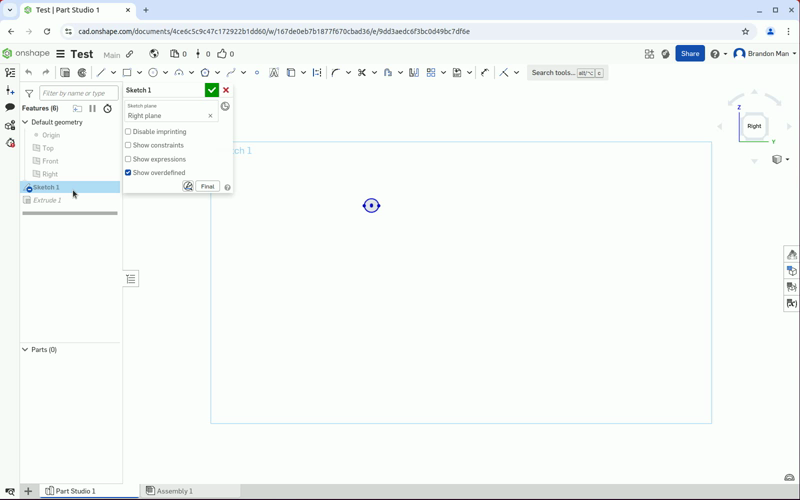
mouse_move(229, 92)
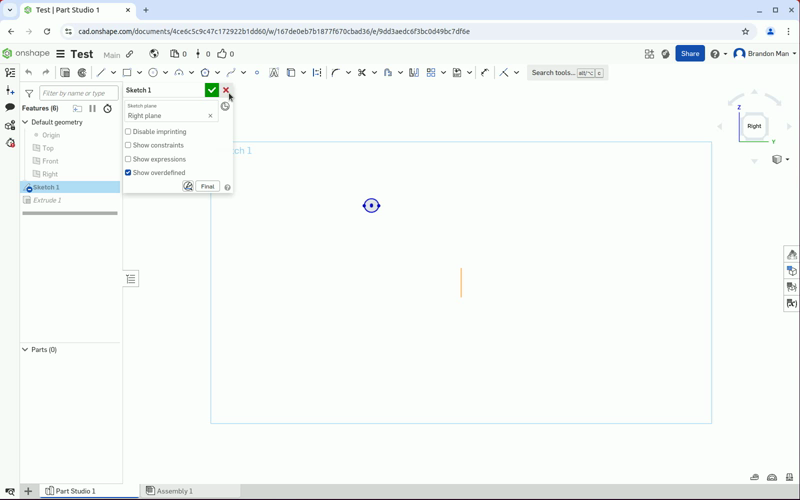
click(229, 92)
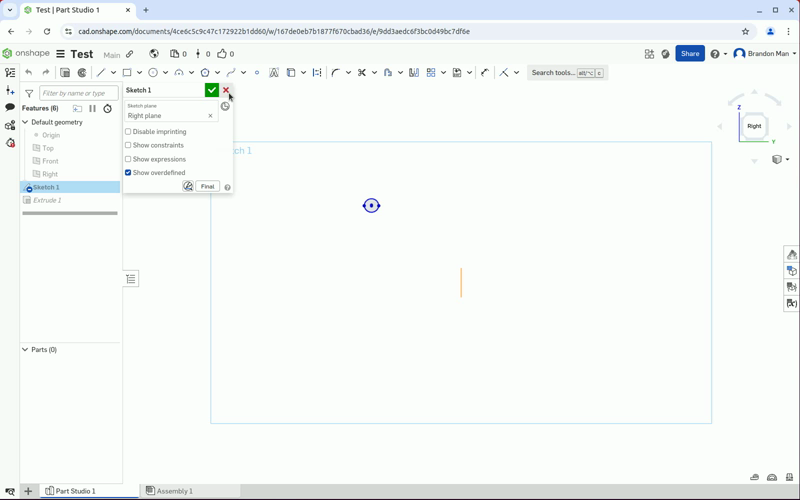
key(shift+s)
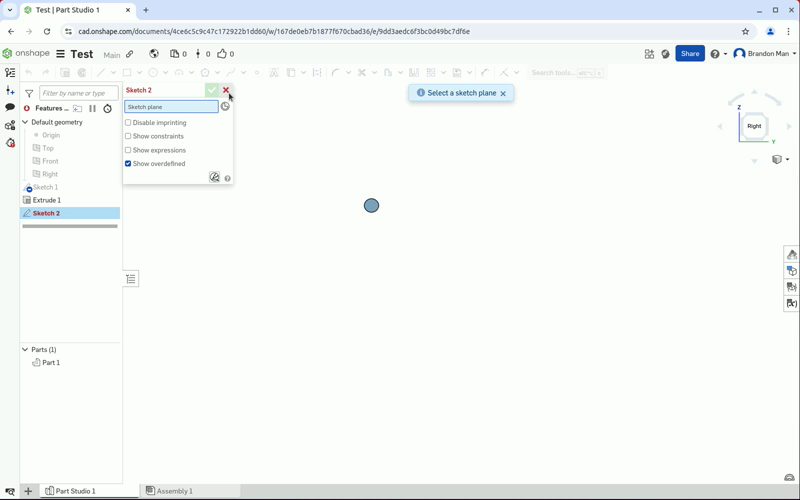
mouse_move(73, 176)
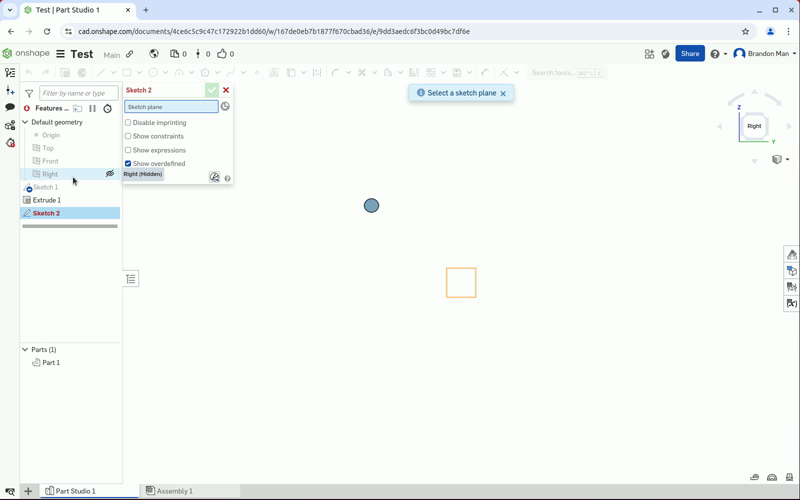
click(73, 176)
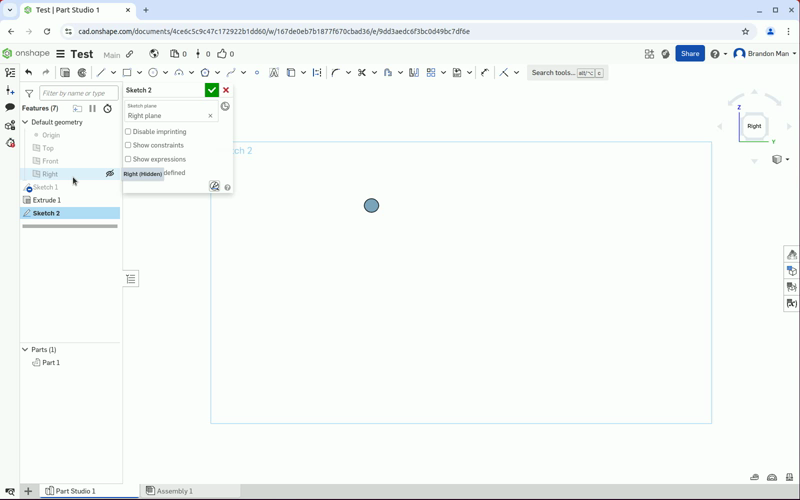
mouse_move(73, 352)
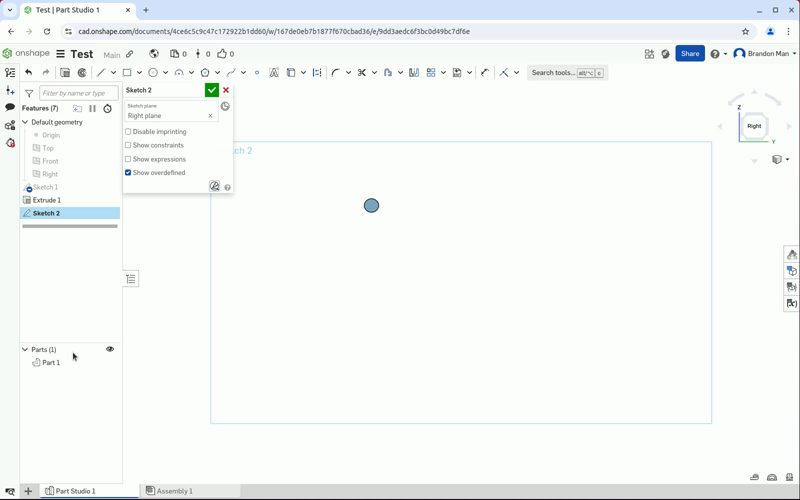
key(y)
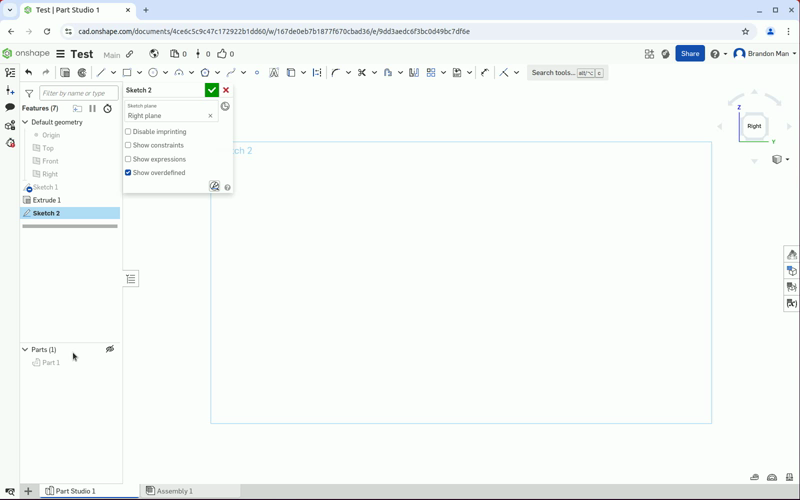
key(l)
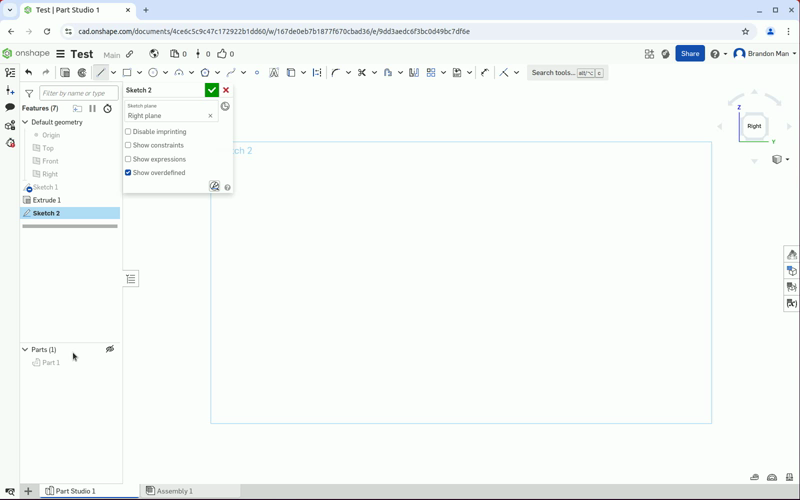
key_down(shift)
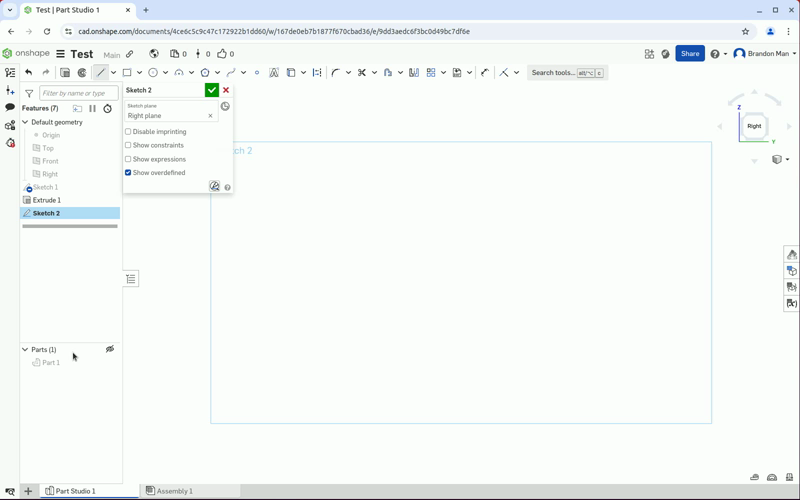
mouse_move(348, 195)
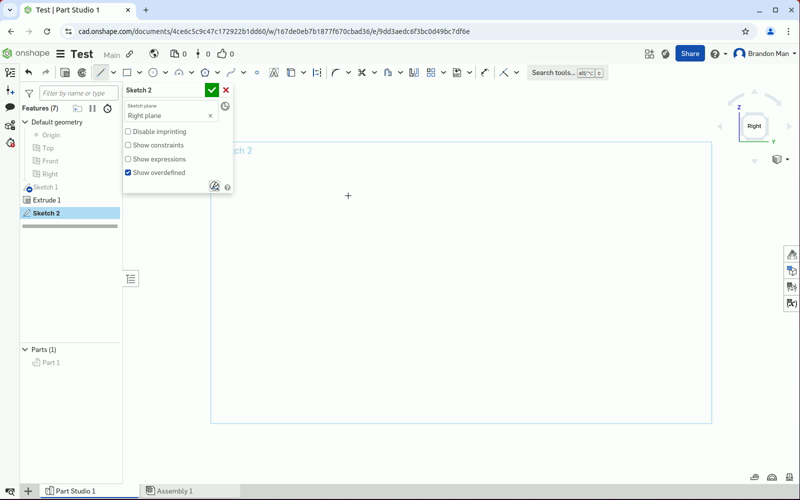
click(348, 195)
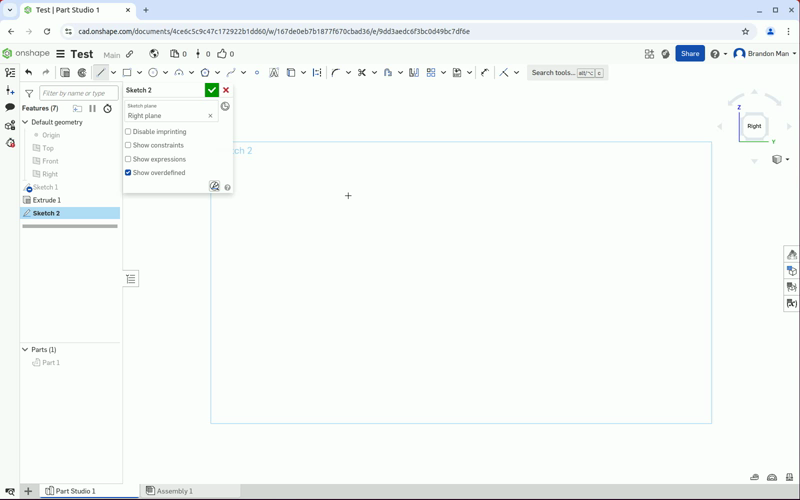
key_up(shift)
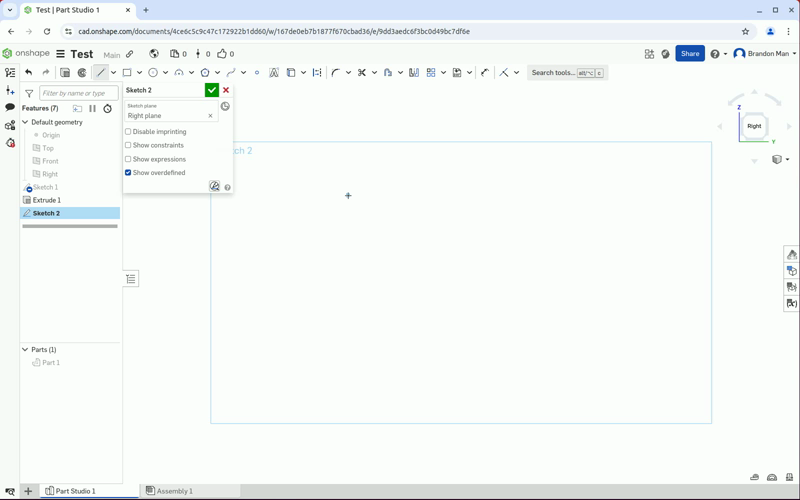
key_down(shift)
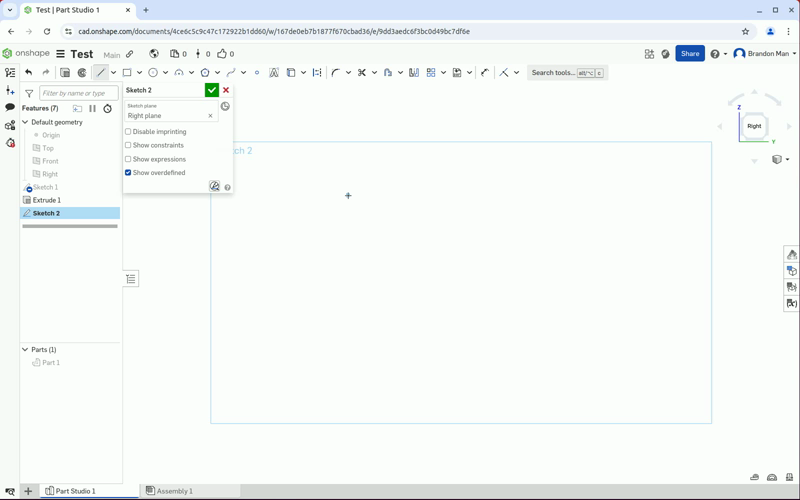
mouse_move(378, 195)
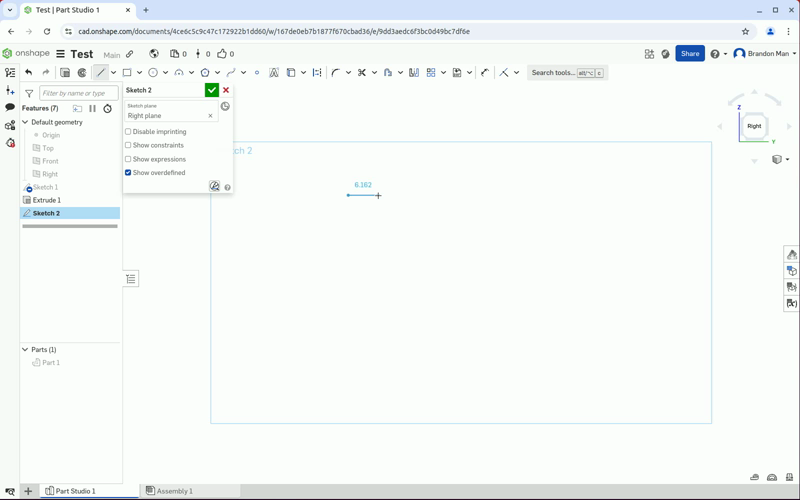
mouse_move(365, 205)
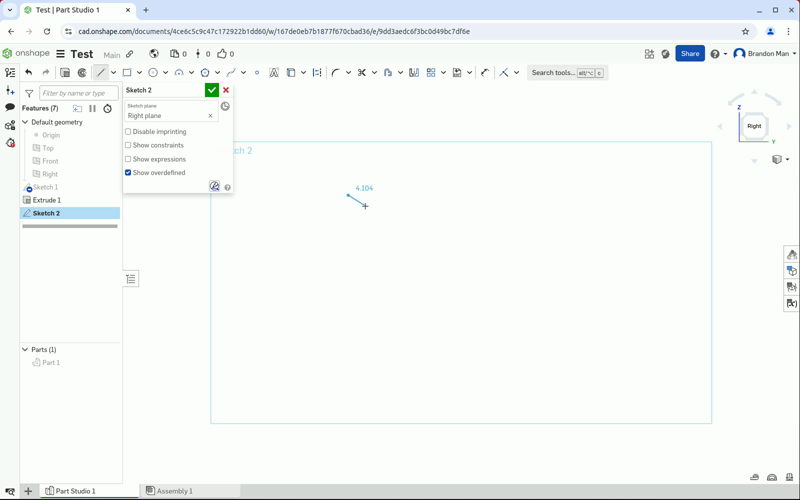
click(365, 205)
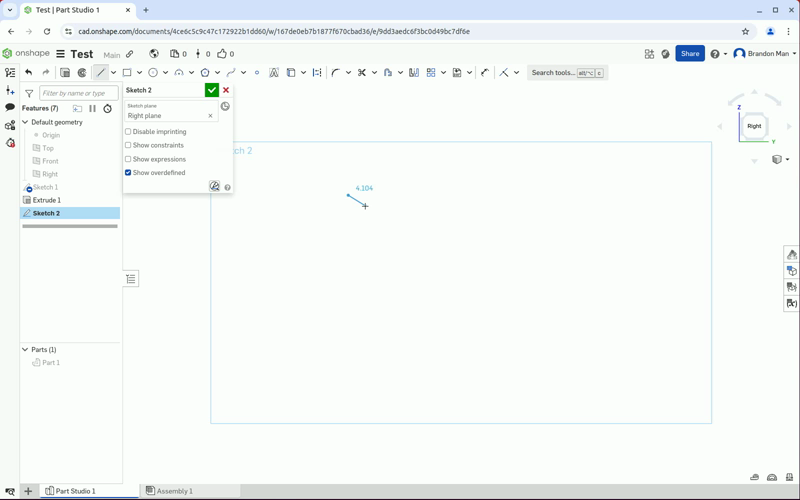
key_up(shift)
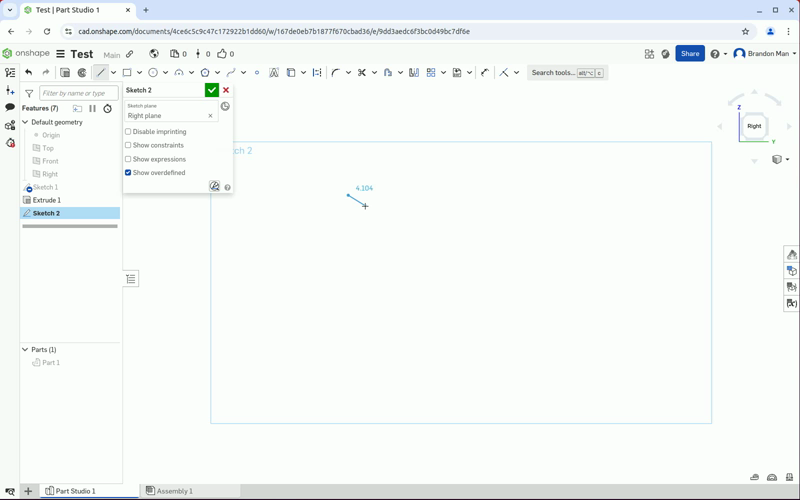
key(esc)
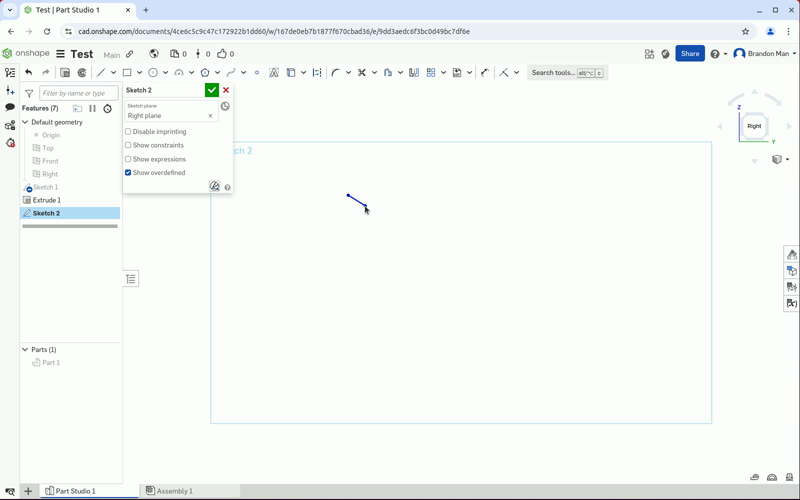
key(a)
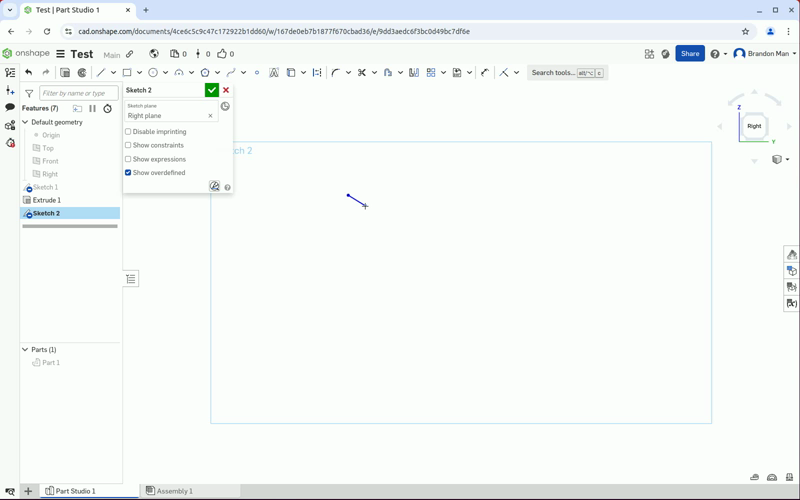
mouse_move(365, 205)
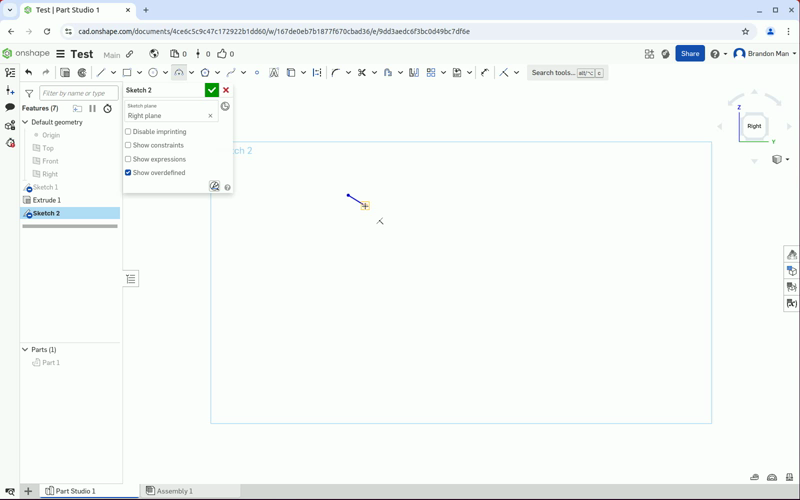
click(365, 205)
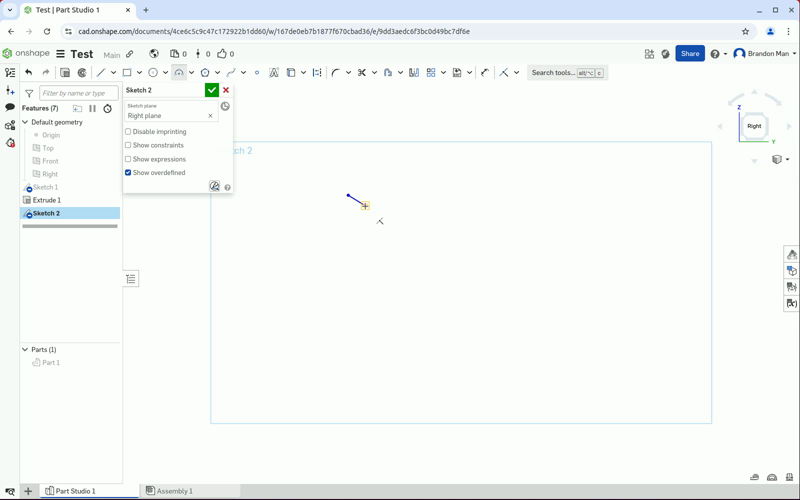
key_down(shift)
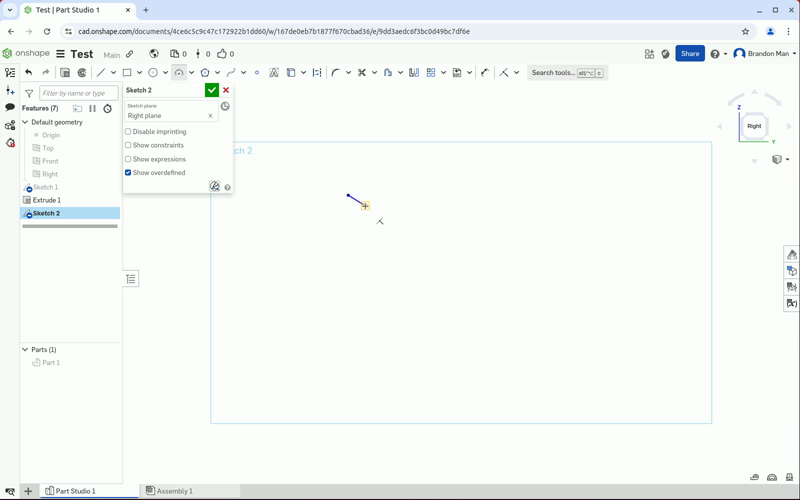
mouse_move(378, 205)
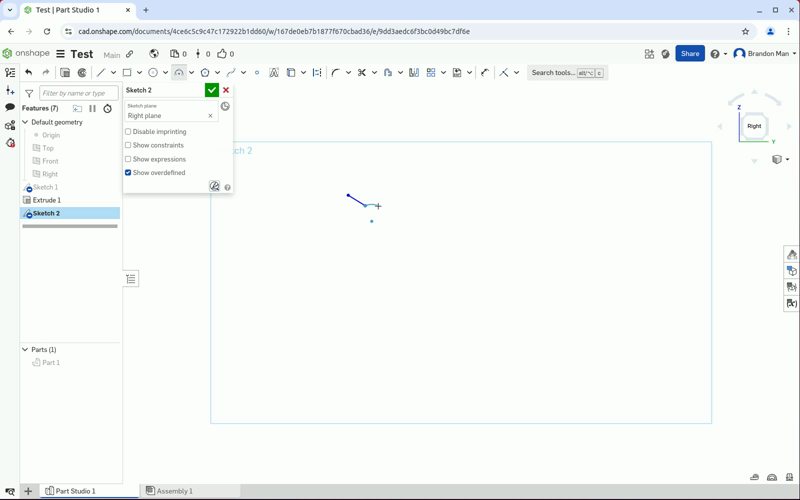
click(378, 205)
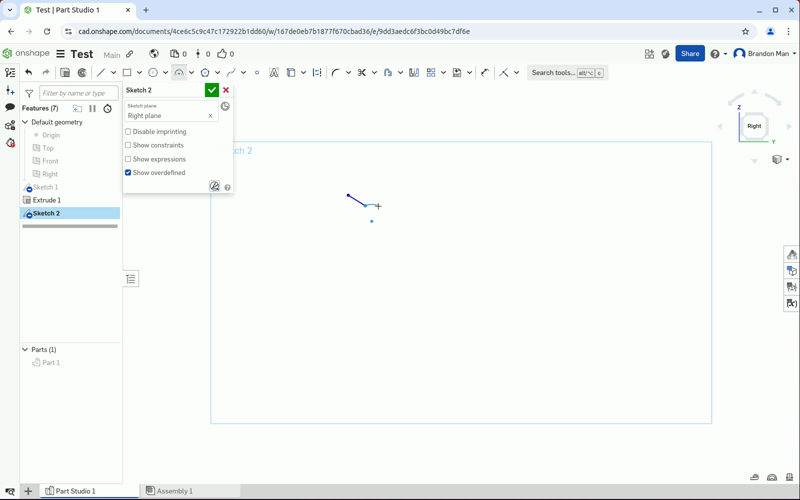
mouse_move(371, 211)
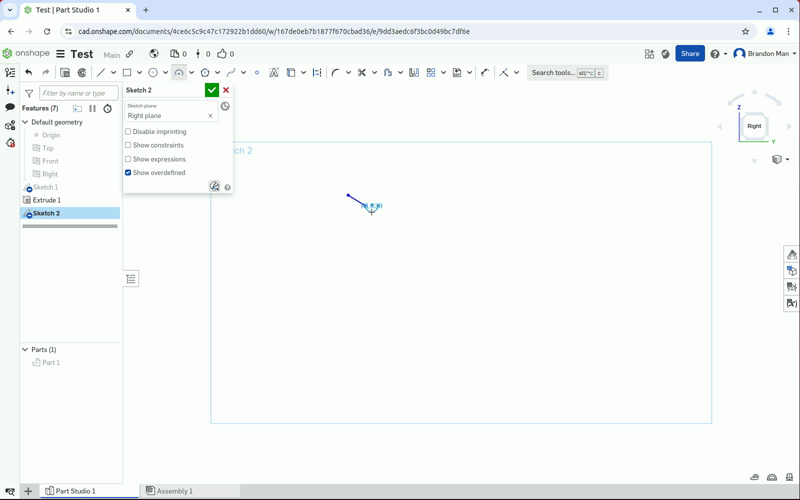
click(371, 211)
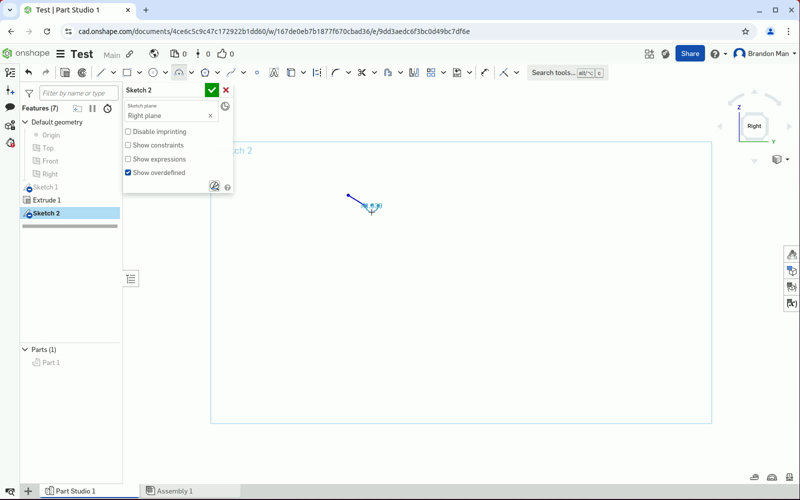
key_up(shift)
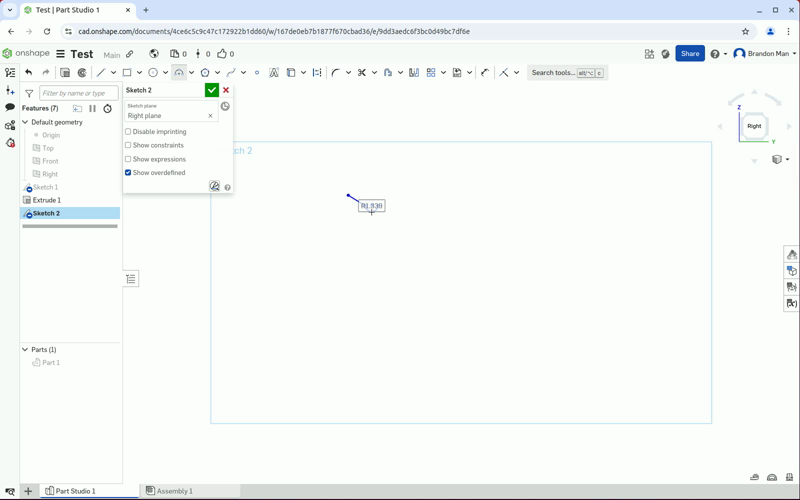
key(esc)
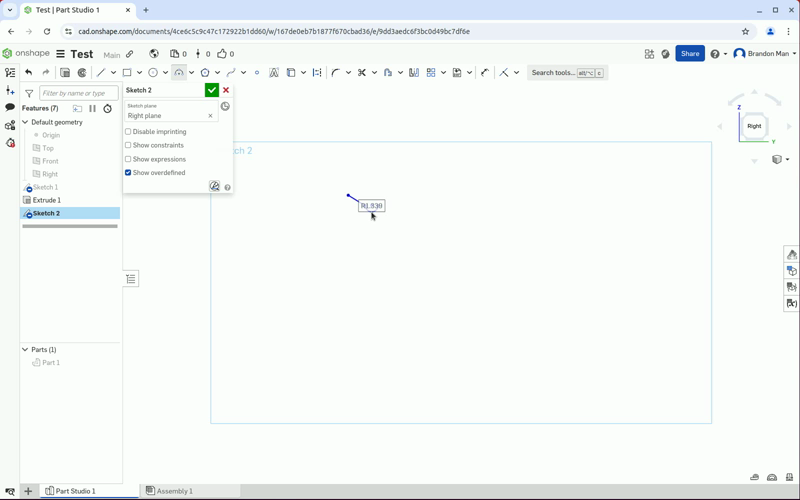
key(l)
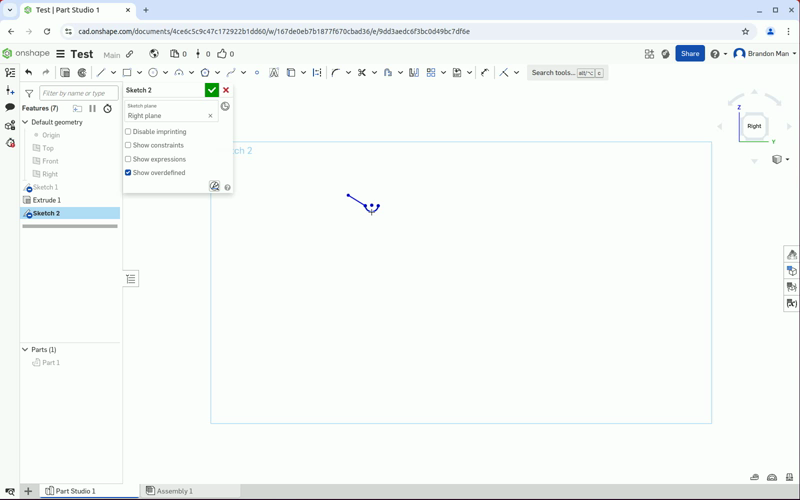
mouse_move(378, 205)
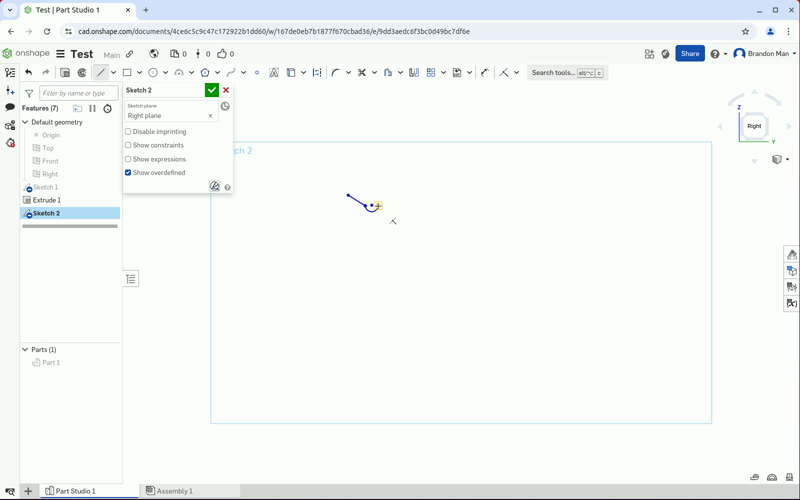
click(378, 205)
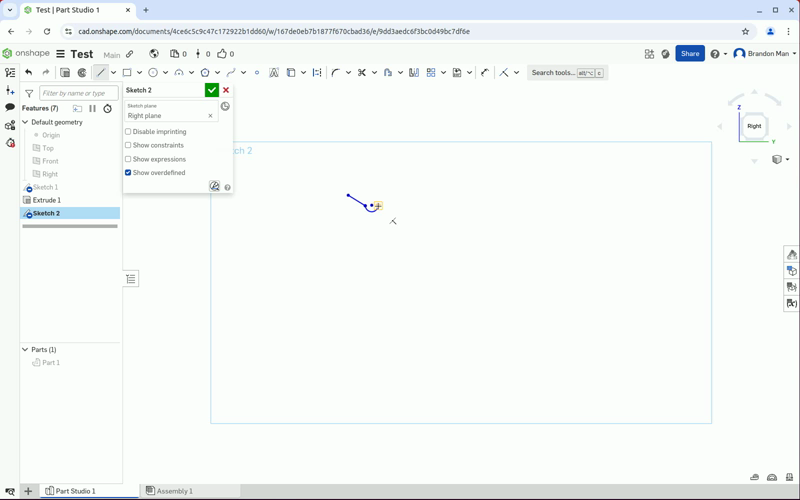
key_down(shift)
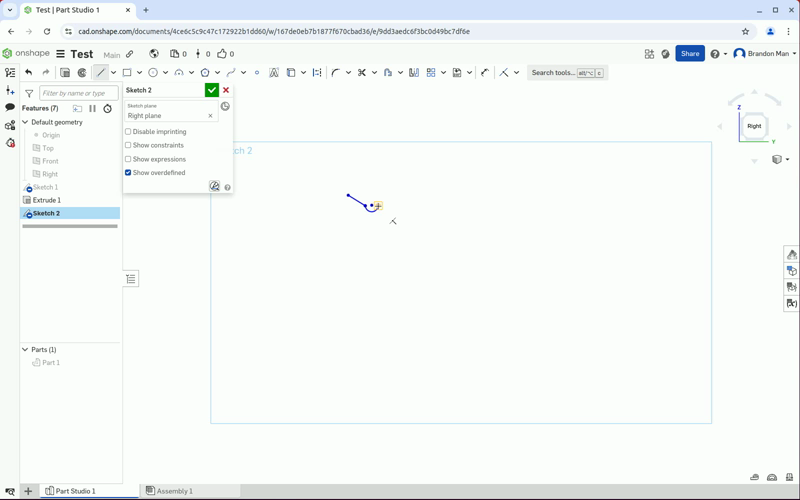
mouse_move(408, 205)
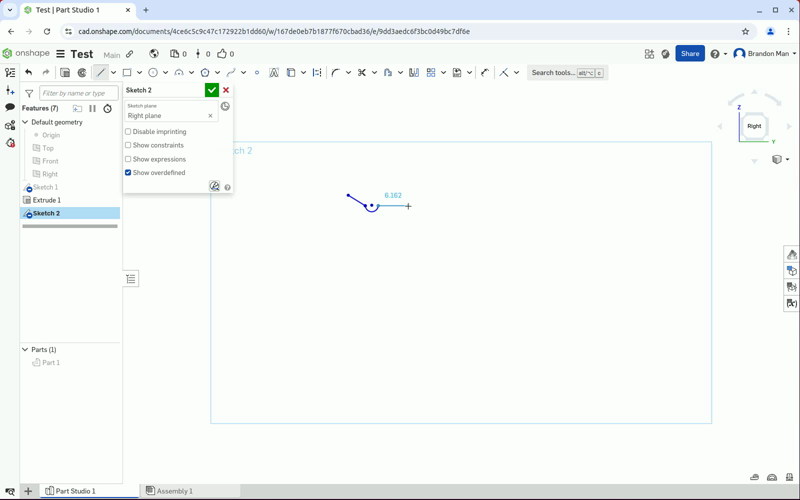
mouse_move(392, 205)
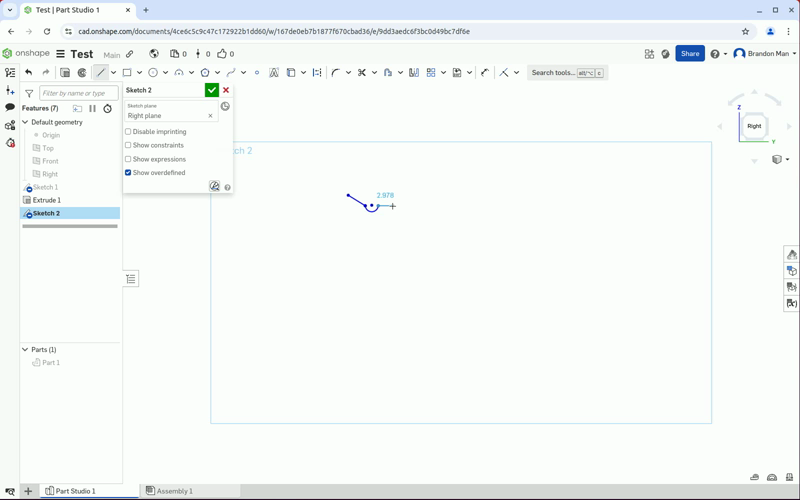
click(392, 205)
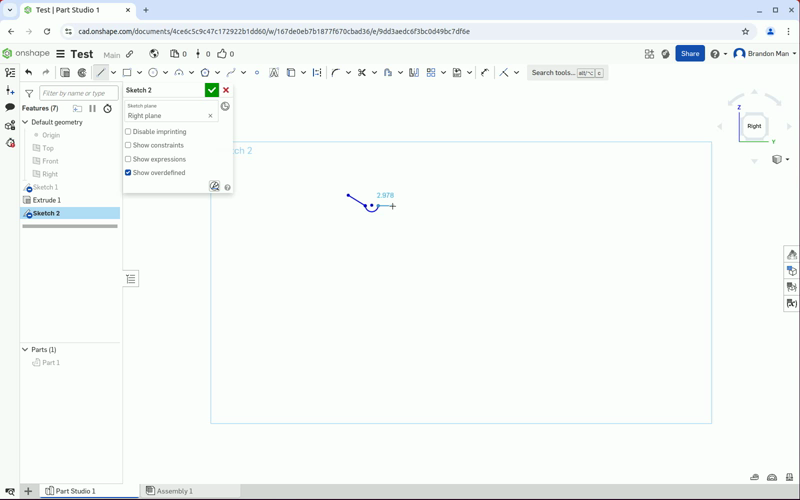
key_up(shift)
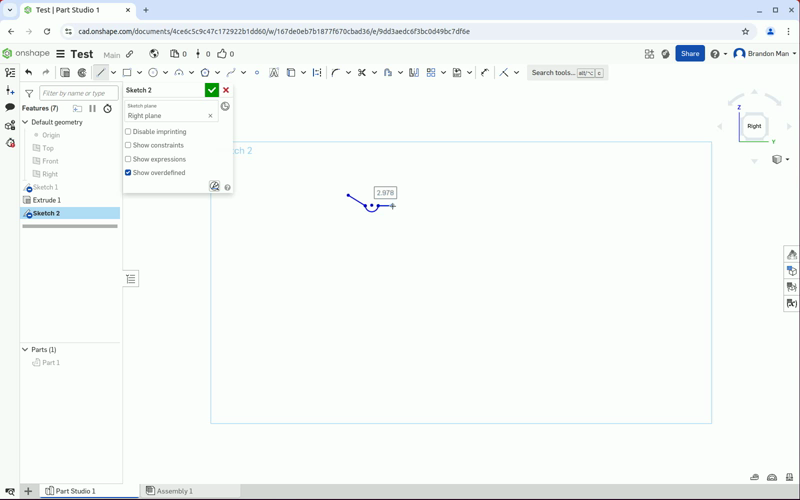
key_down(shift)
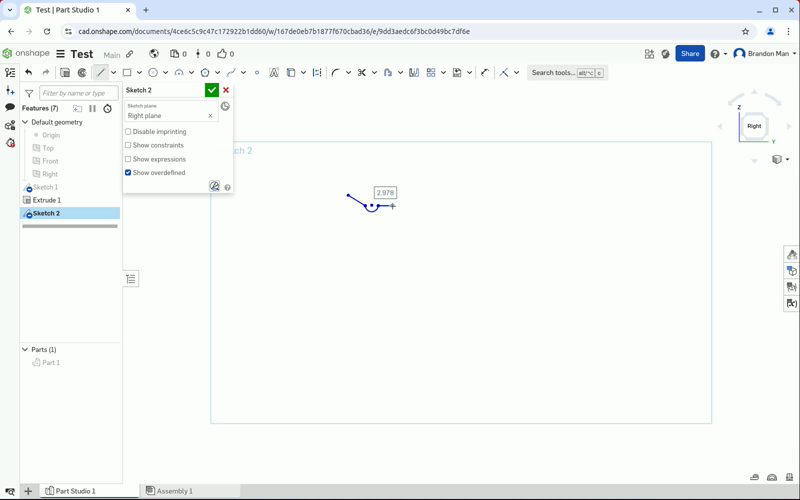
mouse_move(422, 205)
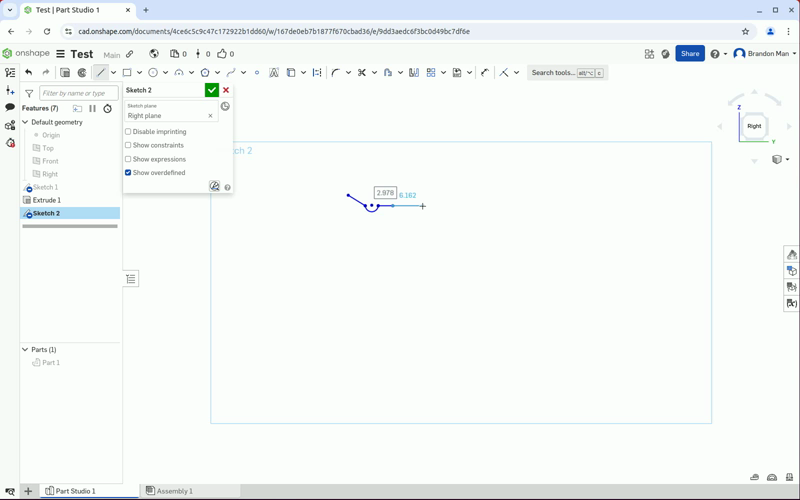
mouse_move(393, 180)
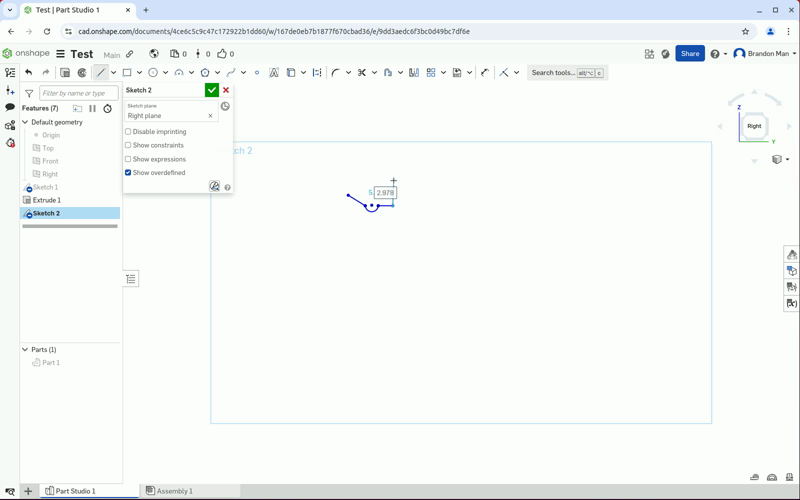
click(393, 180)
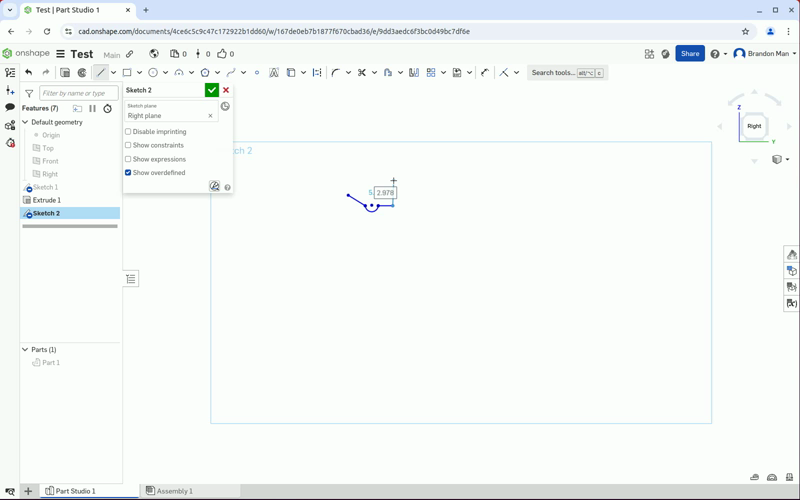
key_up(shift)
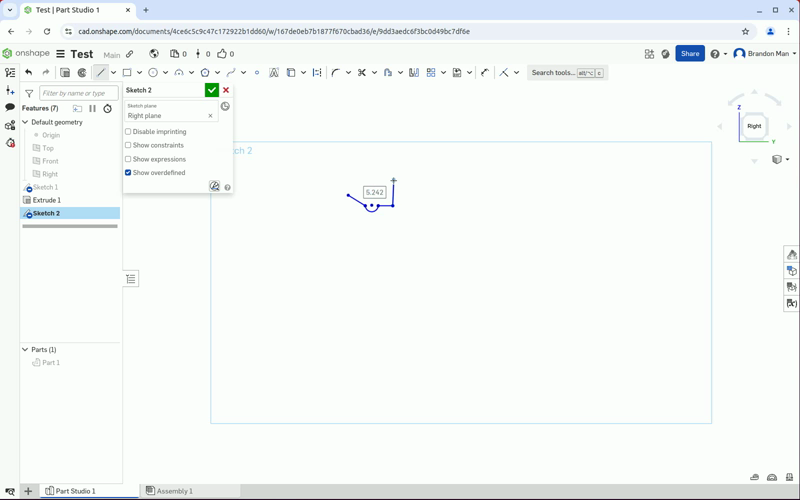
key_down(shift)
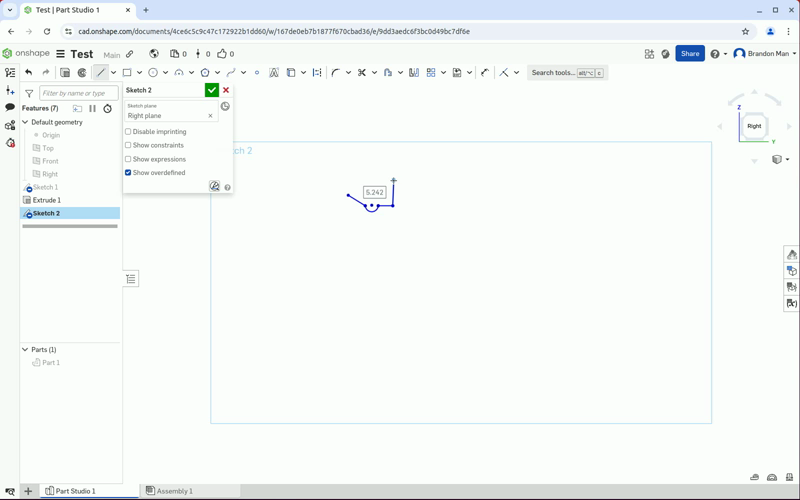
mouse_move(423, 180)
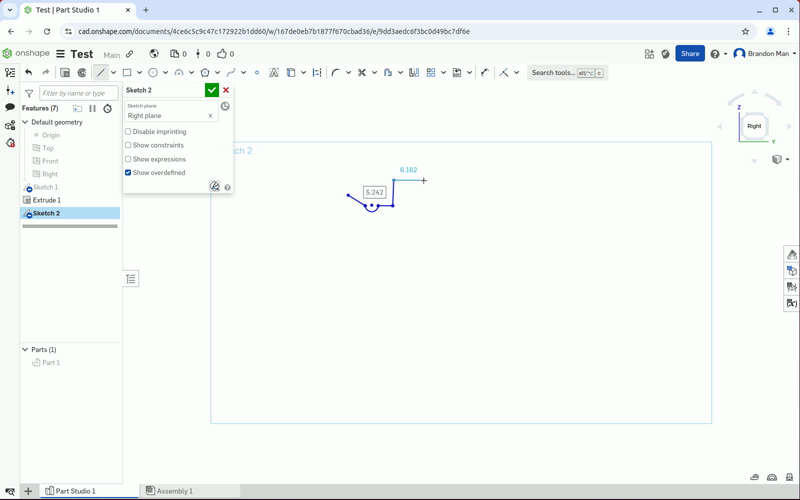
mouse_move(348, 180)
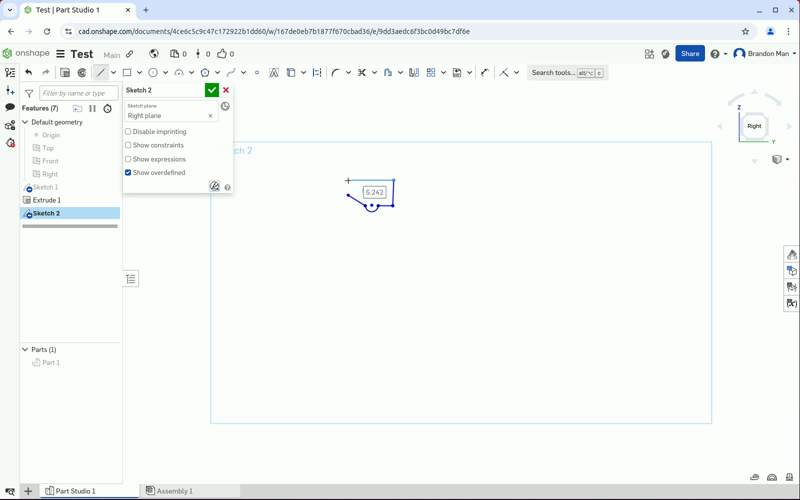
click(348, 180)
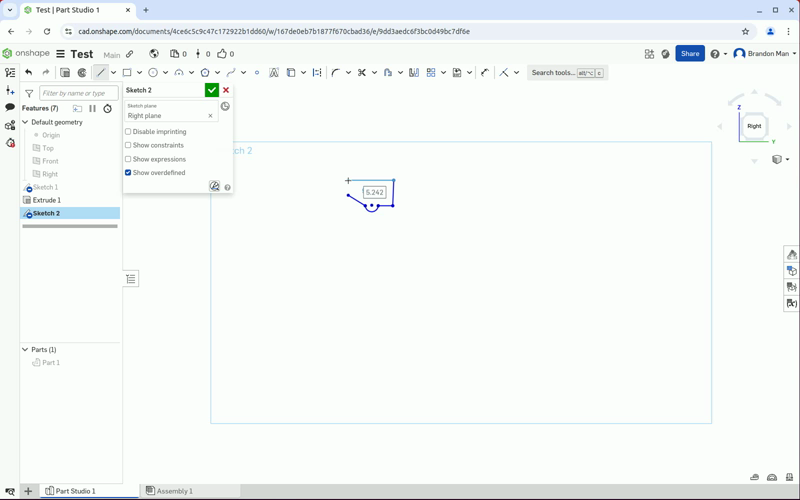
key_up(shift)
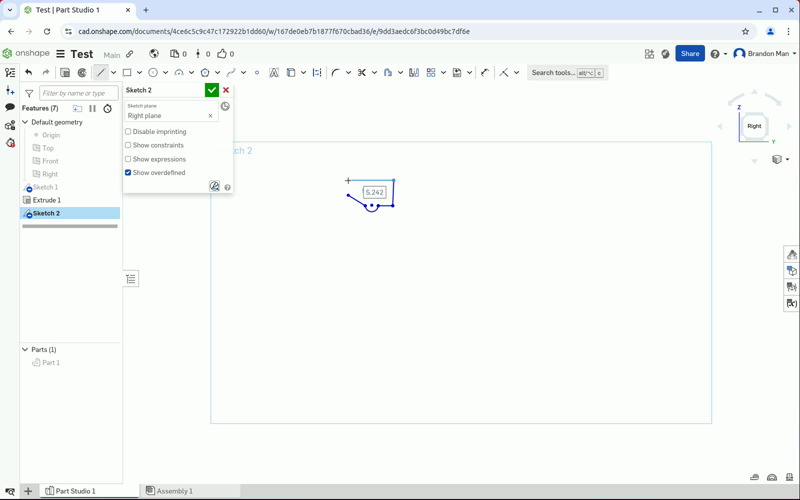
mouse_move(378, 180)
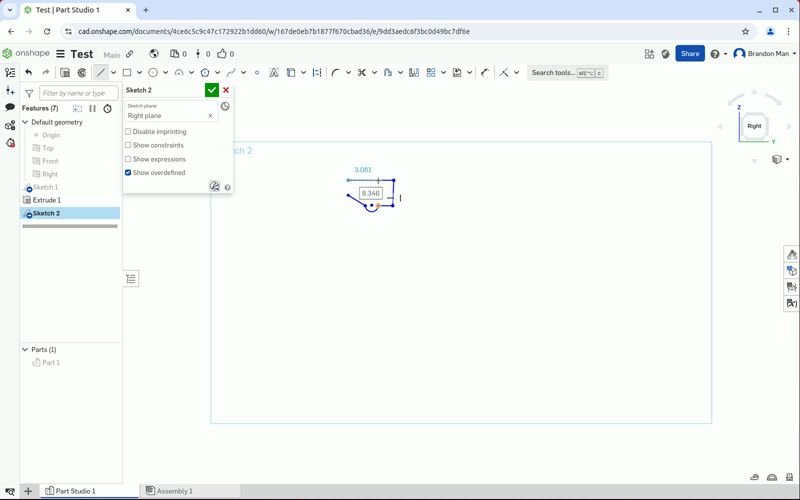
key_down(shift)
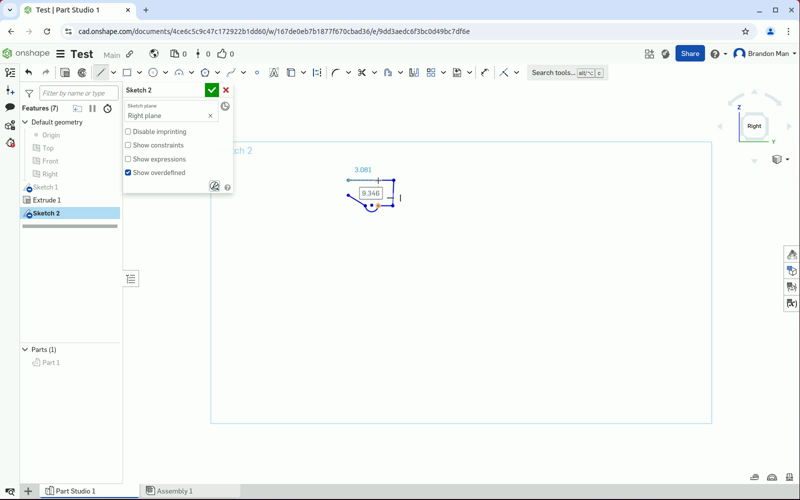
mouse_move(348, 195)
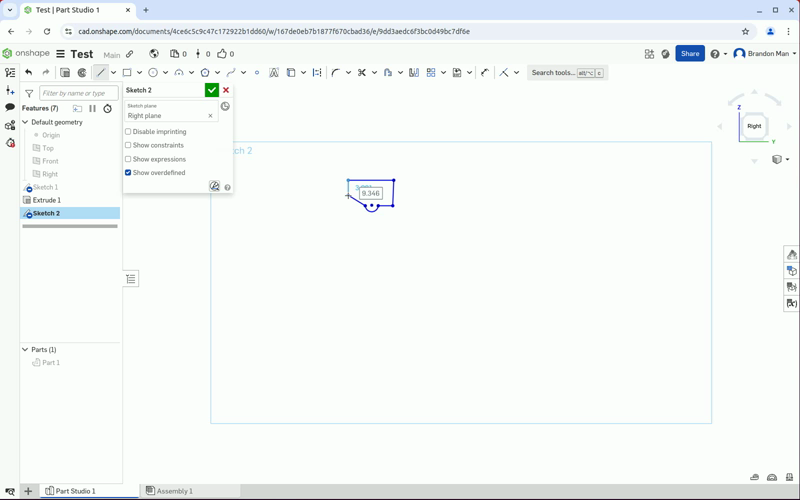
key_up(shift)
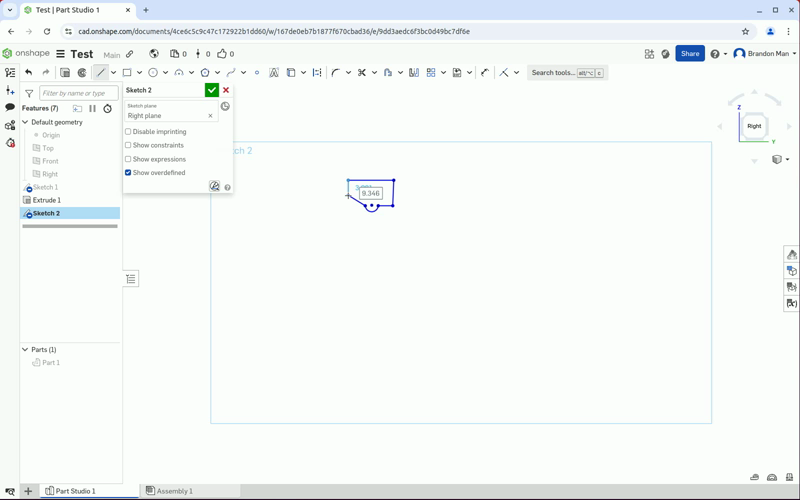
click(348, 195)
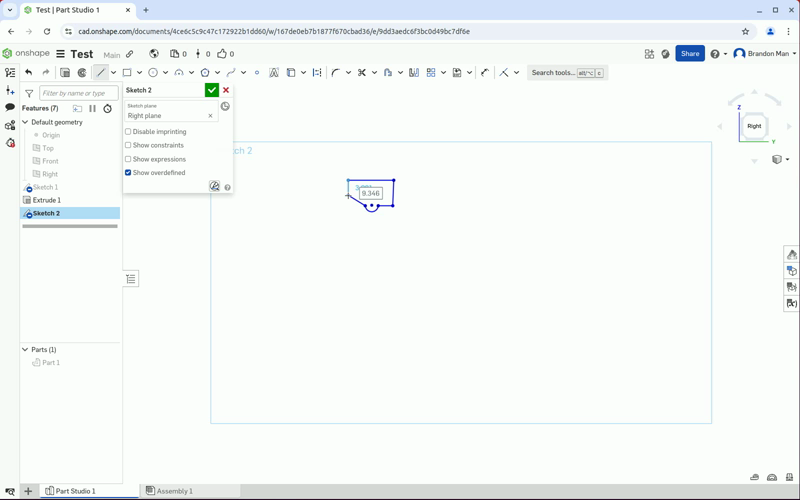
key(esc)
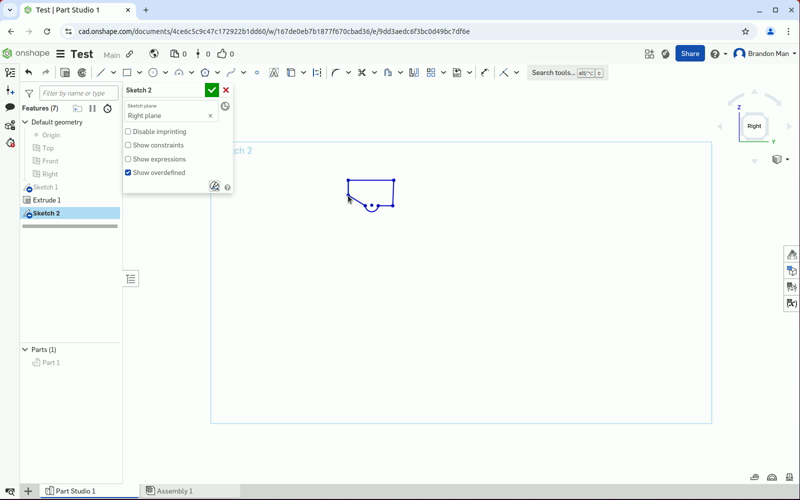
mouse_move(376, 206)
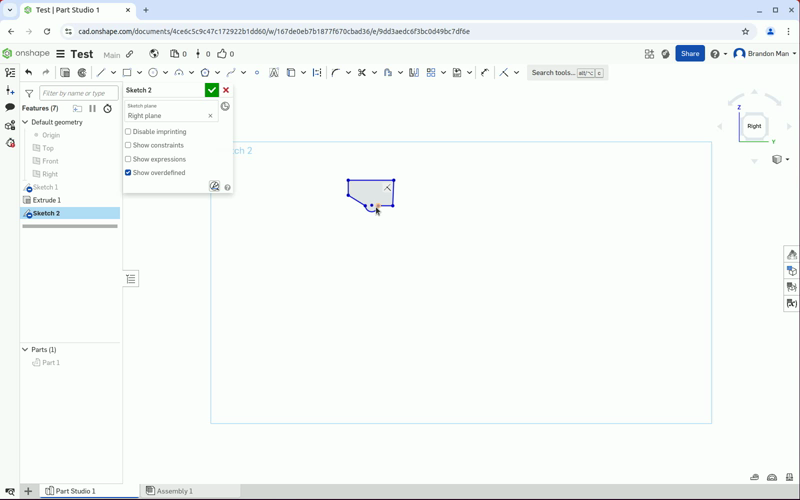
scroll(6)
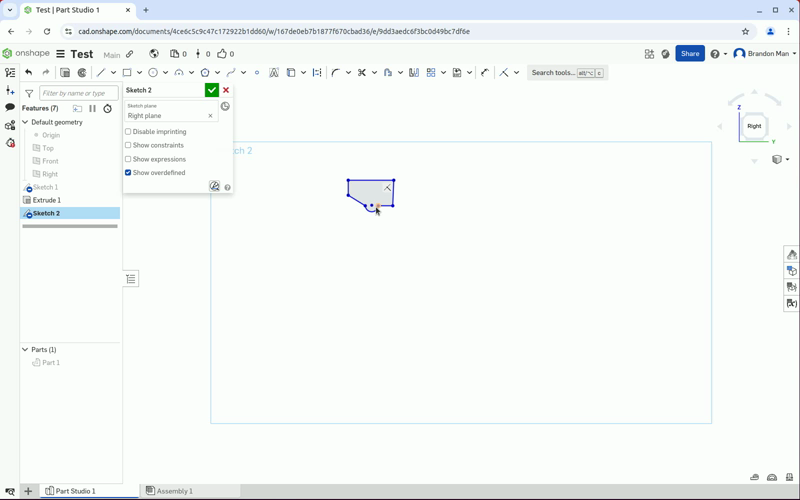
scroll(6)
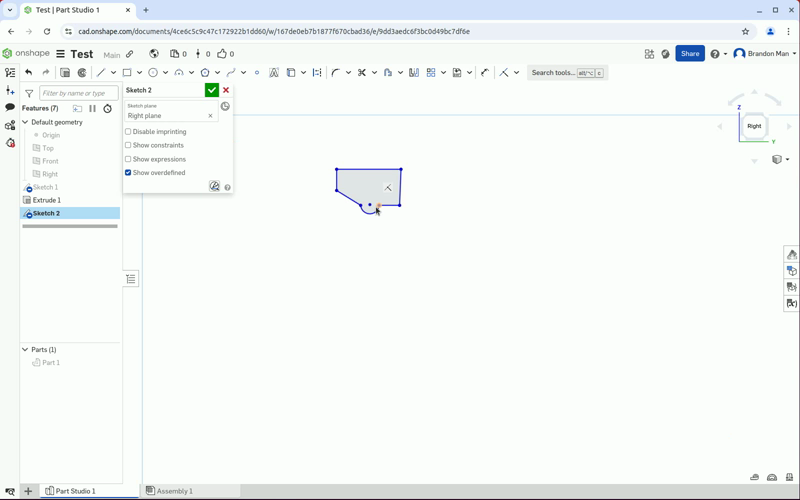
scroll(6)
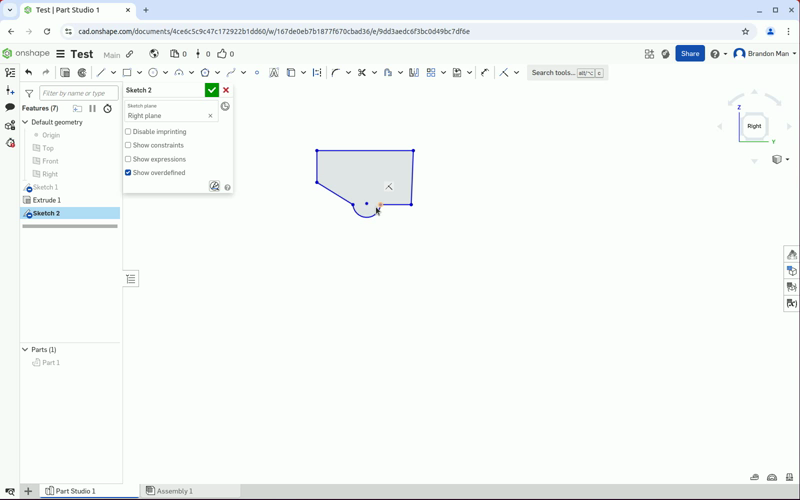
scroll(6)
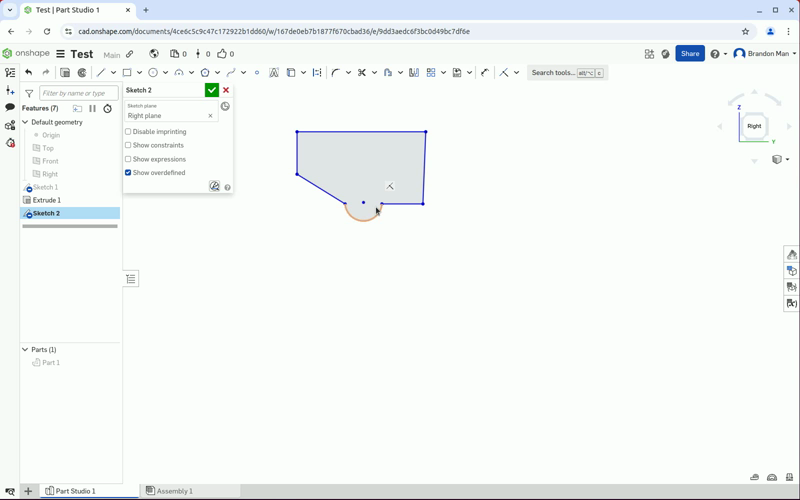
scroll(6)
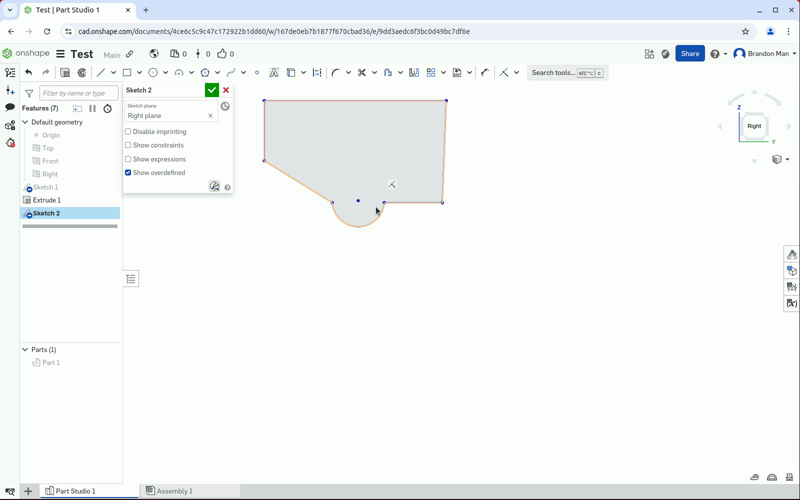
scroll(6)
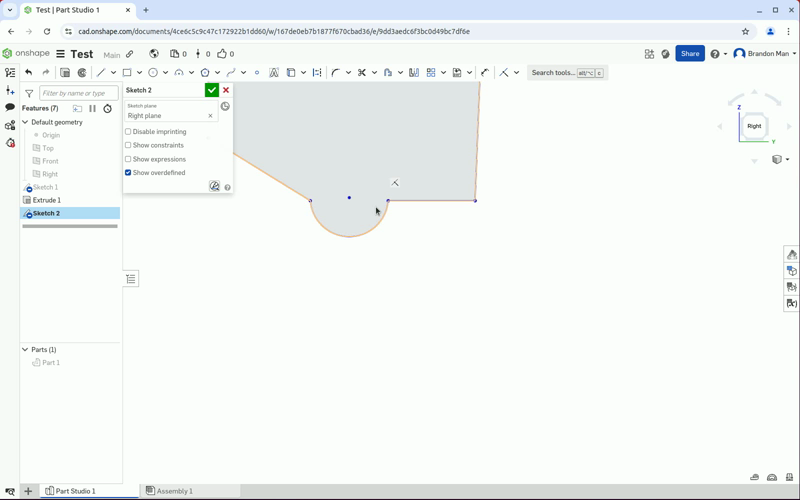
scroll(6)
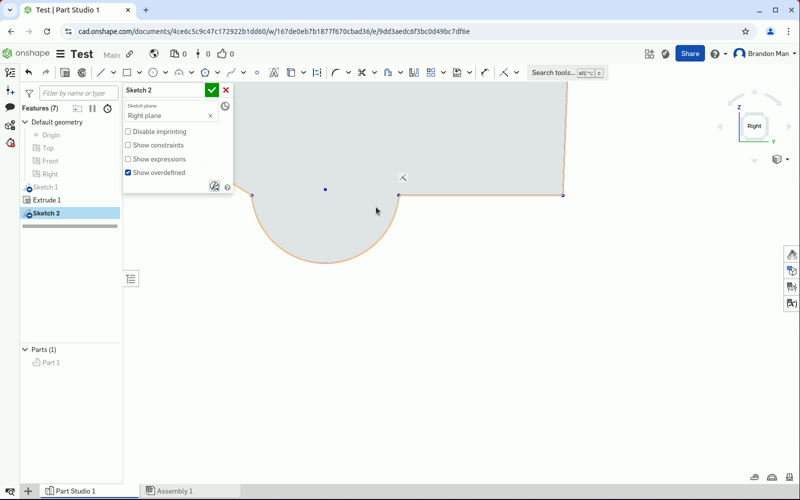
click(376, 206)
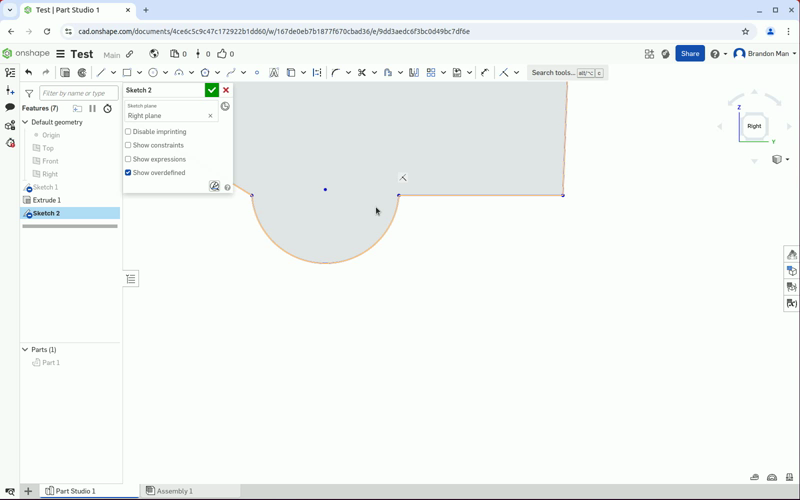
scroll(-6)
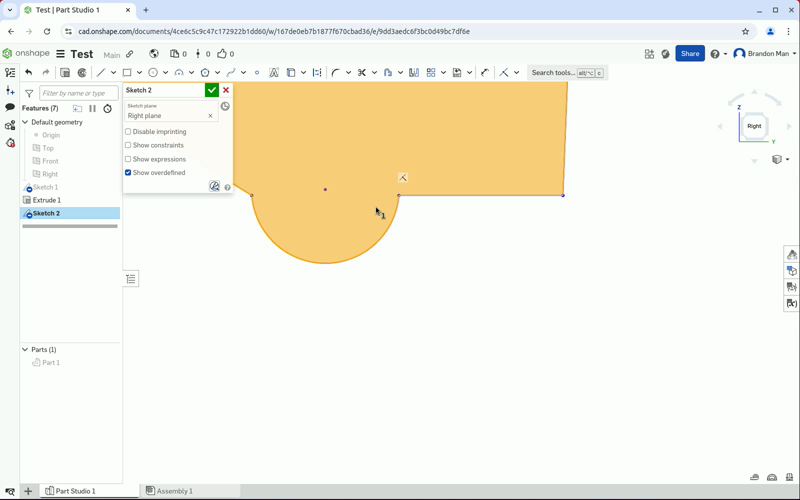
scroll(-6)
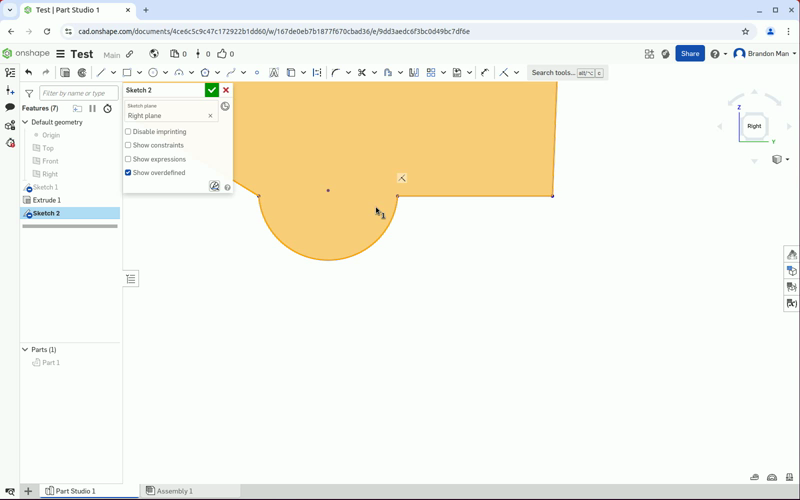
scroll(-6)
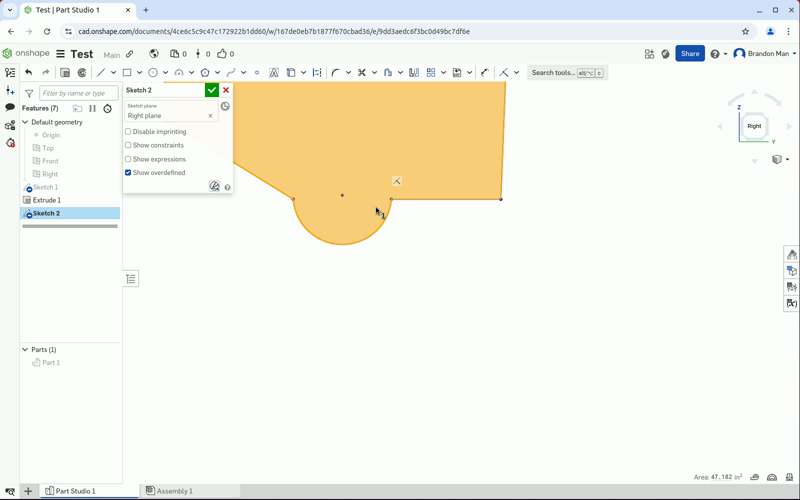
scroll(-6)
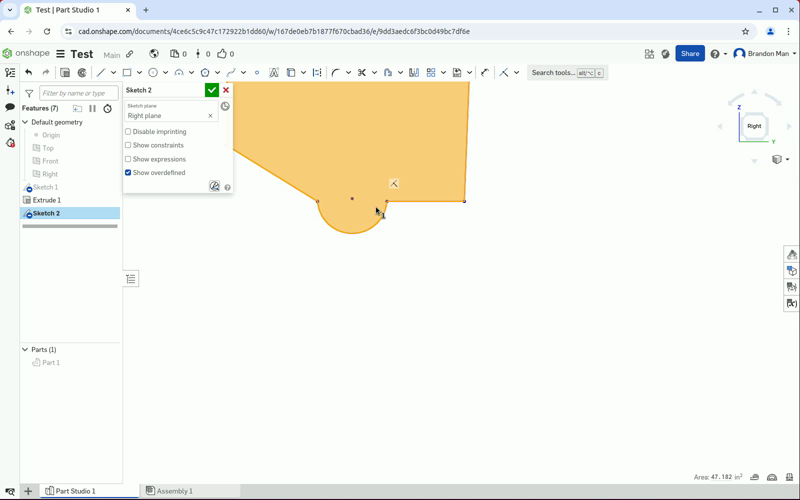
scroll(-6)
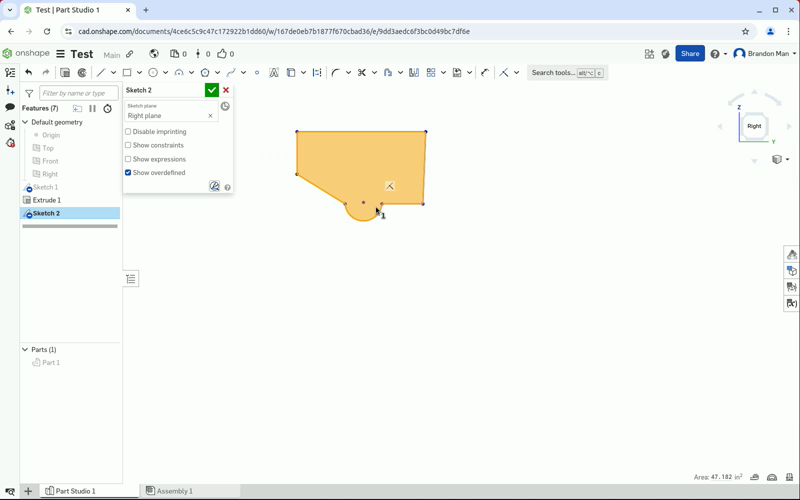
scroll(-6)
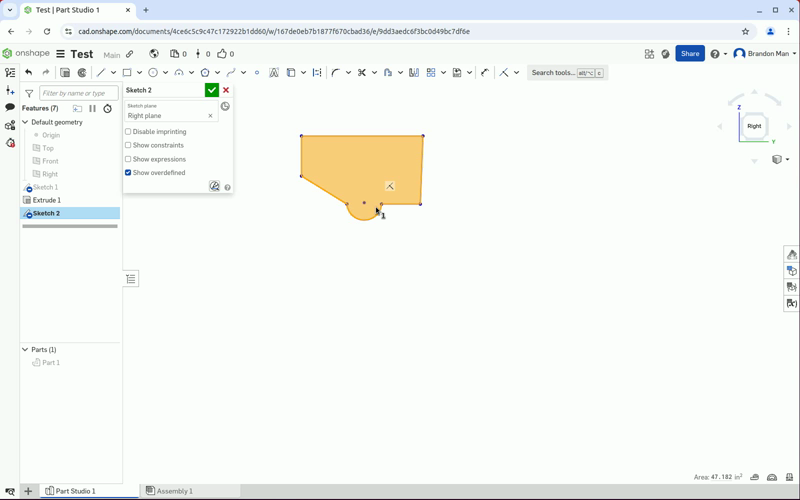
scroll(-6)
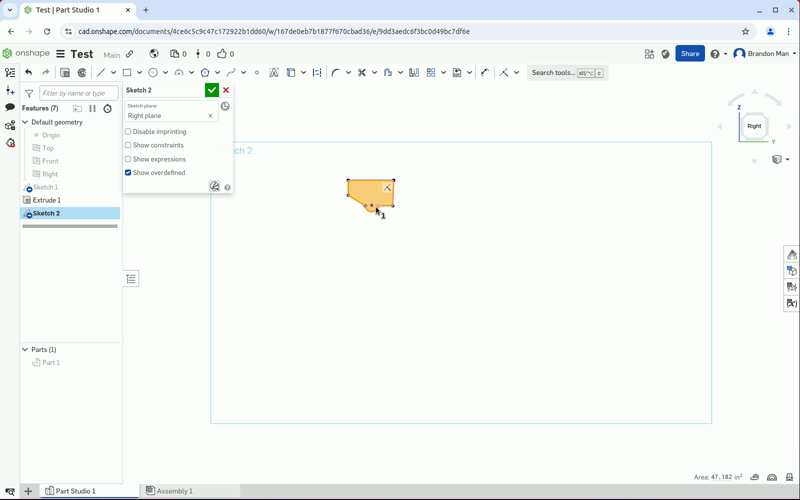
mouse_move(73, 352)
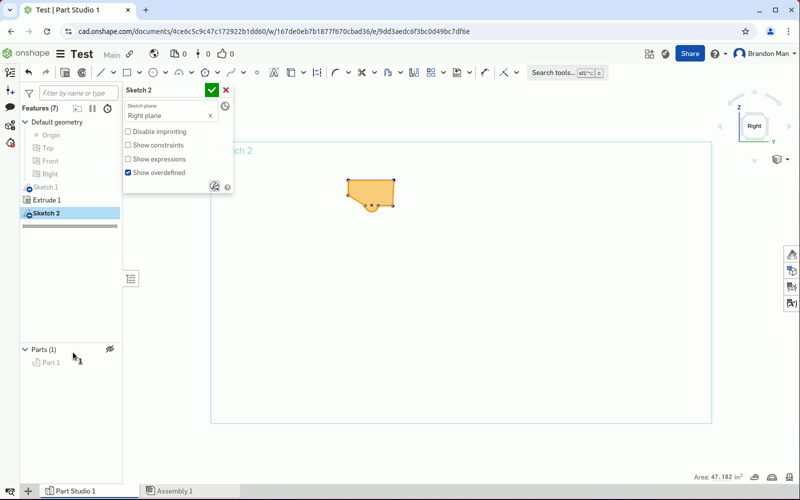
key(shift+y)
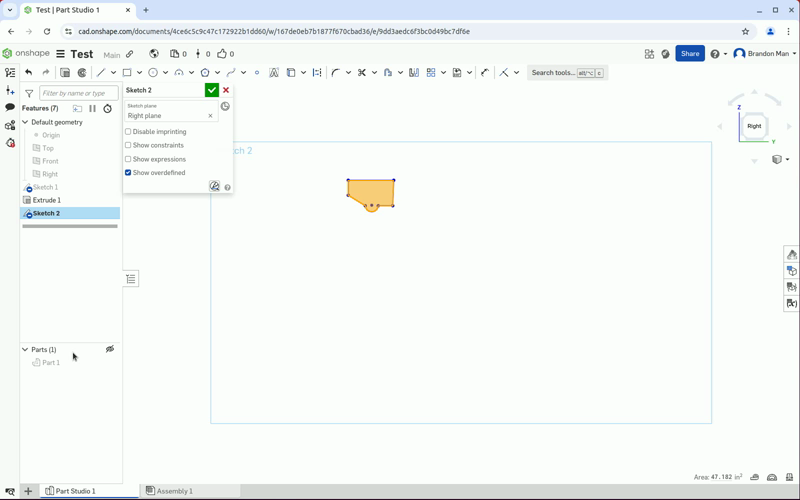
key(shift+e)
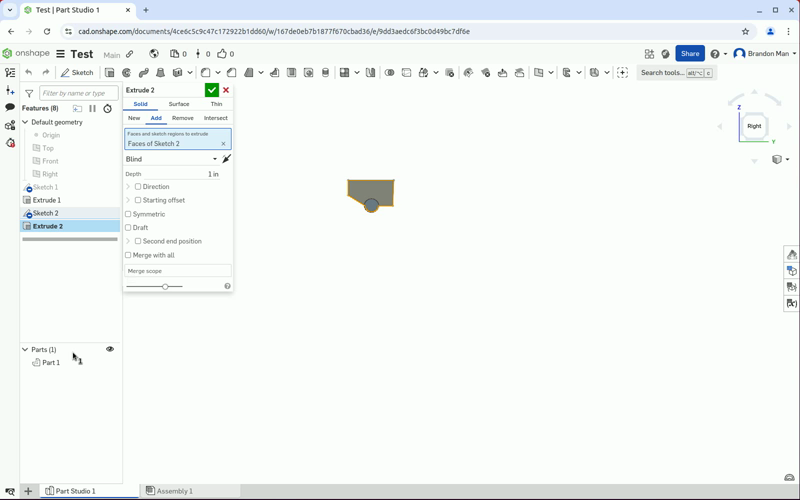
mouse_move(143, 106)
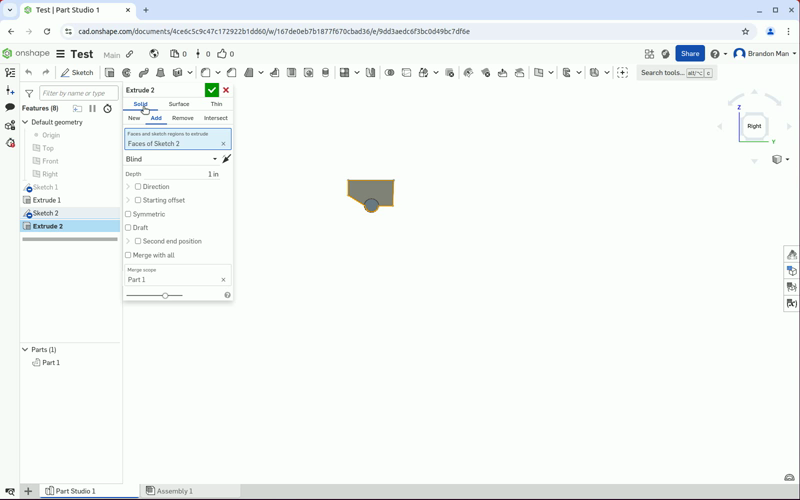
click(143, 106)
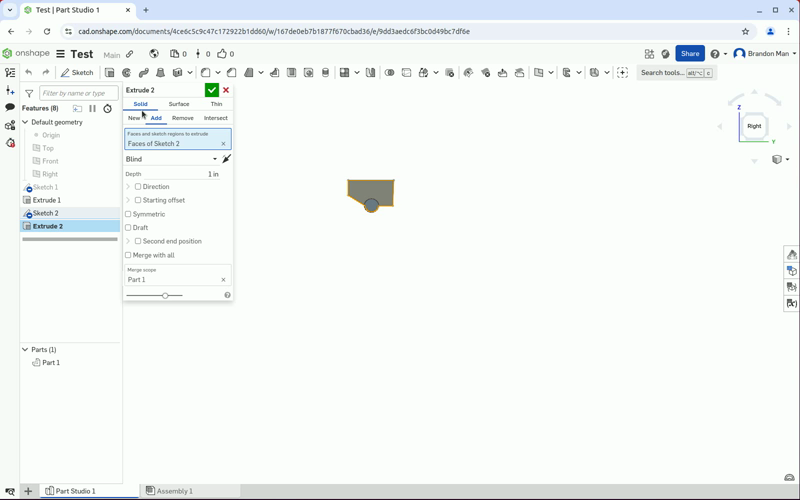
mouse_move(137, 120)
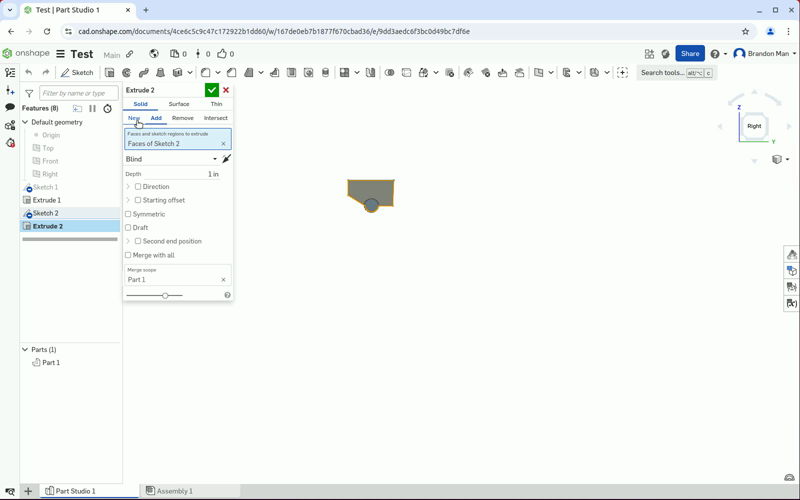
click(137, 120)
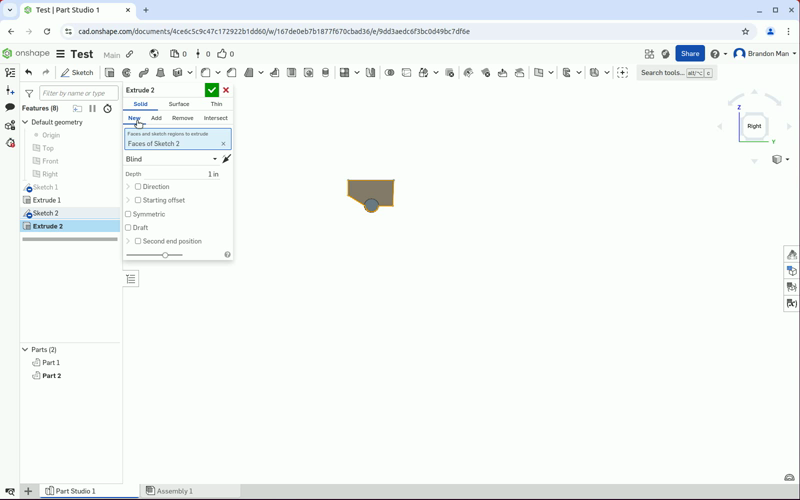
key(tab, 4)
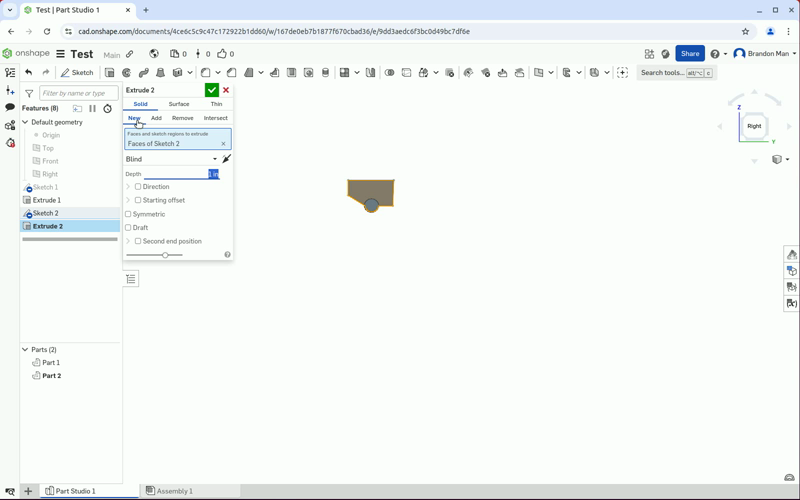
text(2.408)
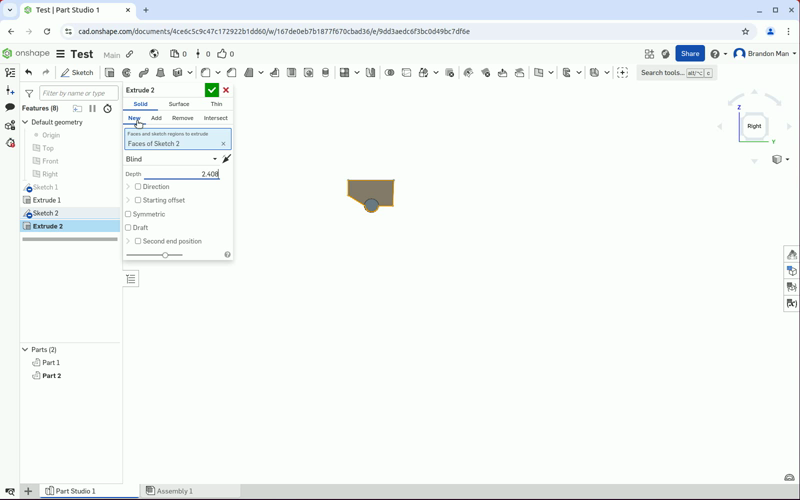
key(tab, 3)
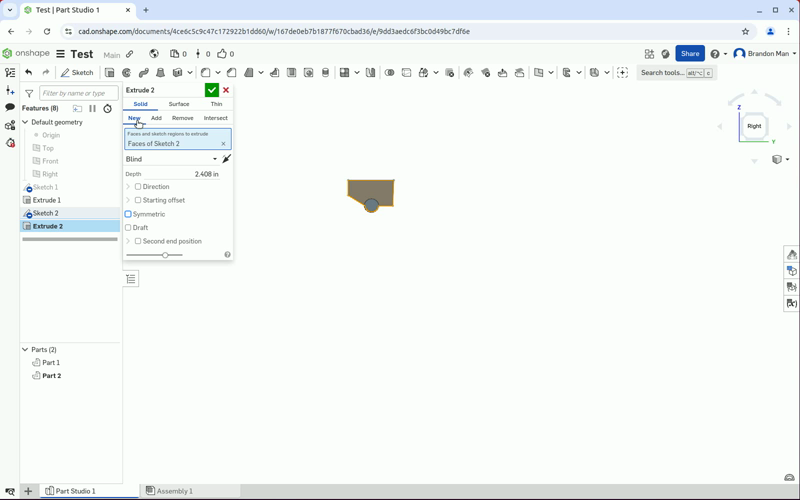
key(space)
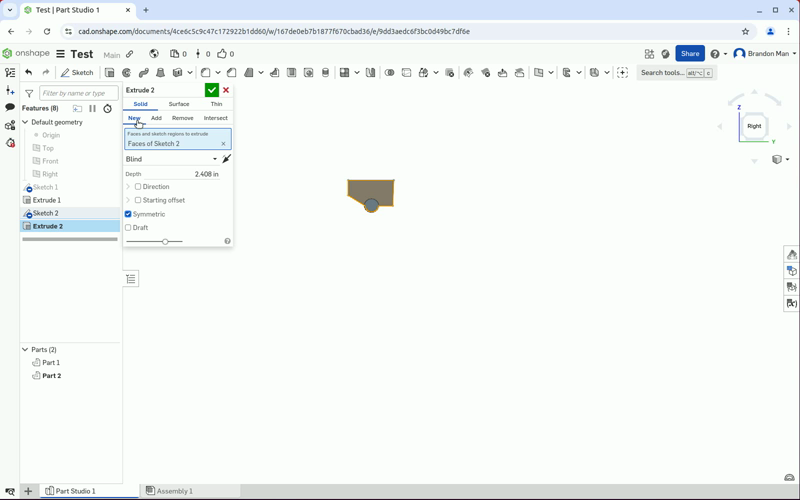
key(enter)
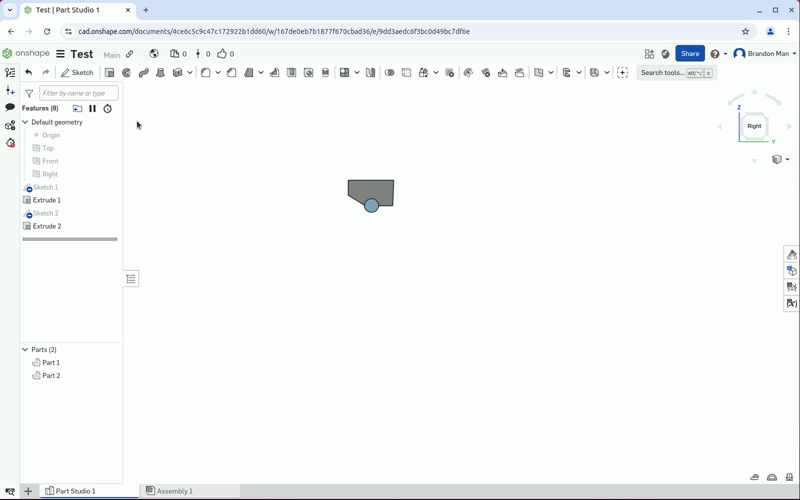
key(shift+h)
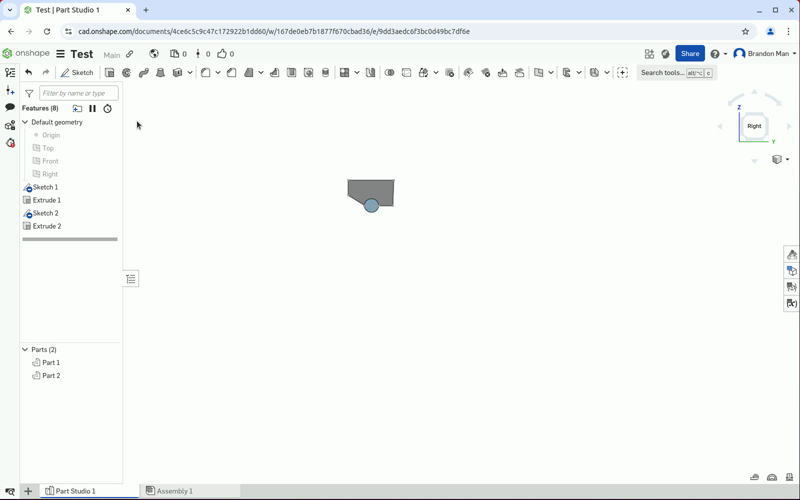
key(shift+h)
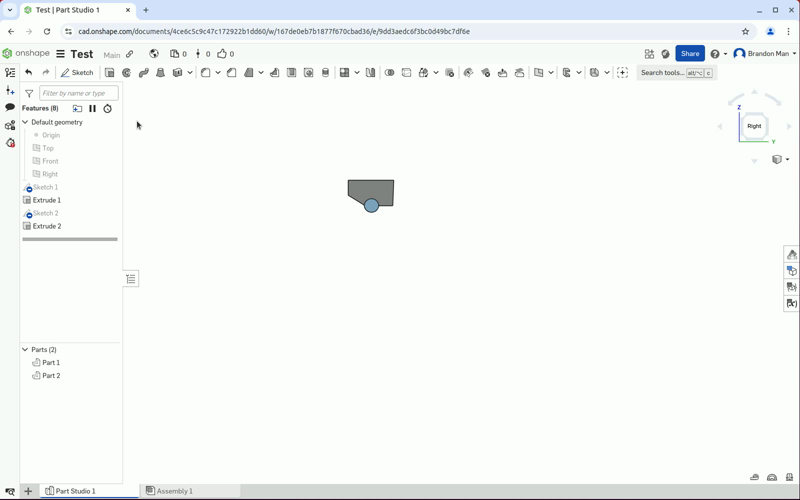
mouse_move(73, 189)
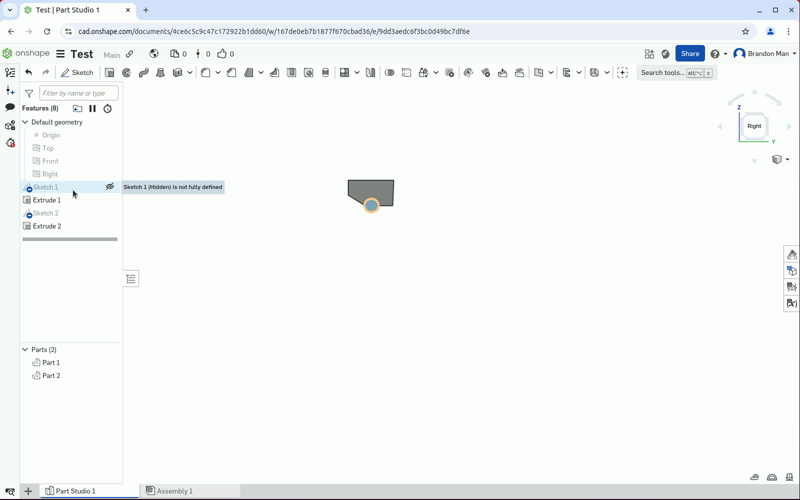
click(73, 189)
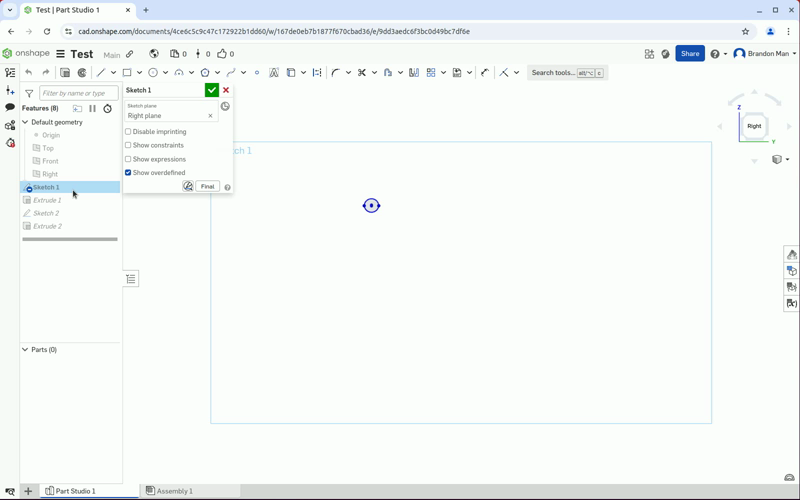
mouse_move(229, 92)
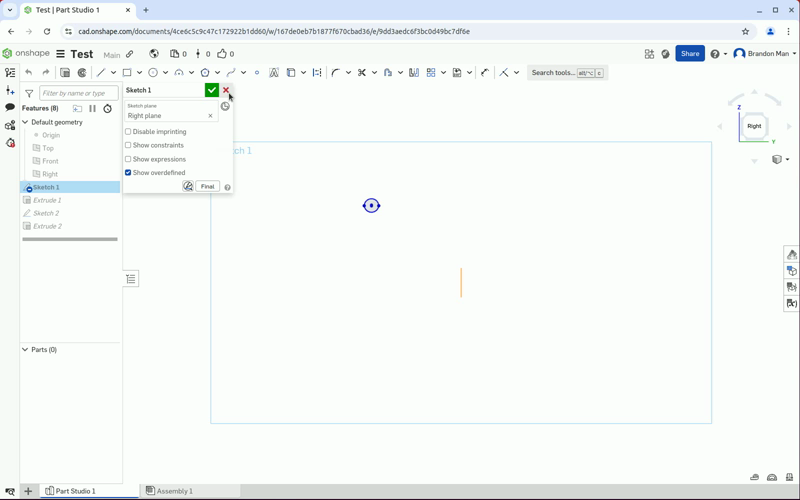
click(229, 92)
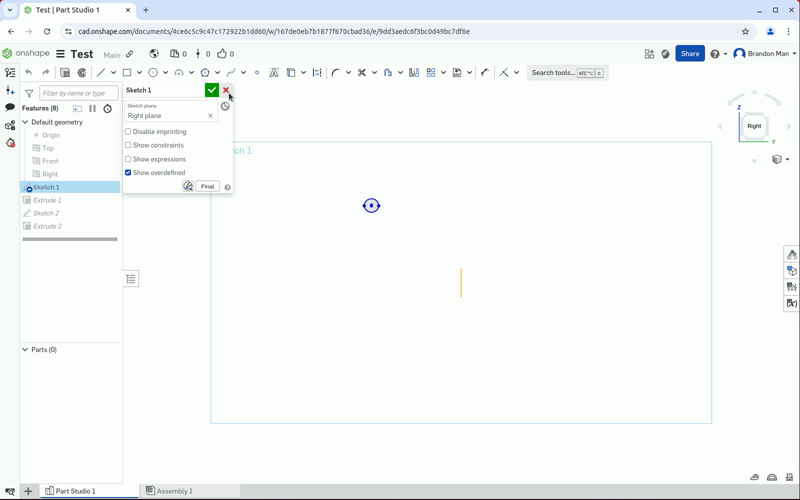
key(shift+s)
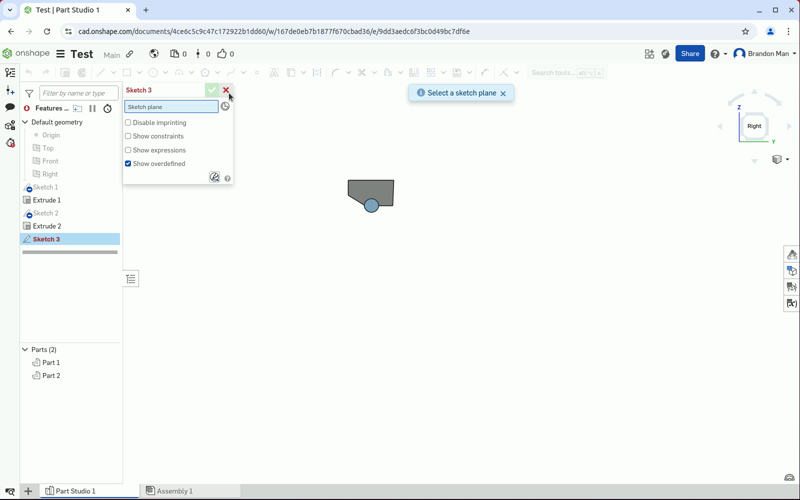
mouse_move(73, 176)
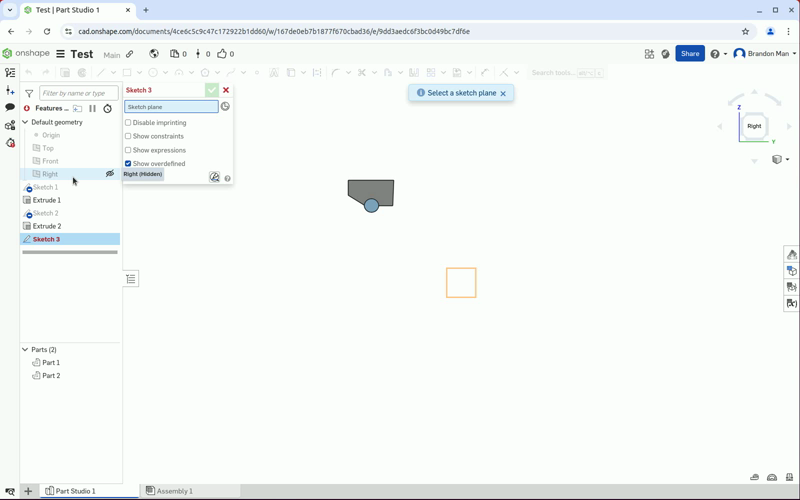
click(73, 176)
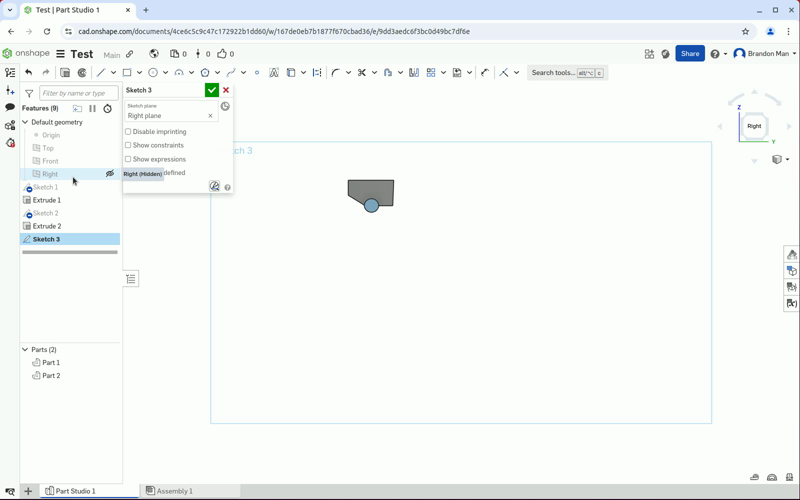
mouse_move(73, 352)
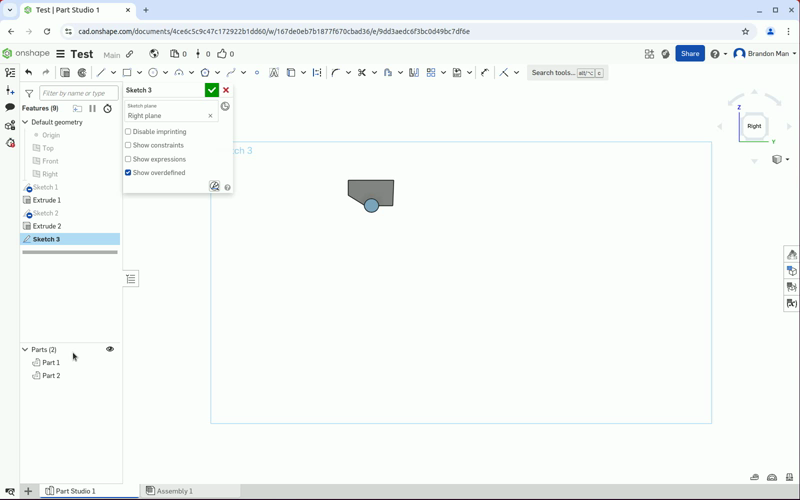
key(y)
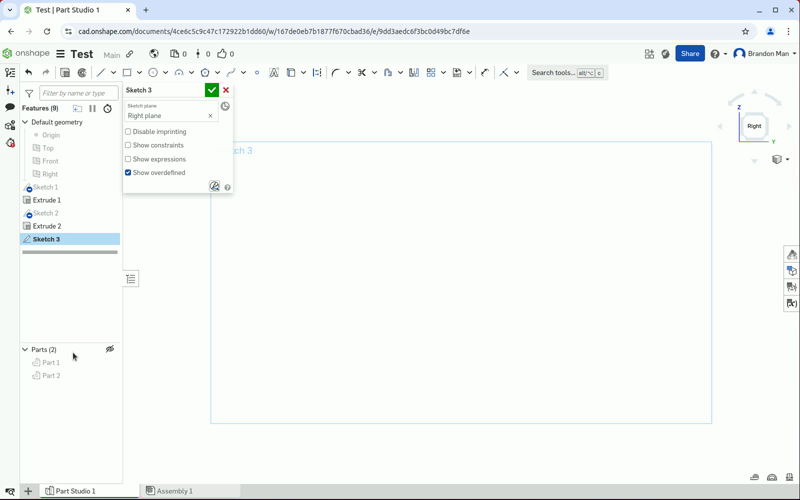
key(a)
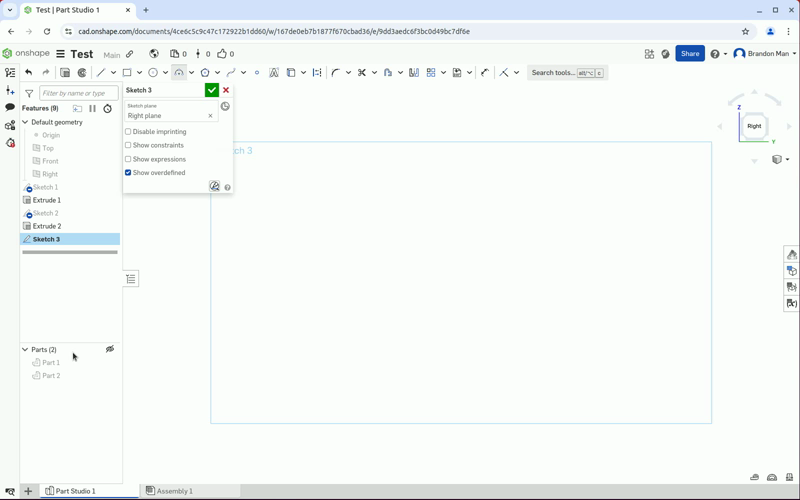
key_down(shift)
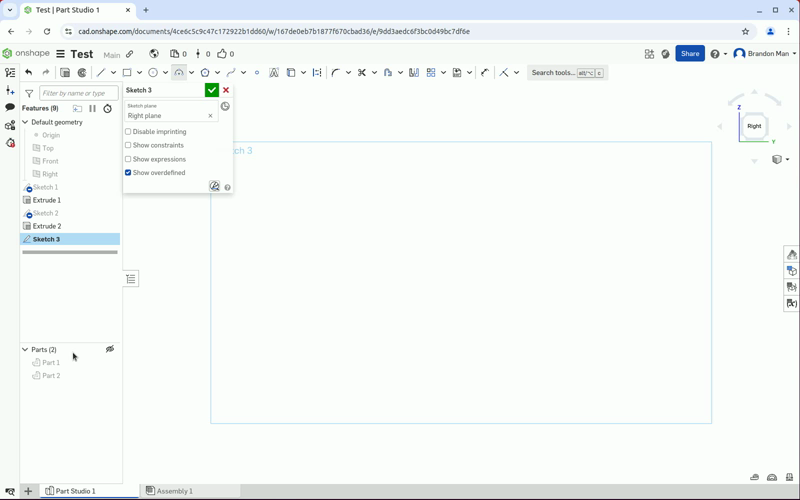
mouse_move(364, 205)
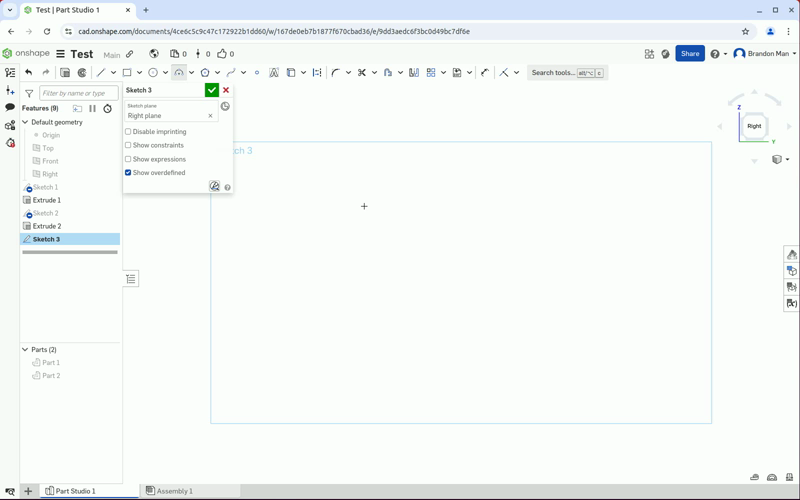
click(364, 205)
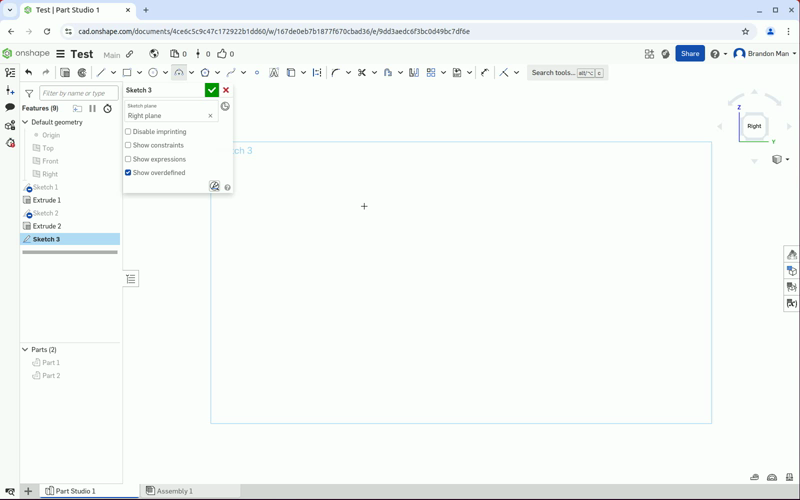
key_up(shift)
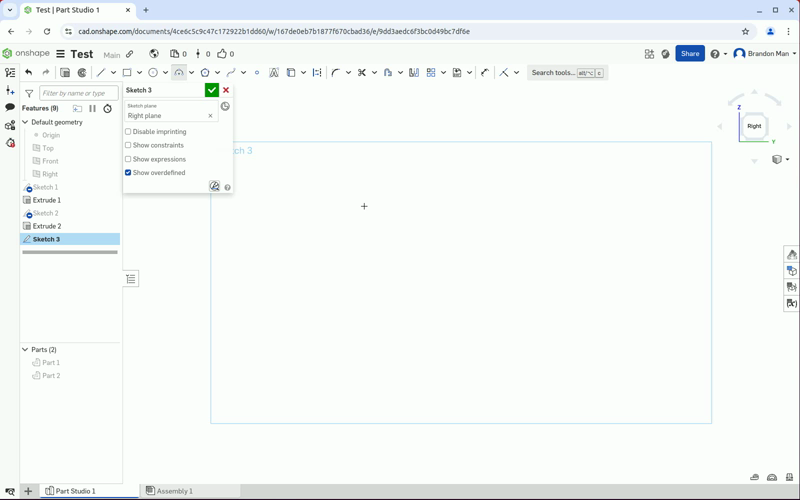
key_down(shift)
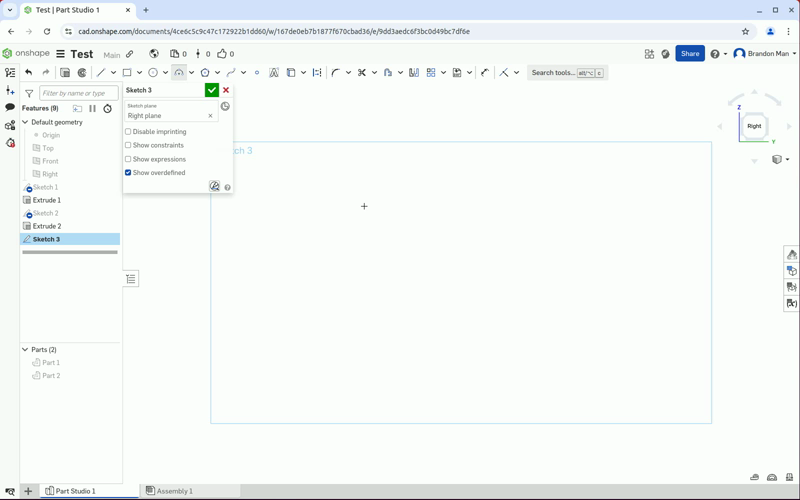
mouse_move(378, 205)
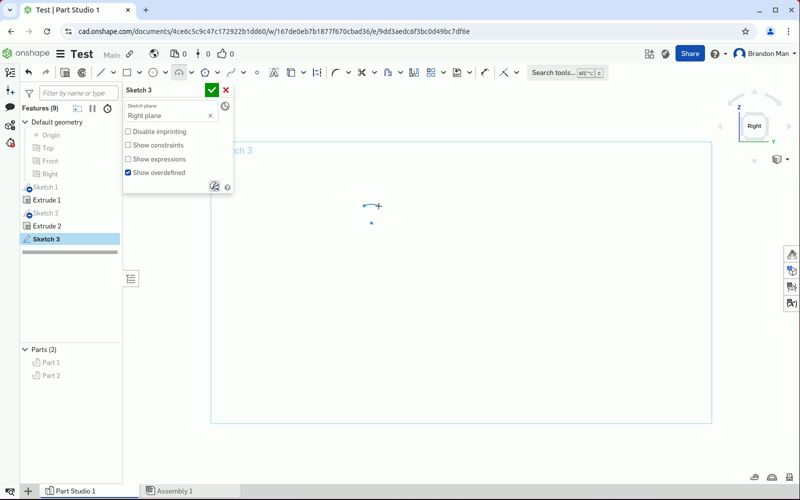
click(378, 205)
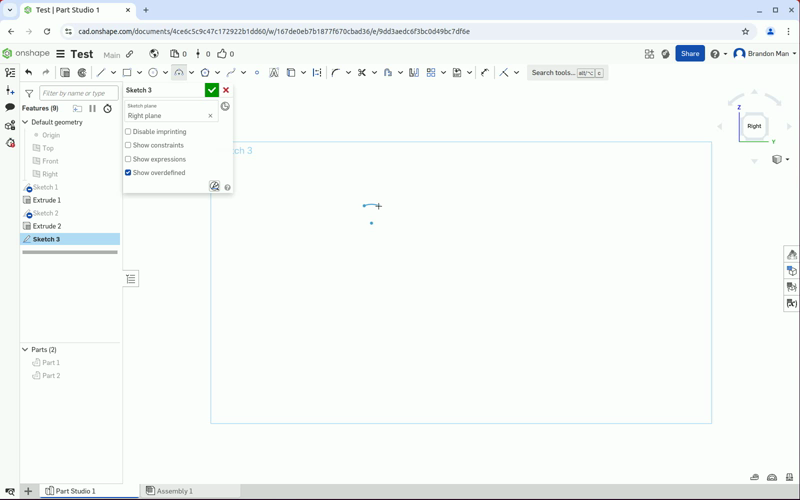
mouse_move(371, 212)
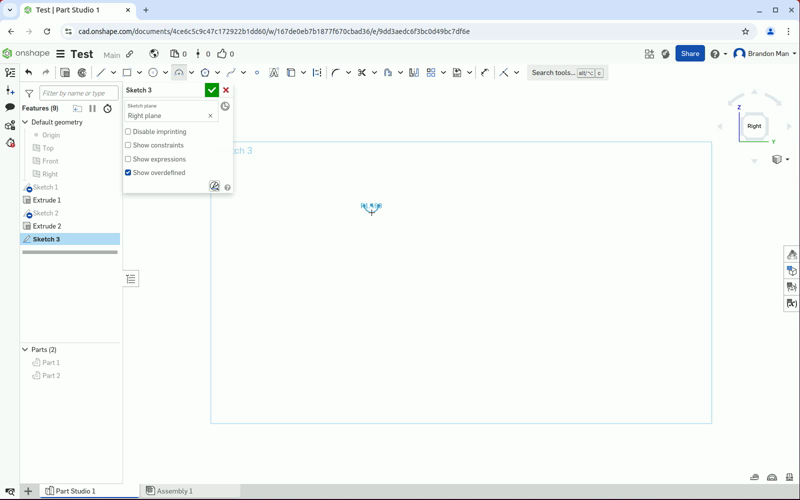
click(371, 212)
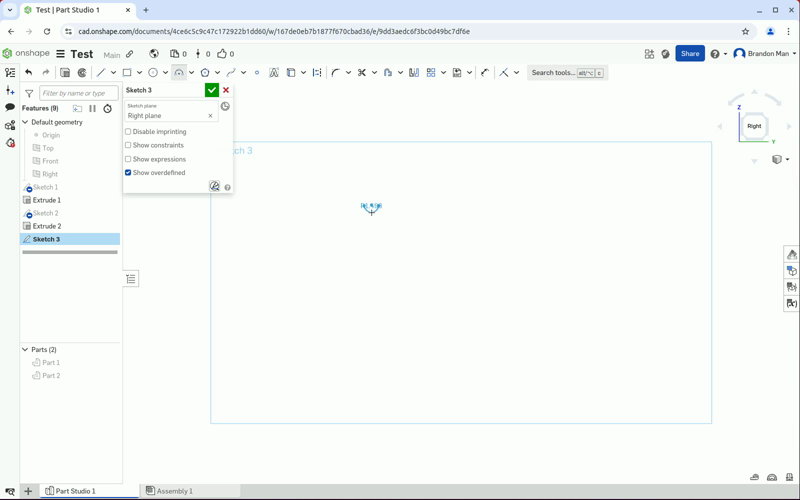
key_up(shift)
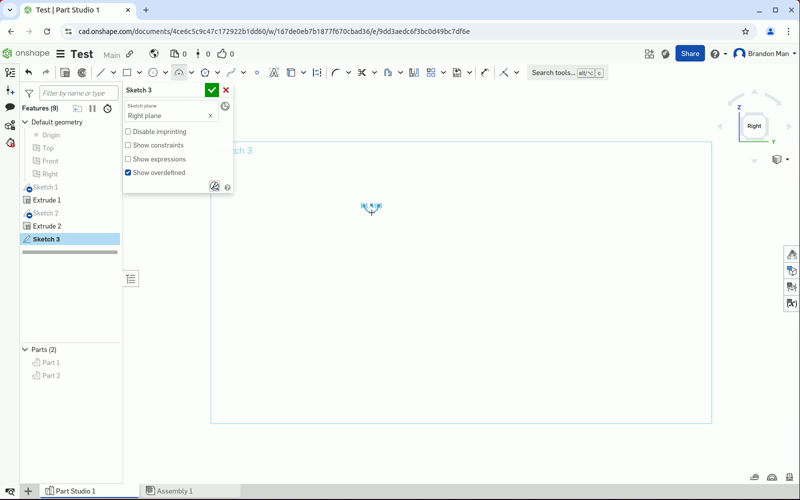
mouse_move(378, 205)
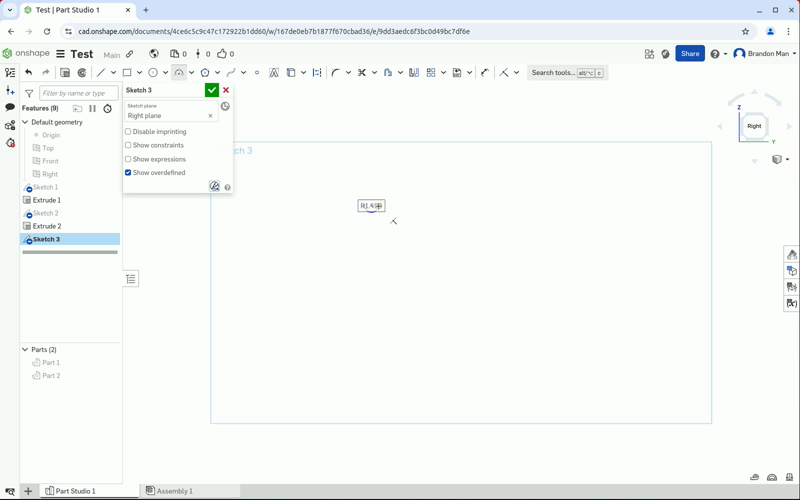
click(378, 205)
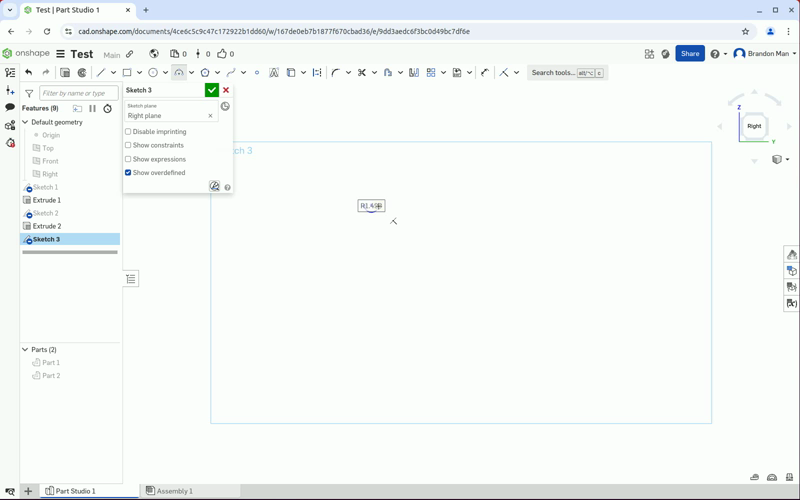
mouse_move(364, 205)
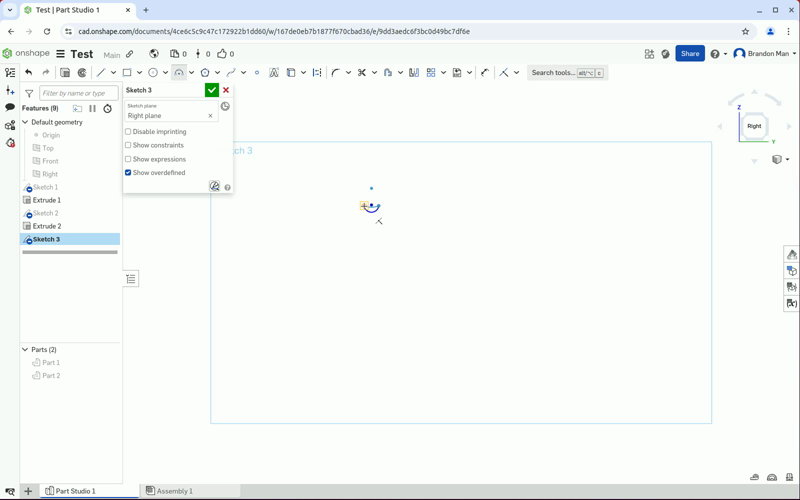
click(364, 205)
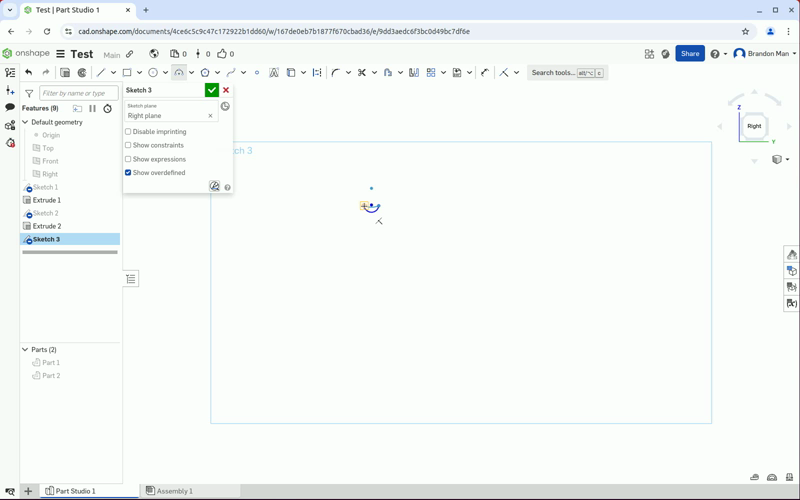
key_down(shift)
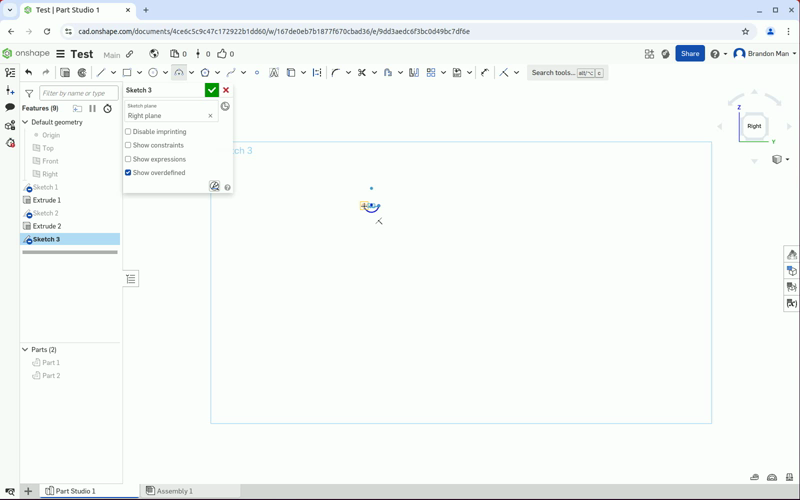
mouse_move(371, 198)
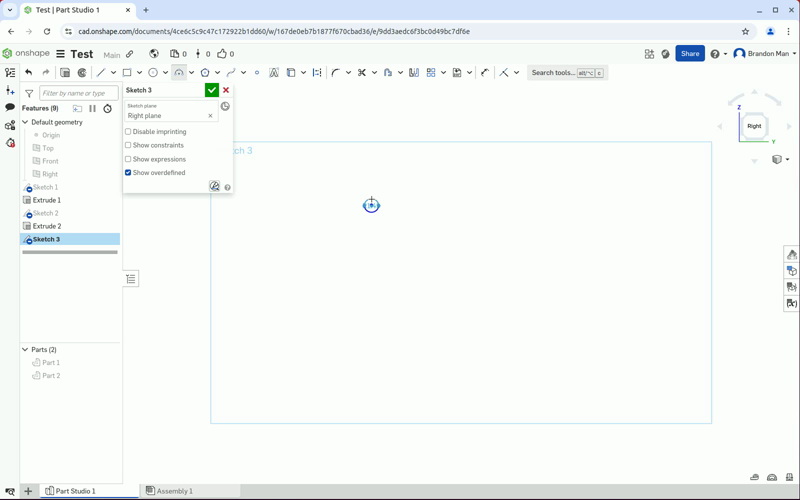
click(371, 198)
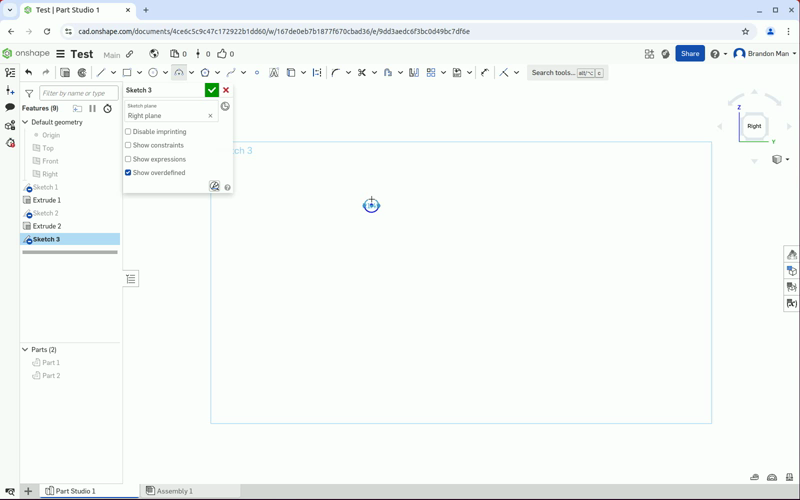
key_up(shift)
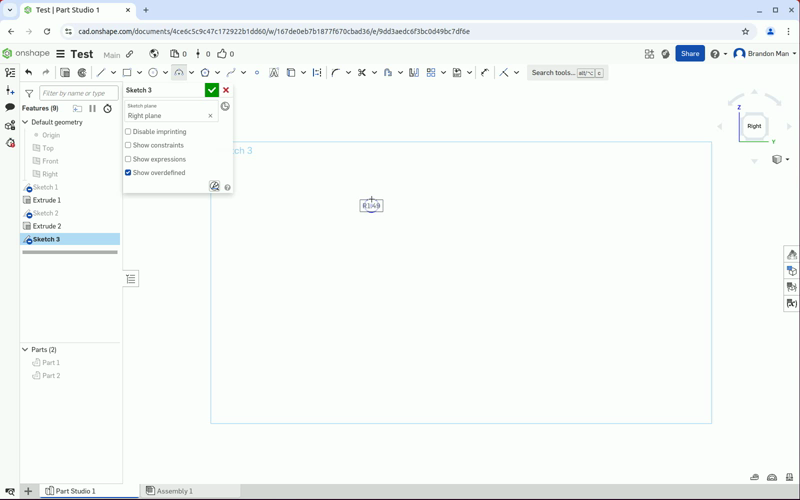
key(esc)
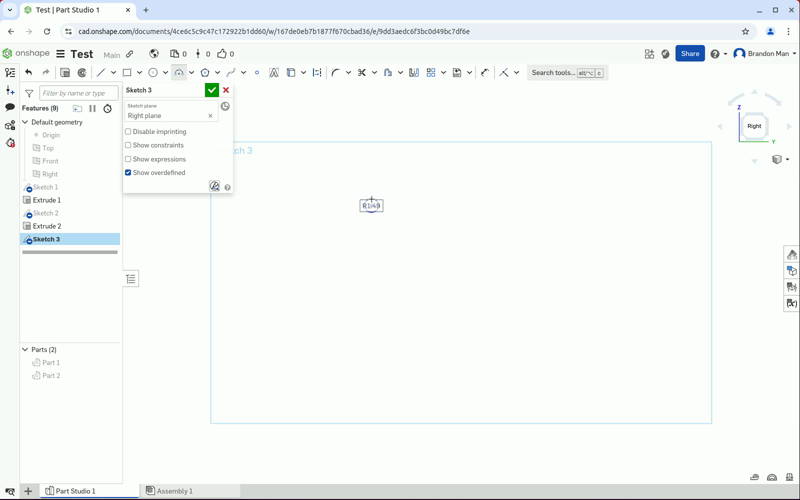
mouse_move(376, 208)
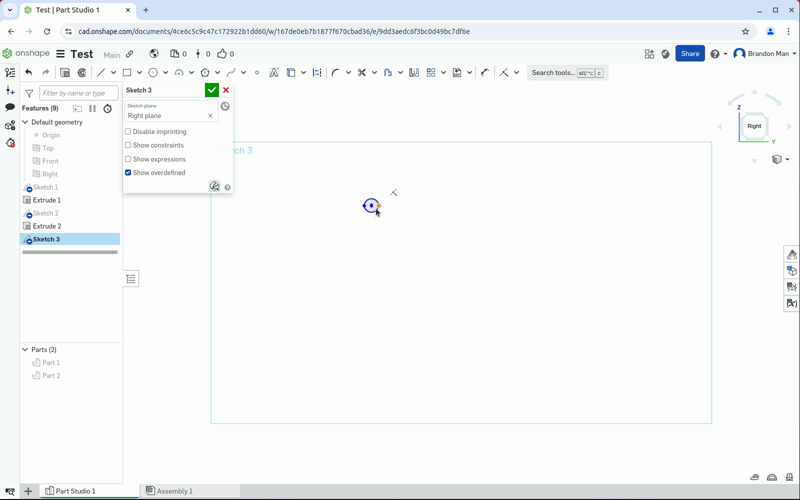
scroll(6)
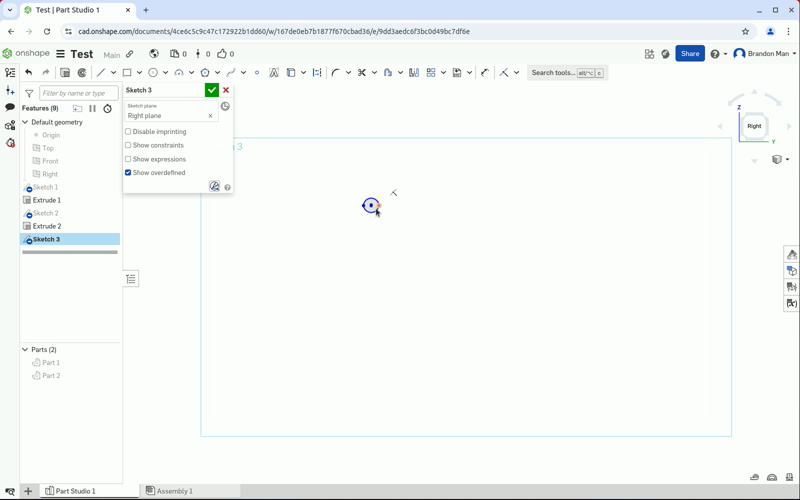
scroll(6)
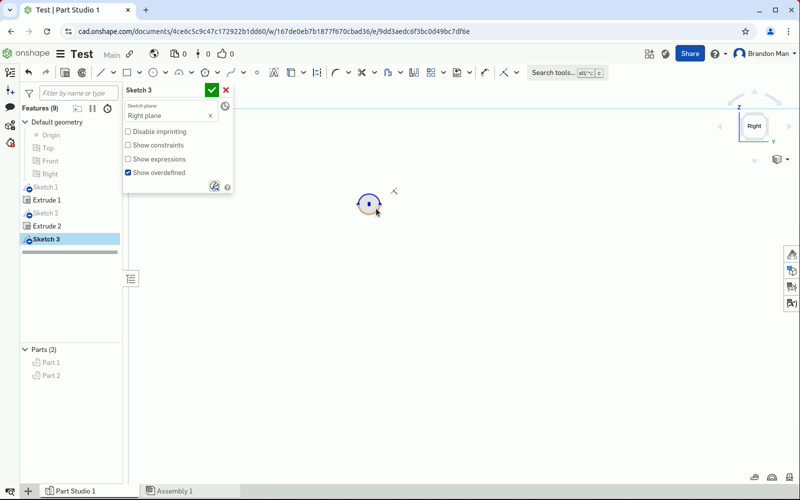
scroll(6)
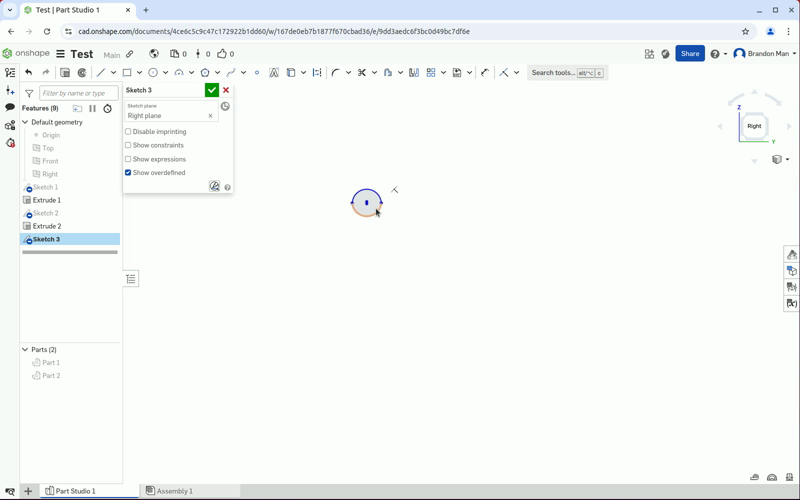
scroll(6)
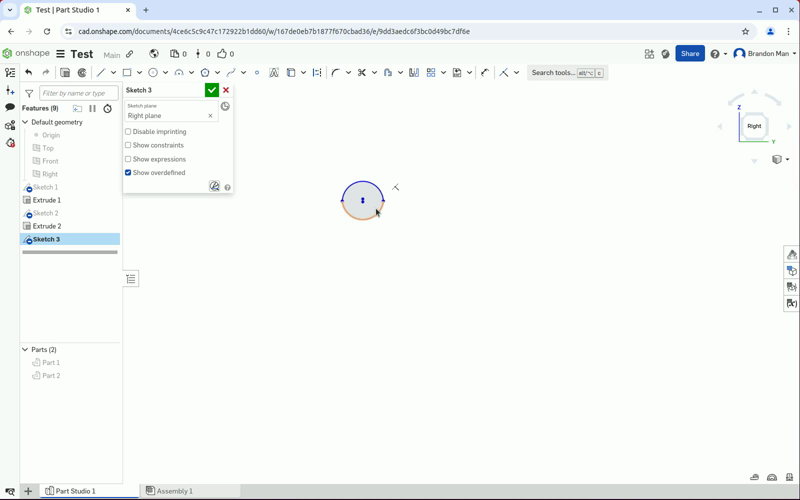
scroll(6)
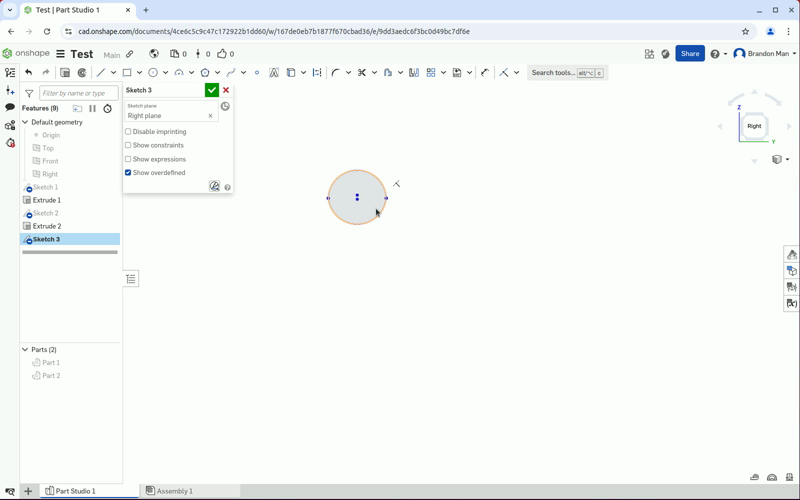
scroll(6)
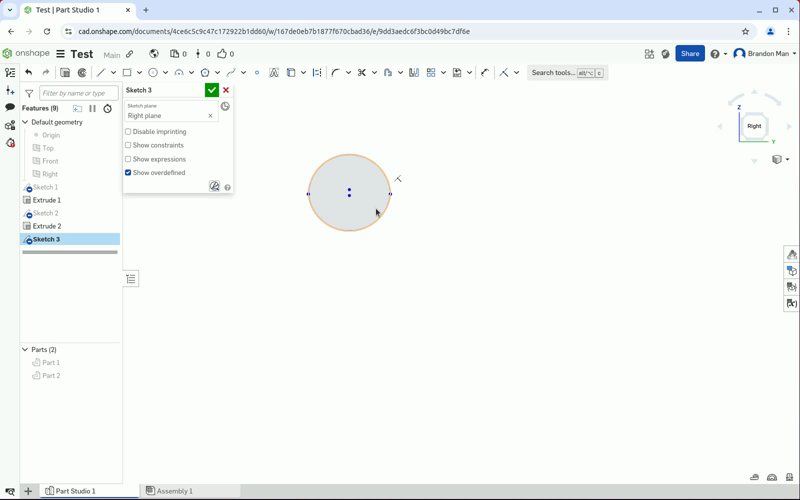
scroll(6)
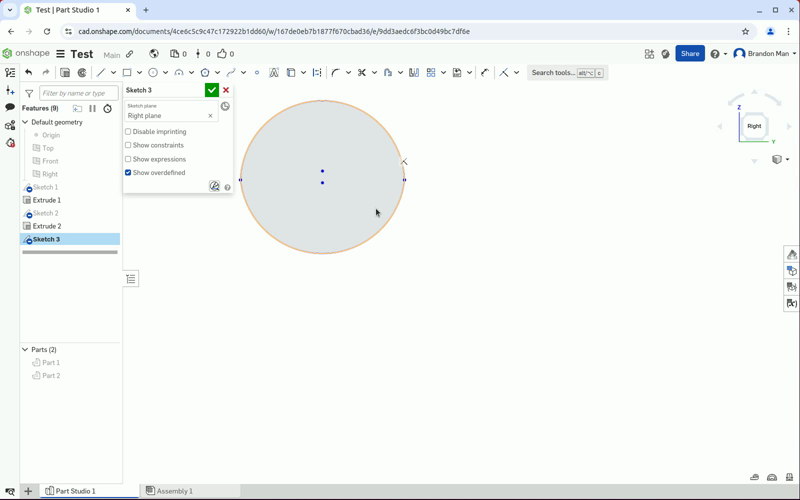
click(376, 208)
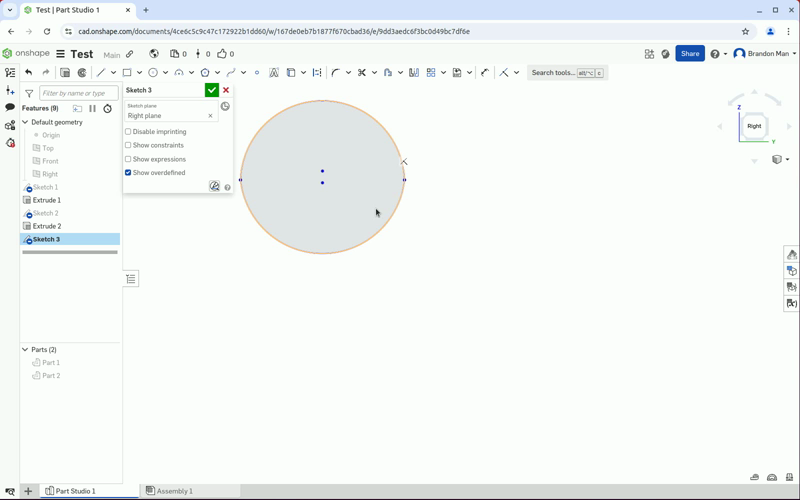
scroll(-6)
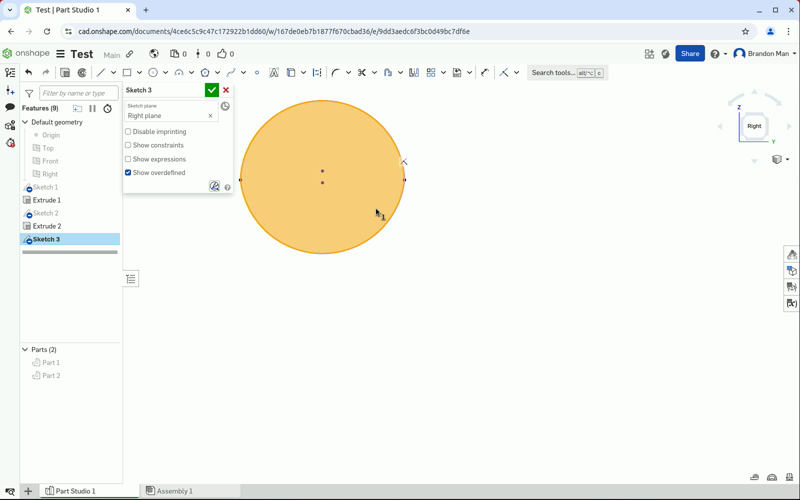
scroll(-6)
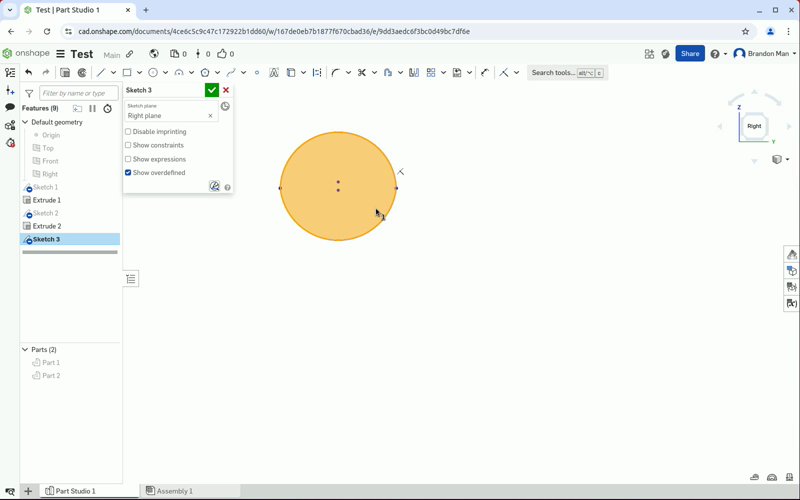
scroll(-6)
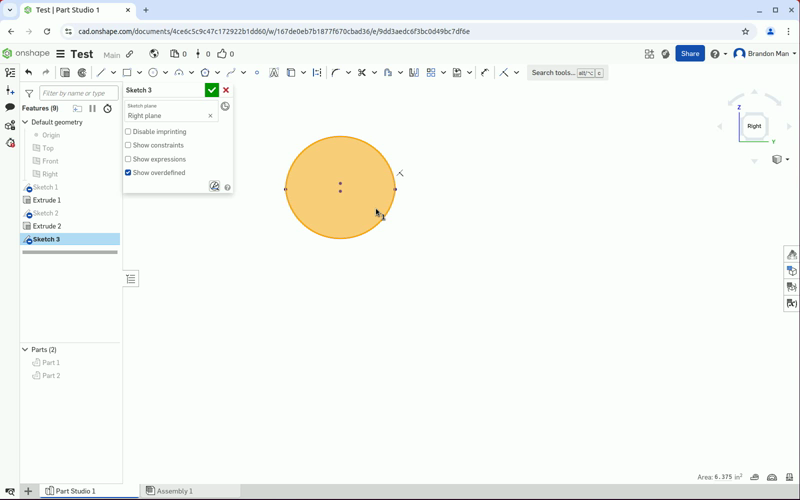
scroll(-6)
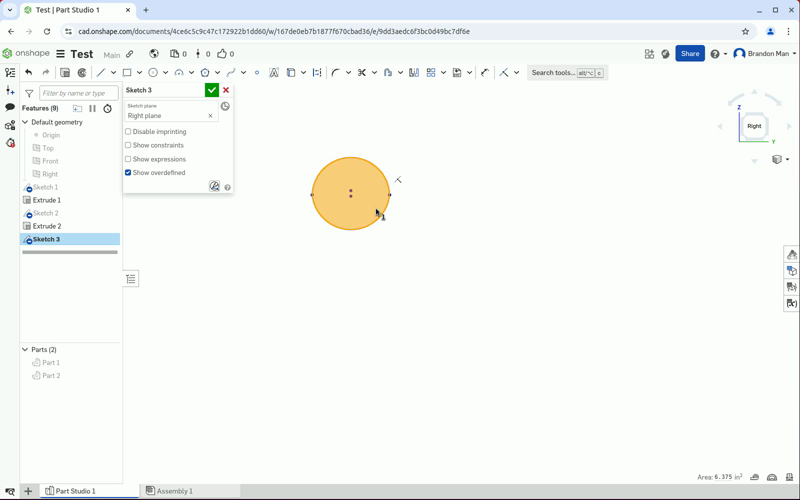
scroll(-6)
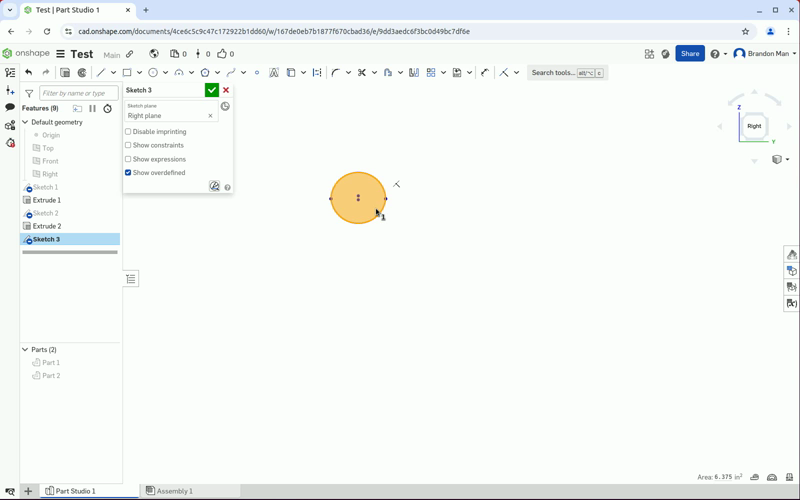
scroll(-6)
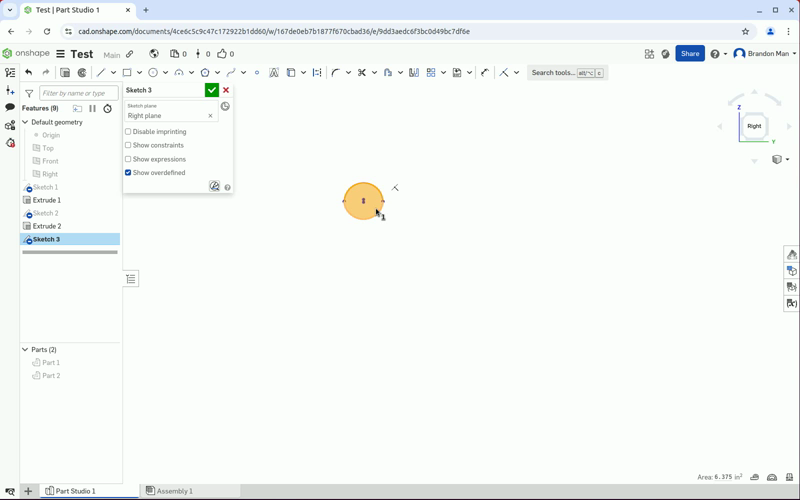
scroll(-6)
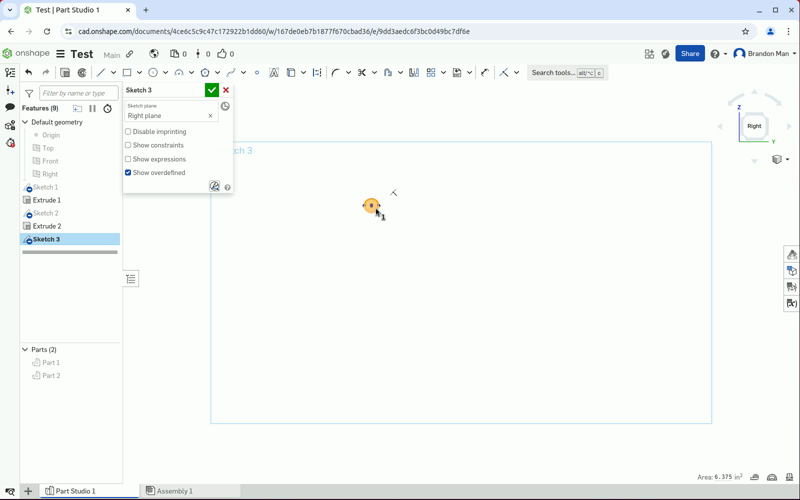
mouse_move(73, 352)
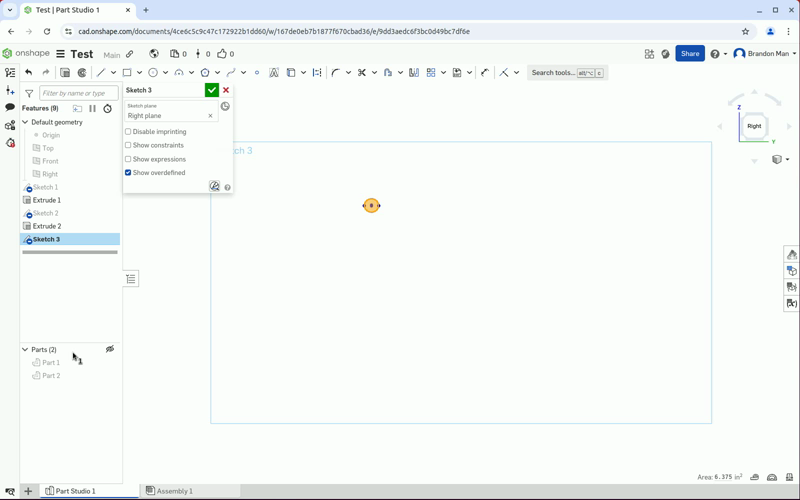
key(shift+y)
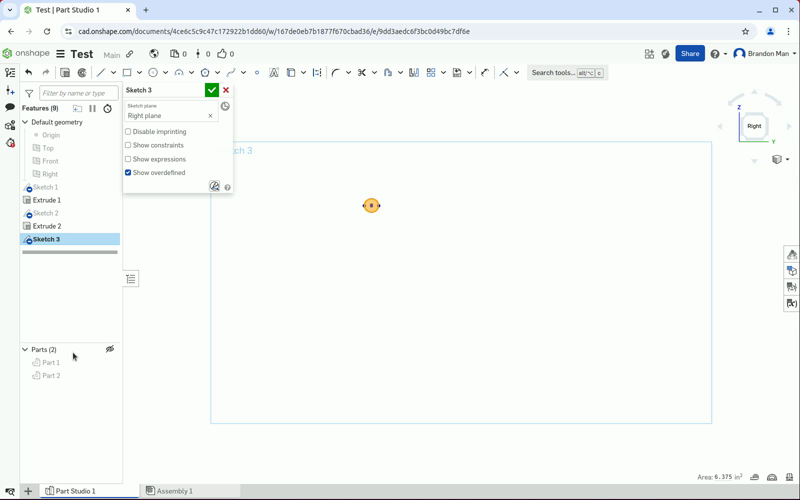
key(shift+e)
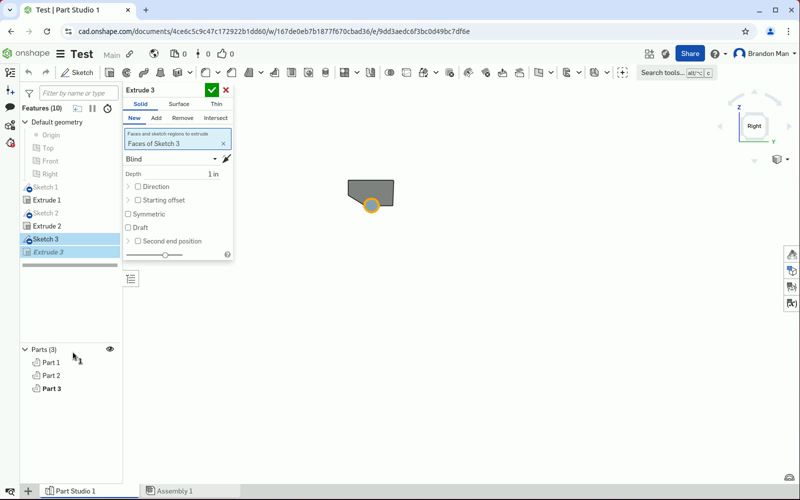
mouse_move(143, 106)
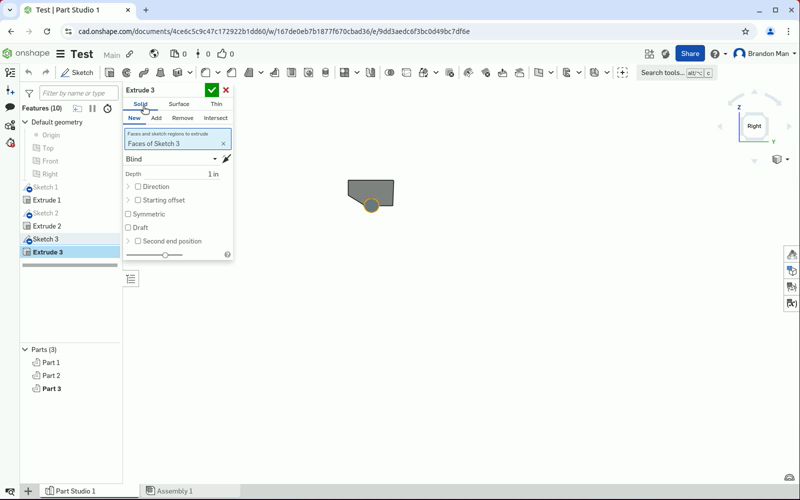
click(143, 106)
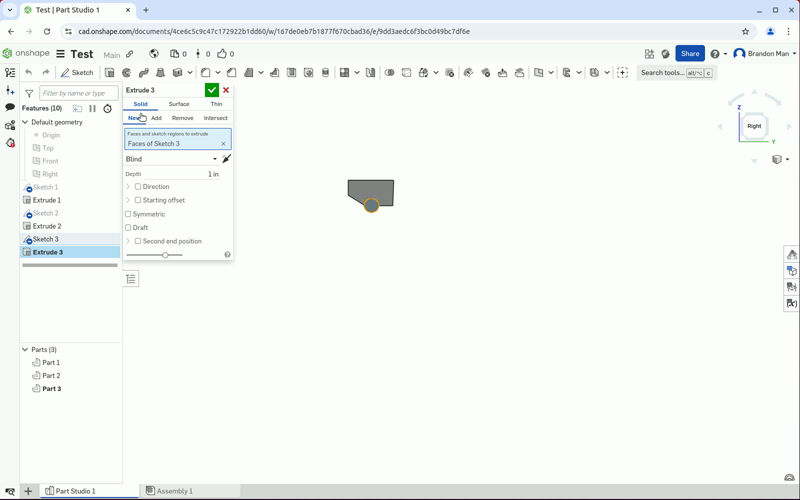
mouse_move(137, 120)
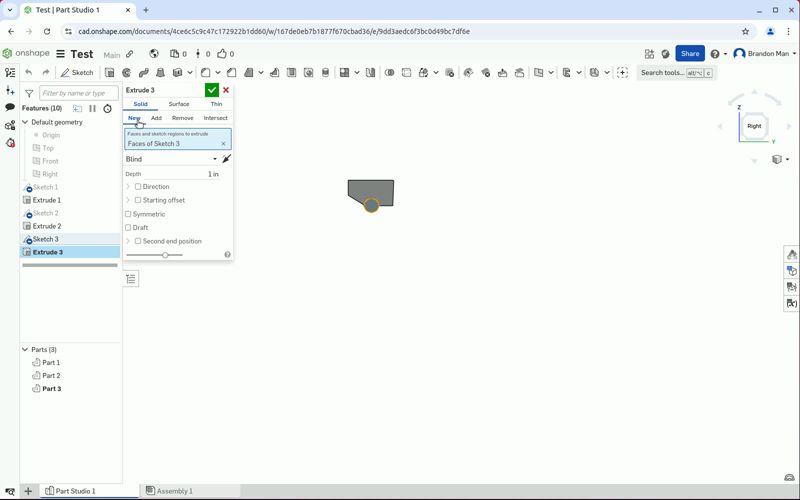
click(137, 120)
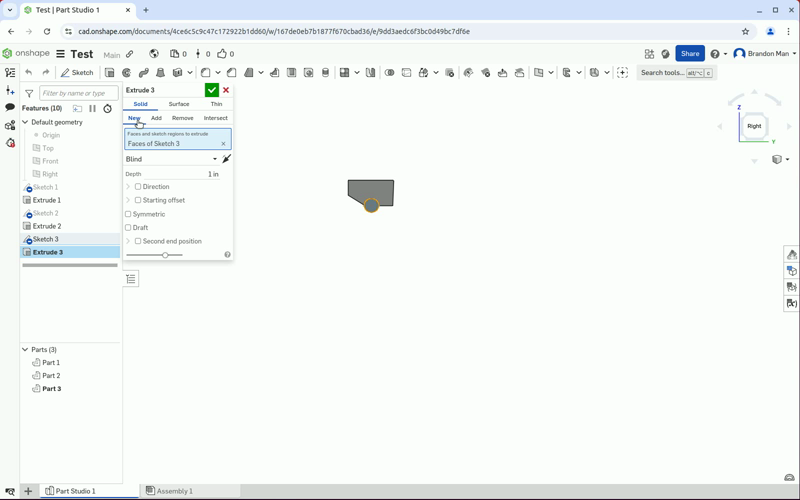
key(tab, 4)
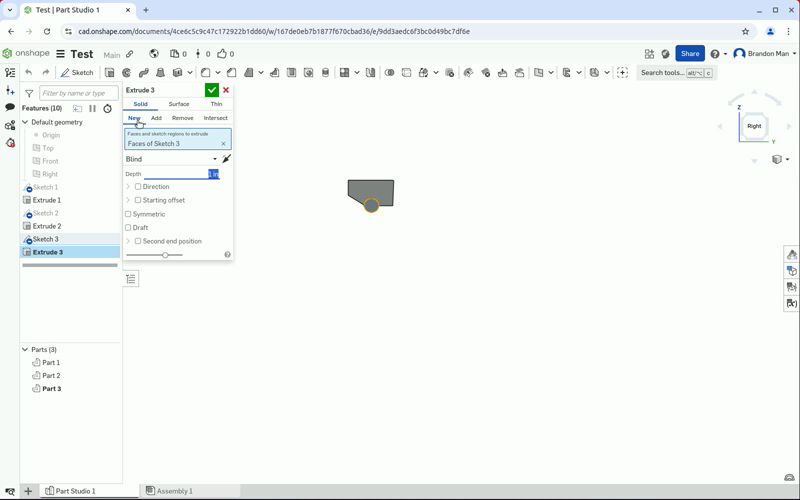
text(2.408)
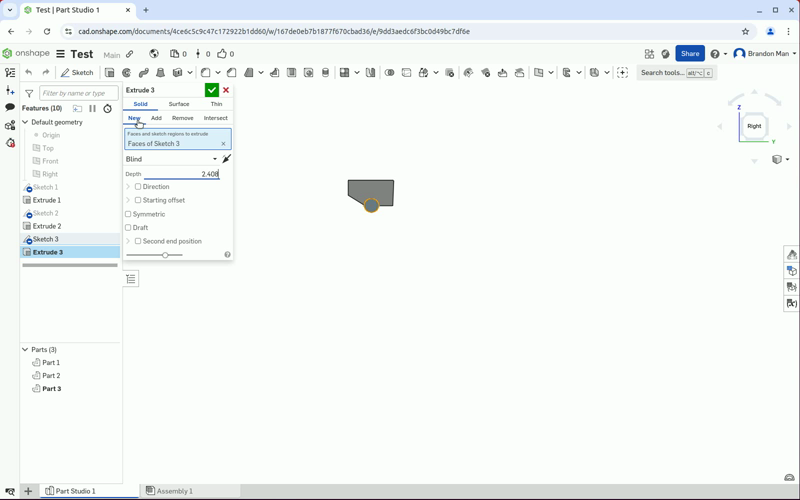
key(tab, 3)
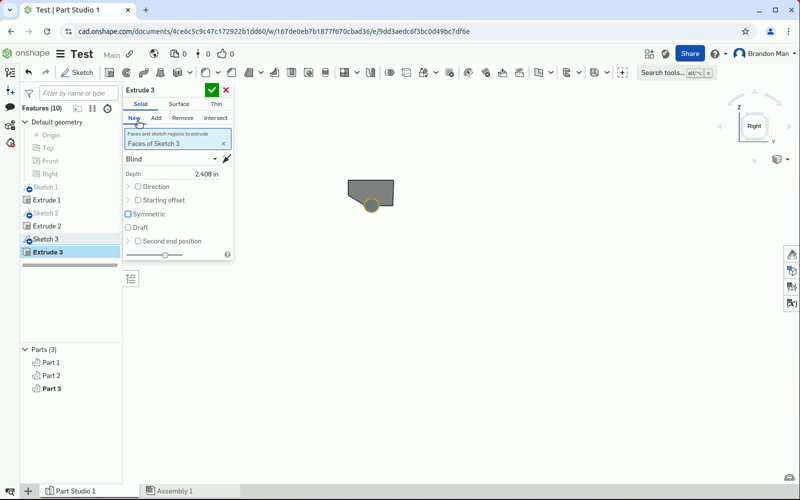
key(space)
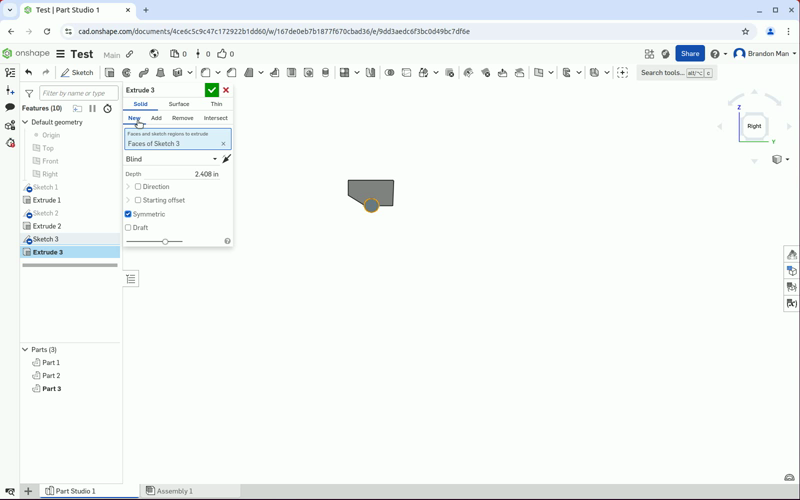
key(enter)
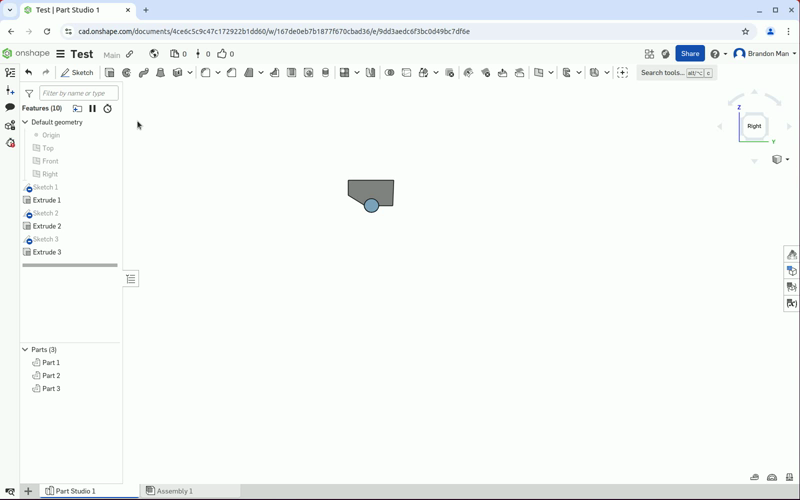
key(shift+h)
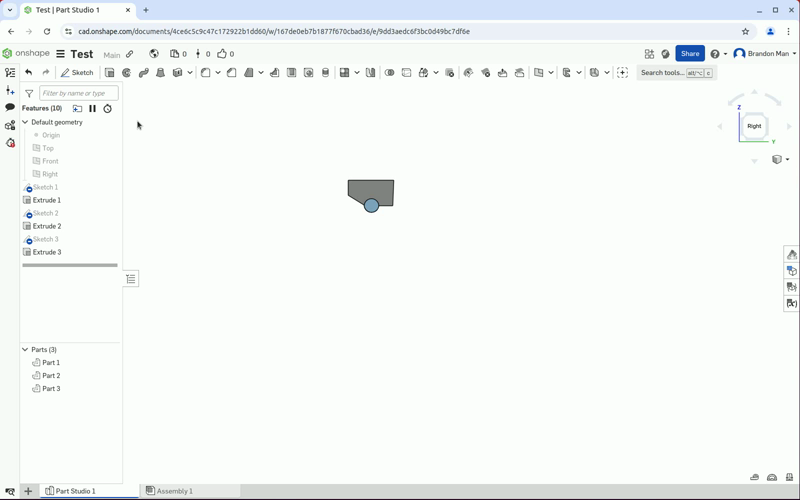
key(shift+h)
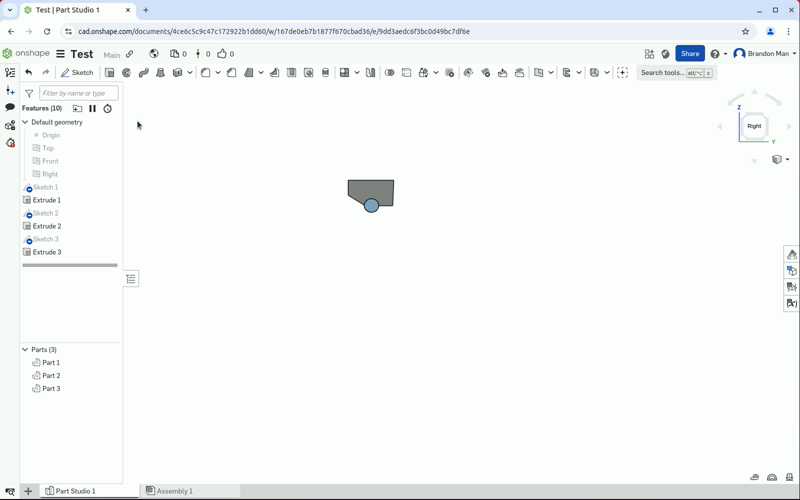
mouse_move(73, 189)
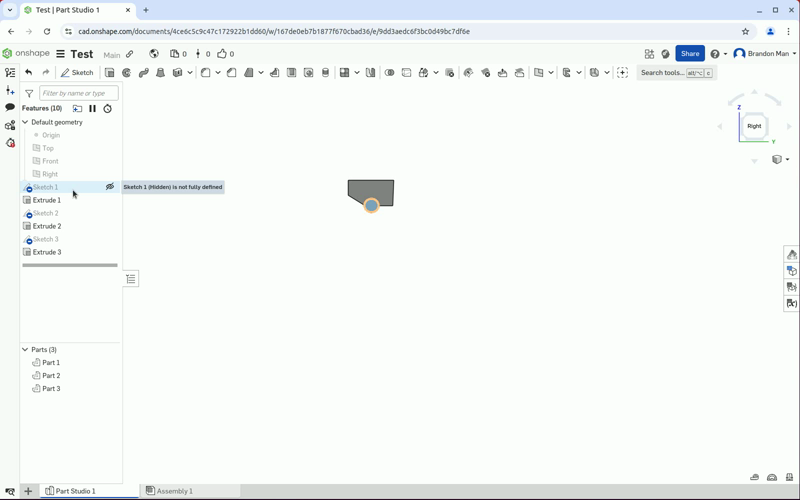
click(73, 189)
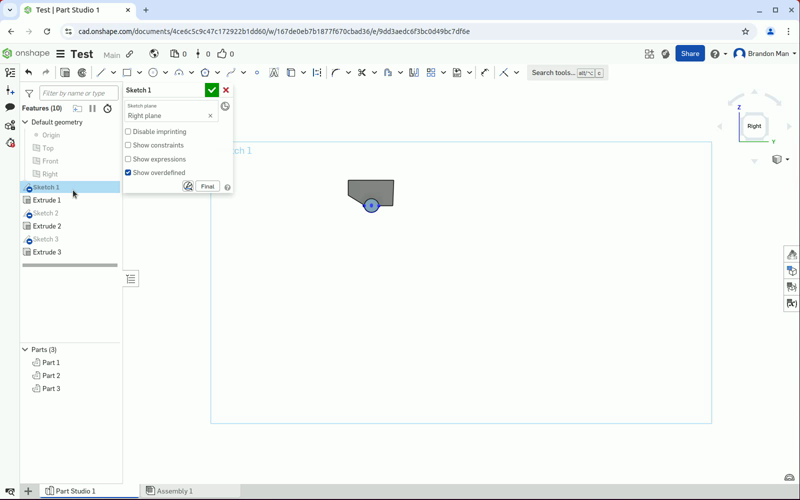
mouse_move(229, 92)
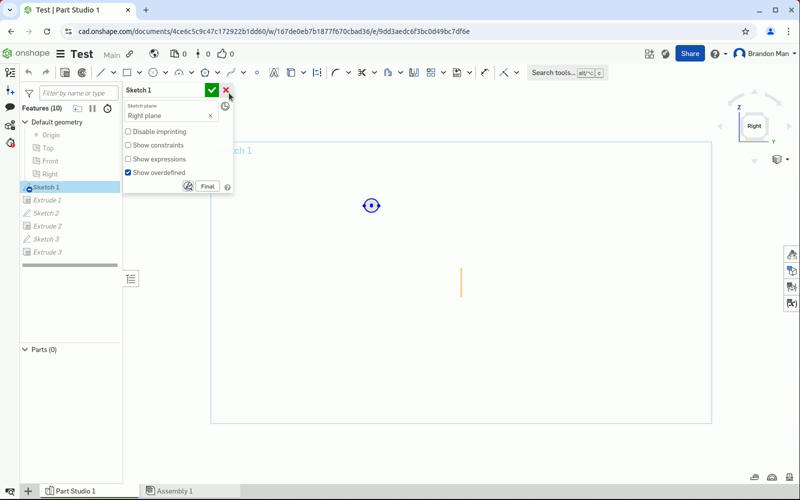
click(229, 92)
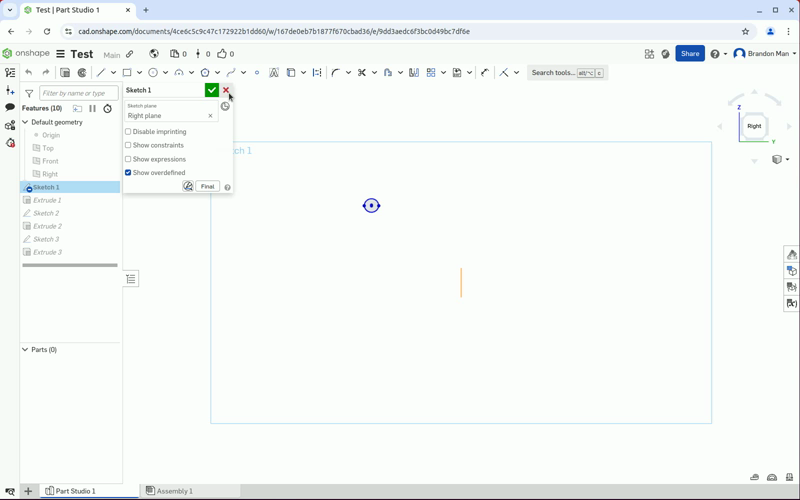
key(shift+s)
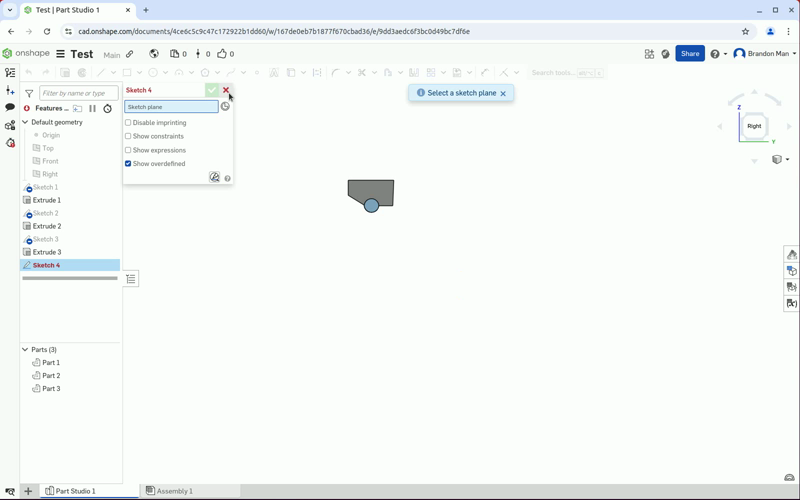
mouse_move(73, 176)
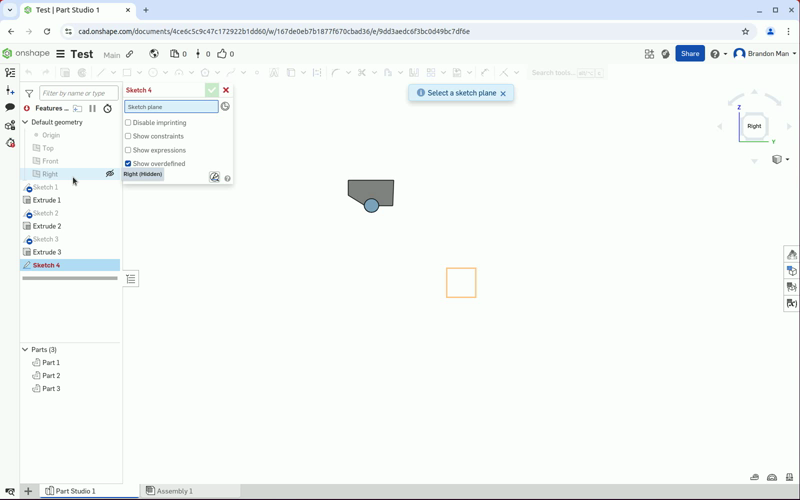
click(73, 176)
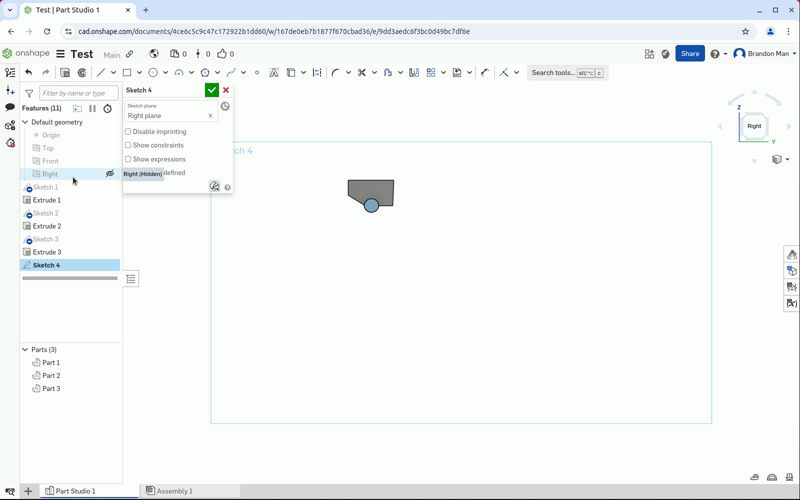
mouse_move(73, 352)
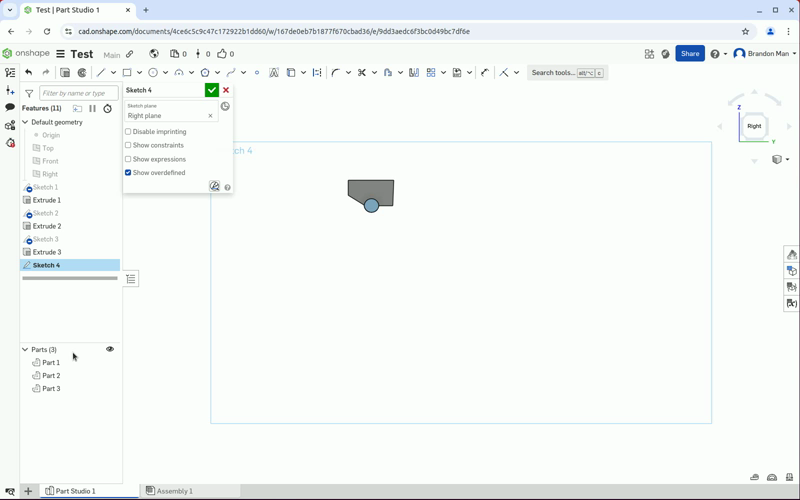
key(y)
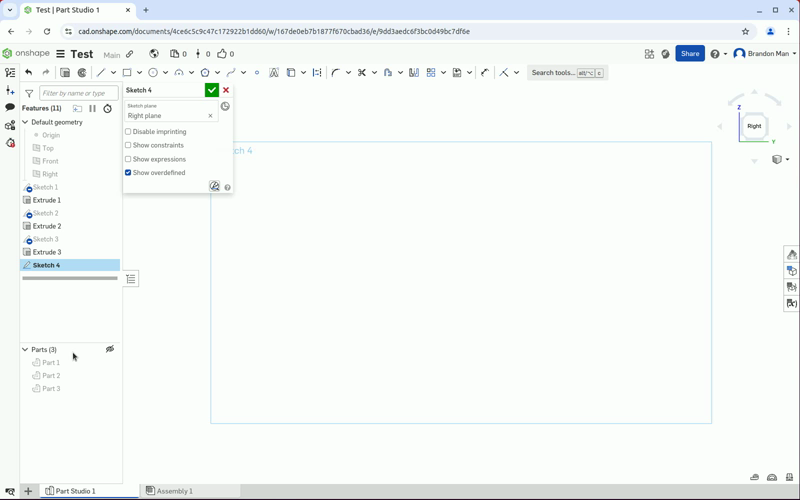
key(a)
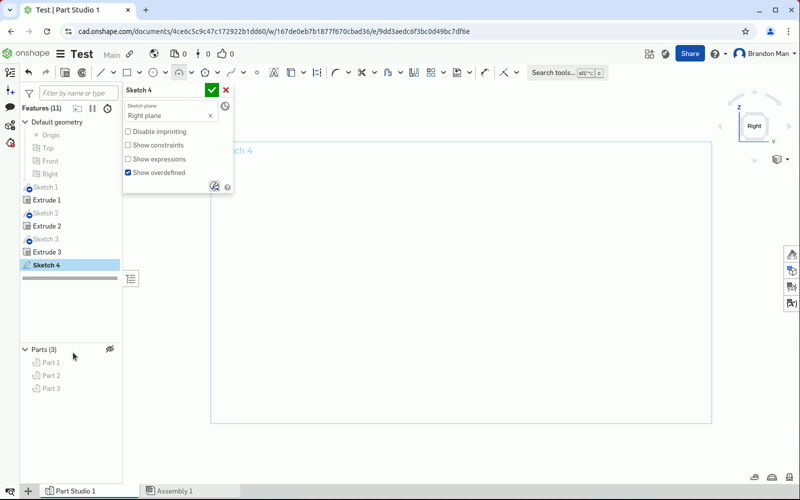
key_down(shift)
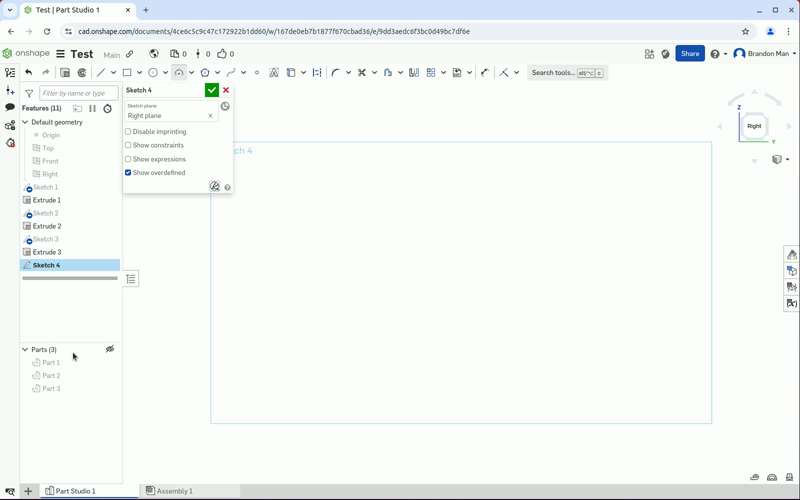
mouse_move(364, 205)
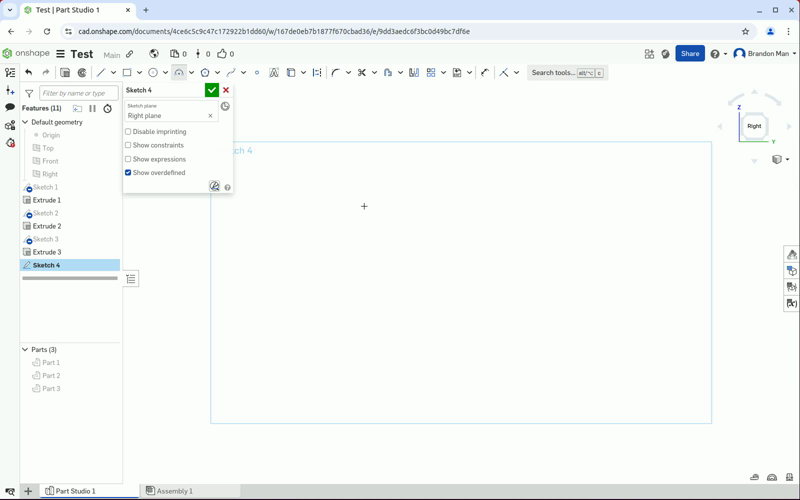
click(364, 205)
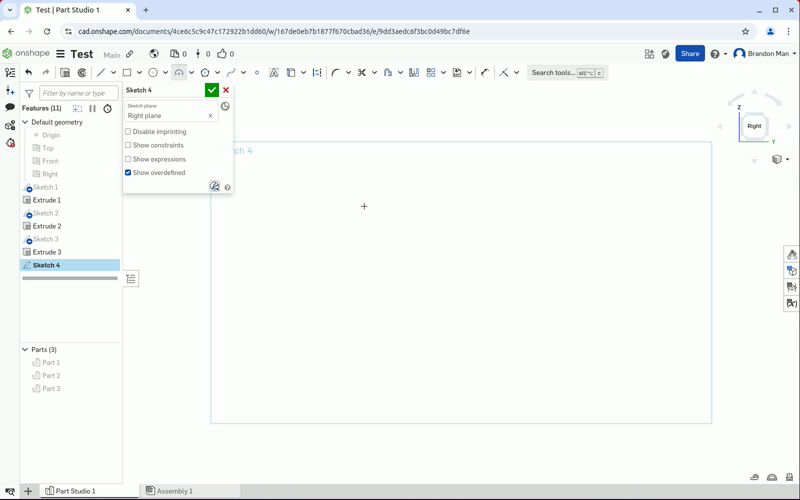
key_up(shift)
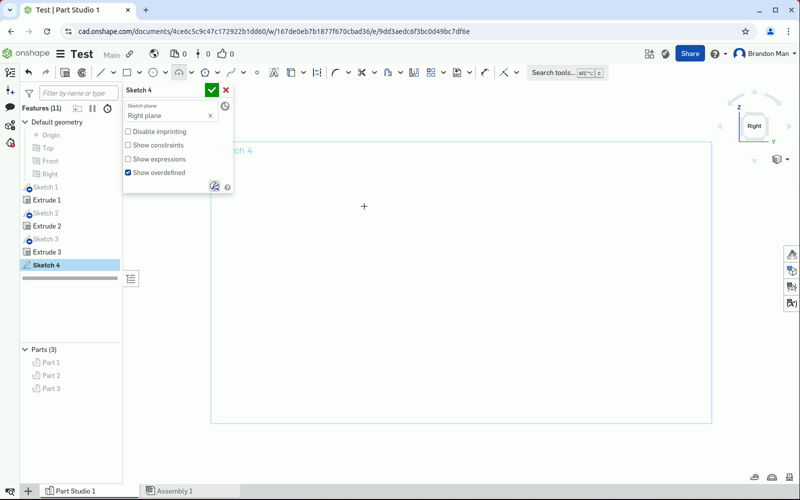
key_down(shift)
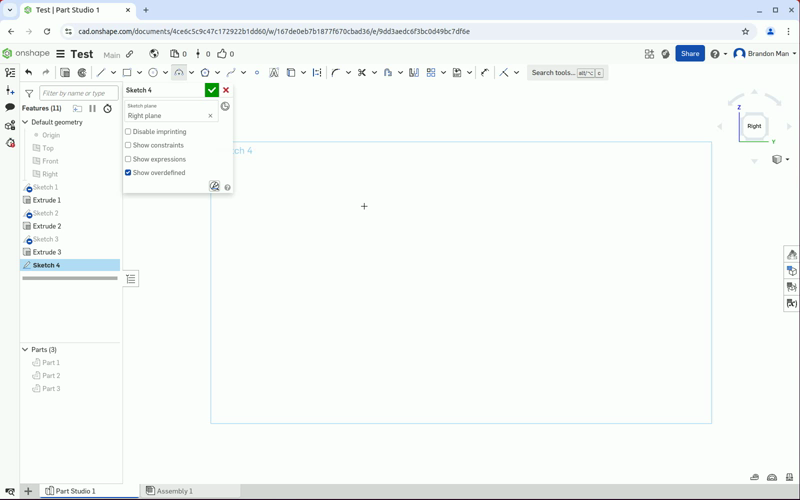
mouse_move(378, 205)
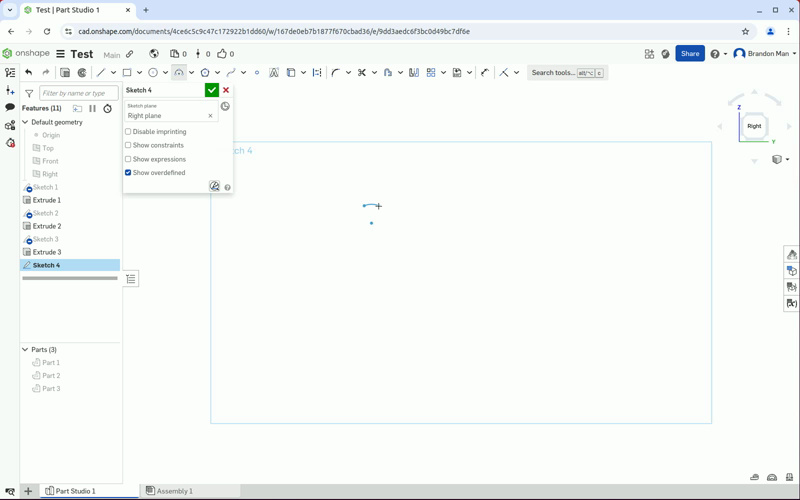
click(378, 205)
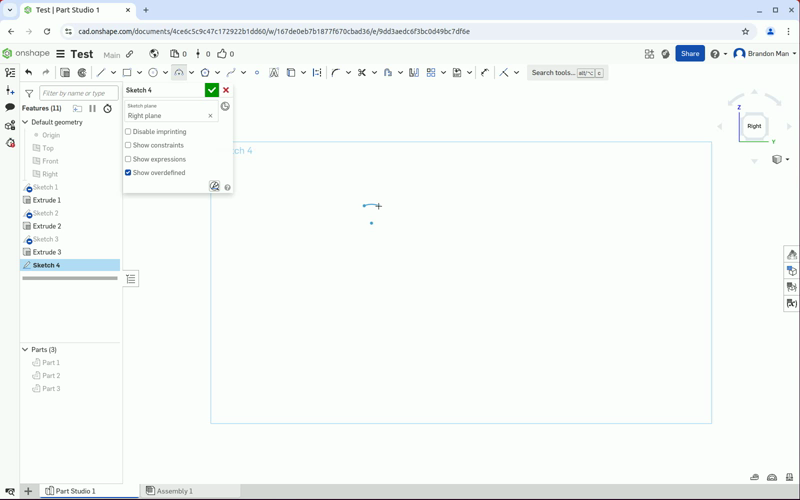
mouse_move(371, 212)
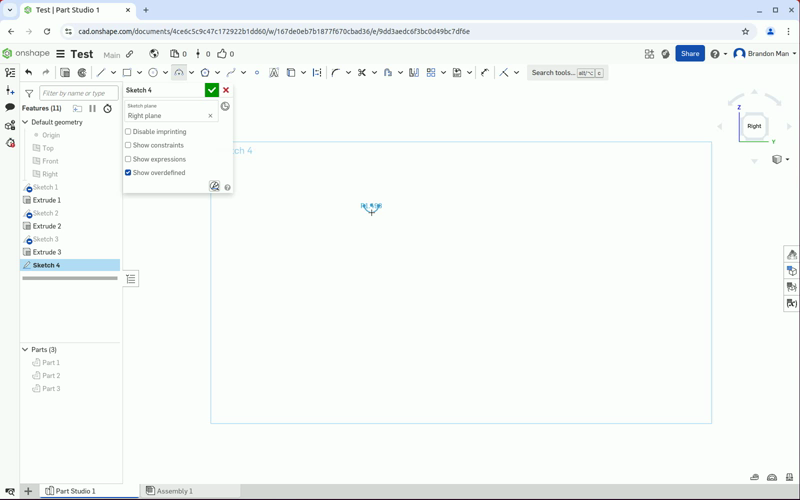
click(371, 212)
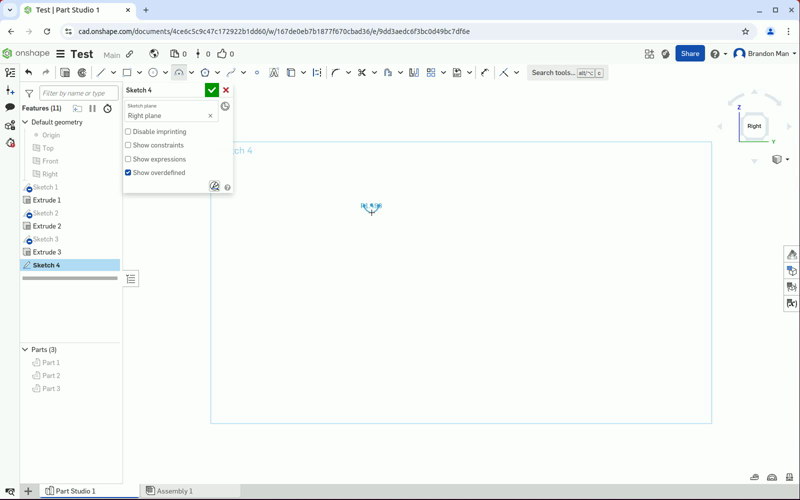
key_up(shift)
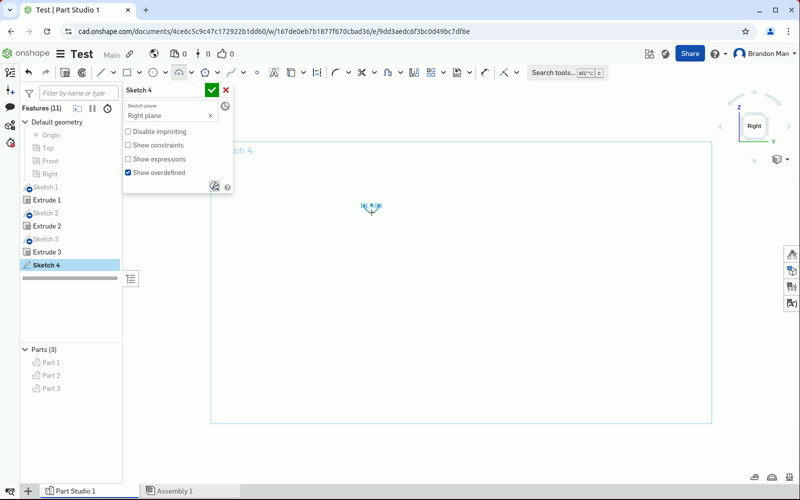
mouse_move(378, 205)
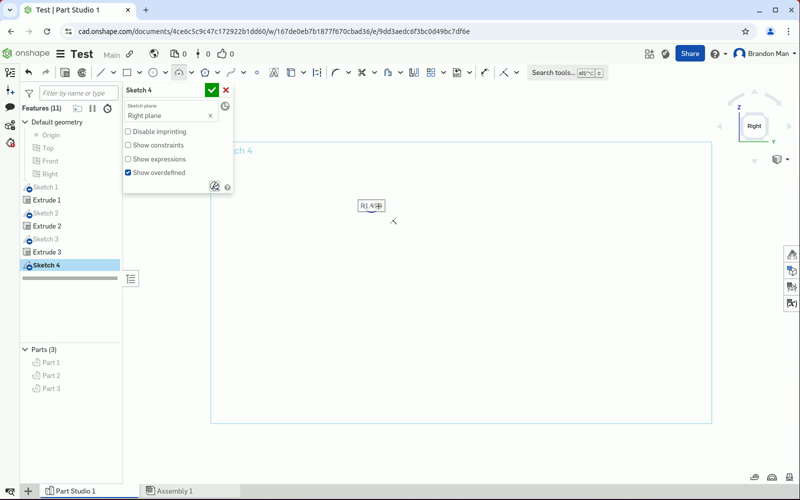
click(378, 205)
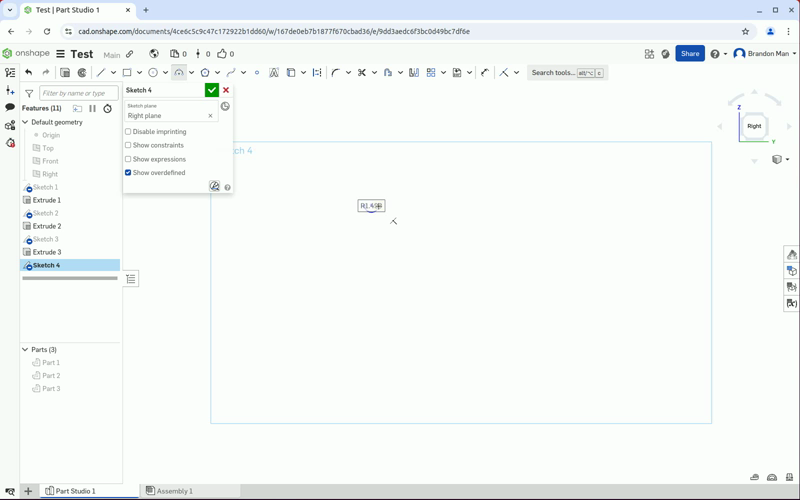
mouse_move(364, 205)
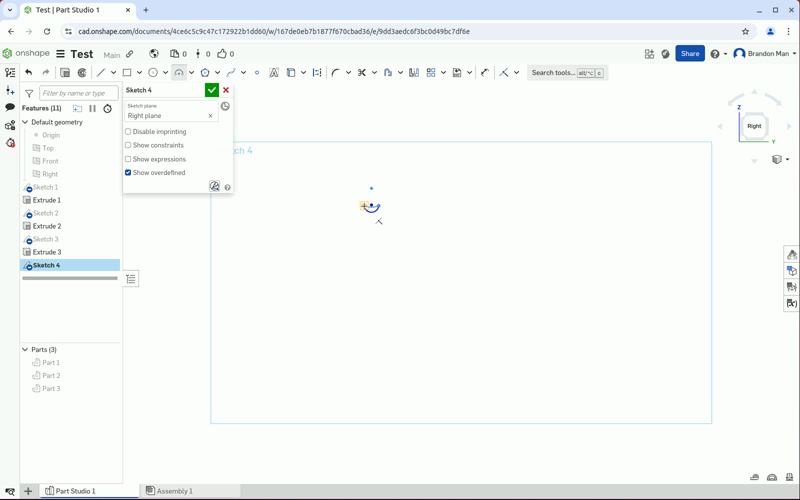
click(364, 205)
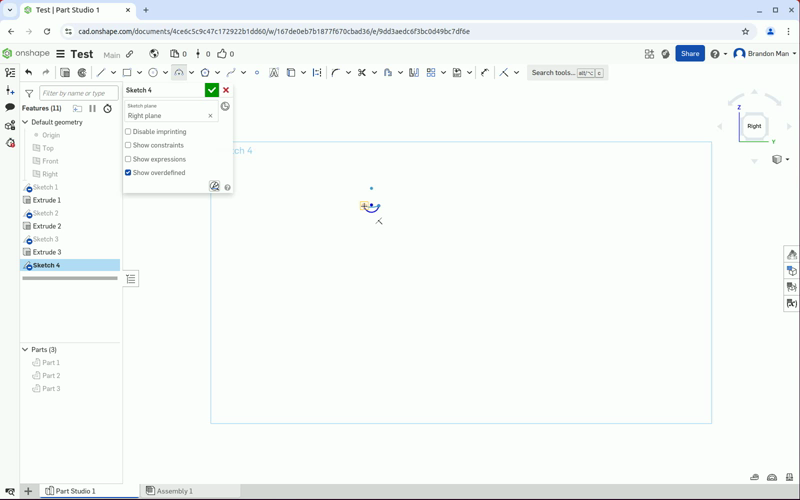
key_down(shift)
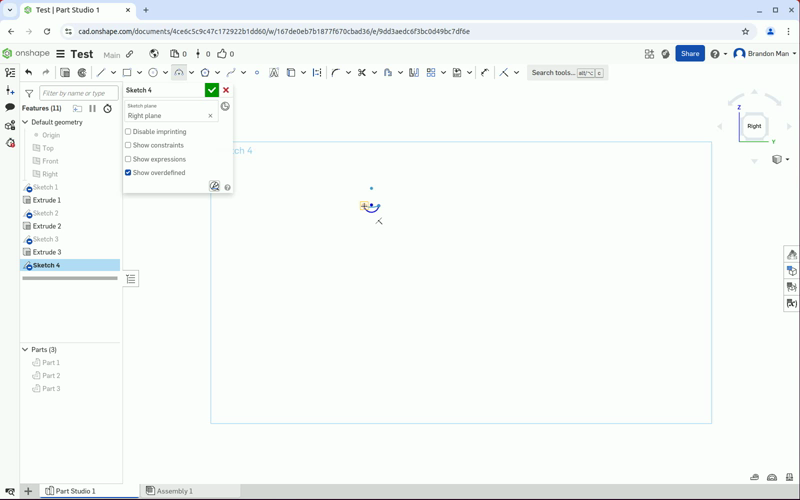
mouse_move(371, 198)
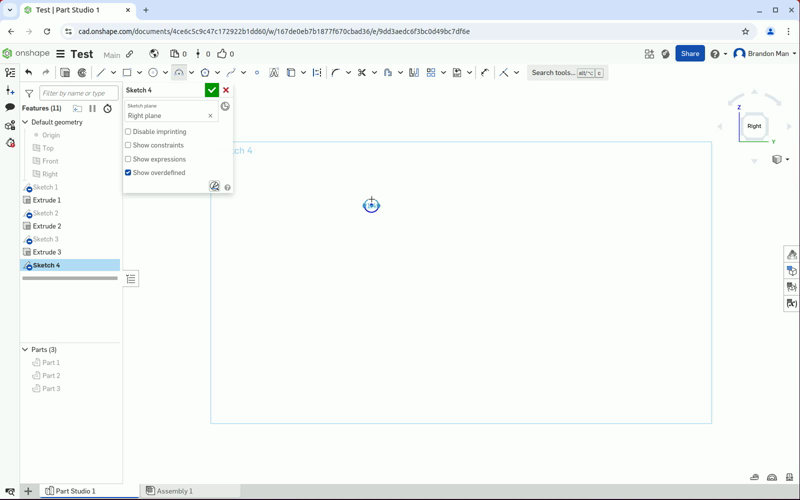
click(371, 198)
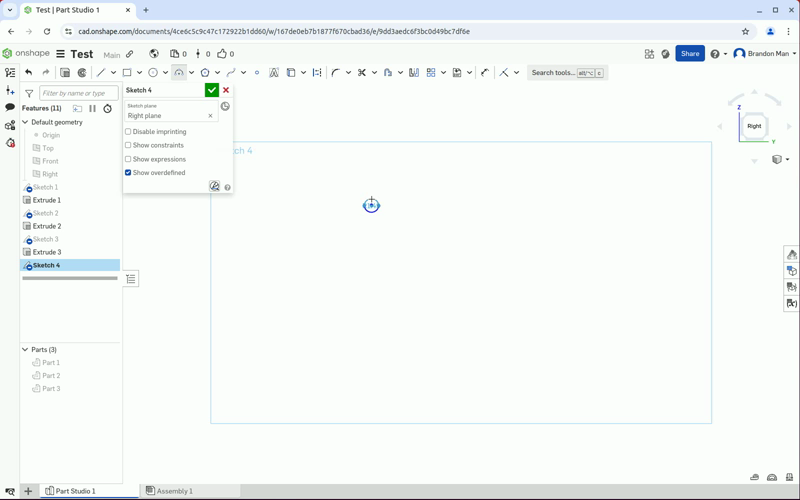
key_up(shift)
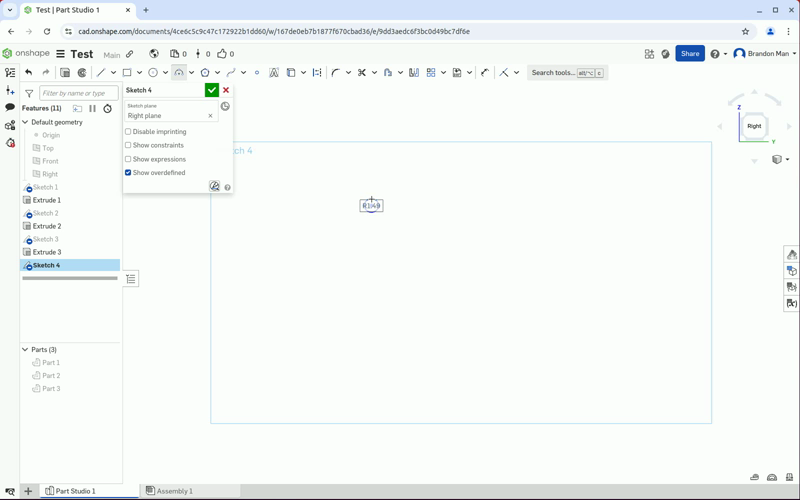
key(esc)
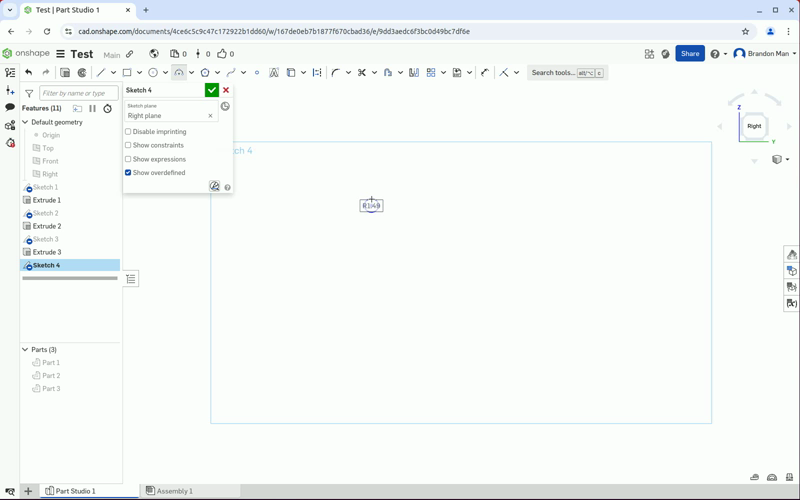
mouse_move(374, 200)
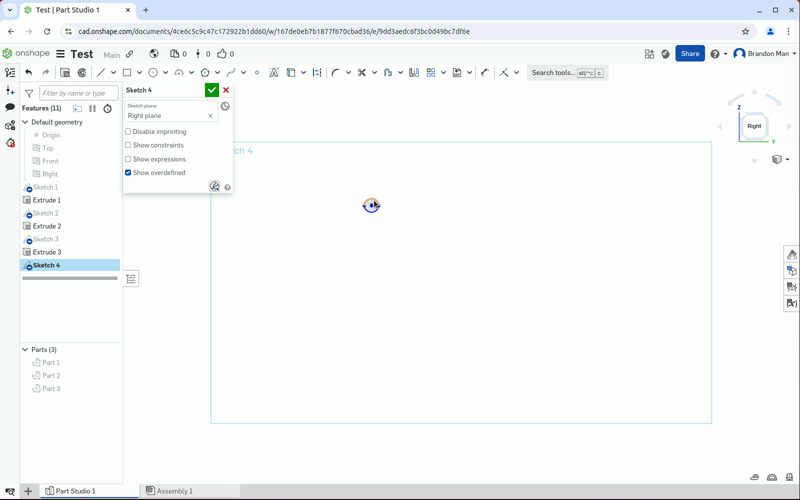
scroll(6)
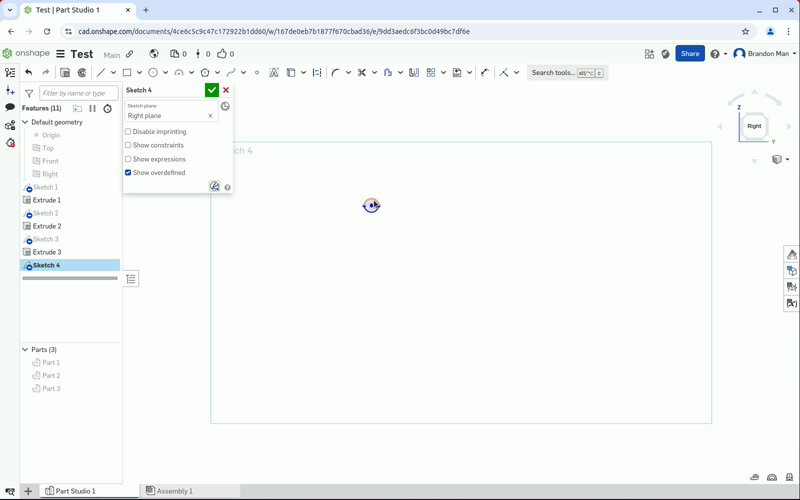
scroll(6)
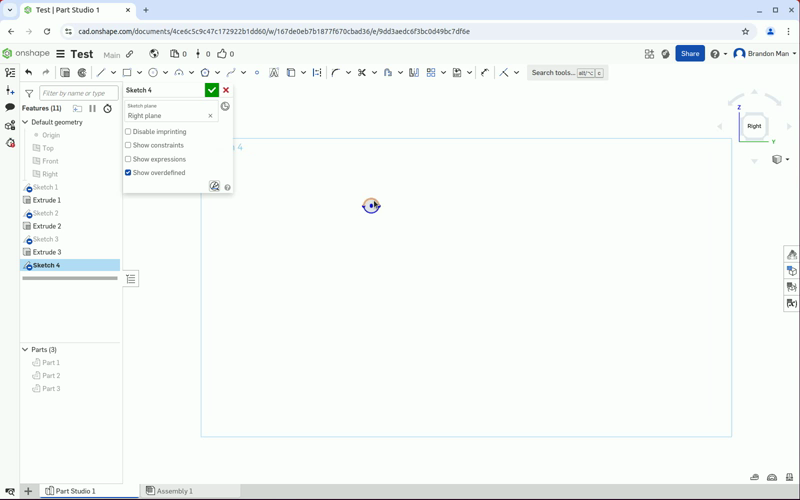
scroll(6)
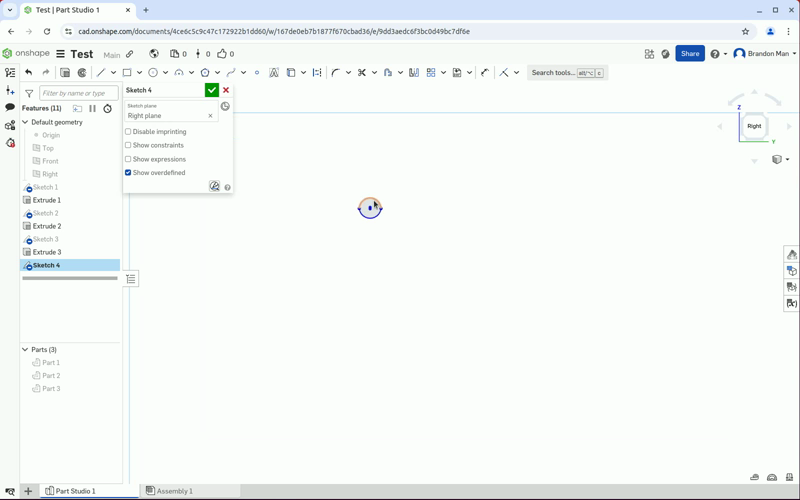
scroll(6)
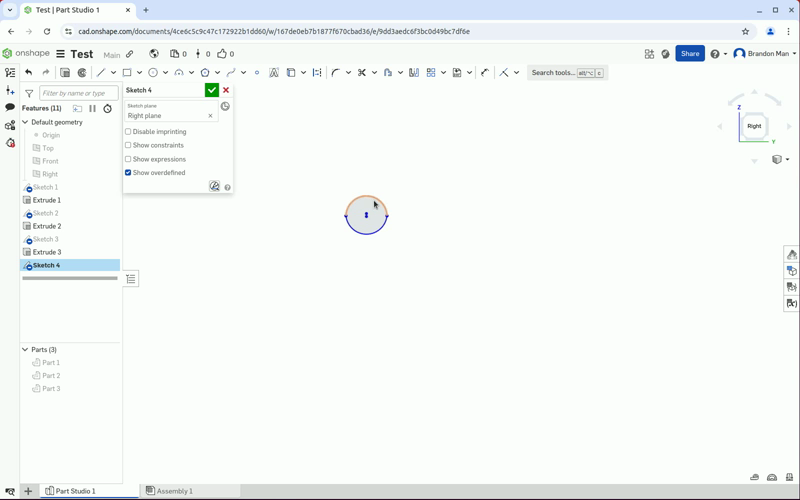
scroll(6)
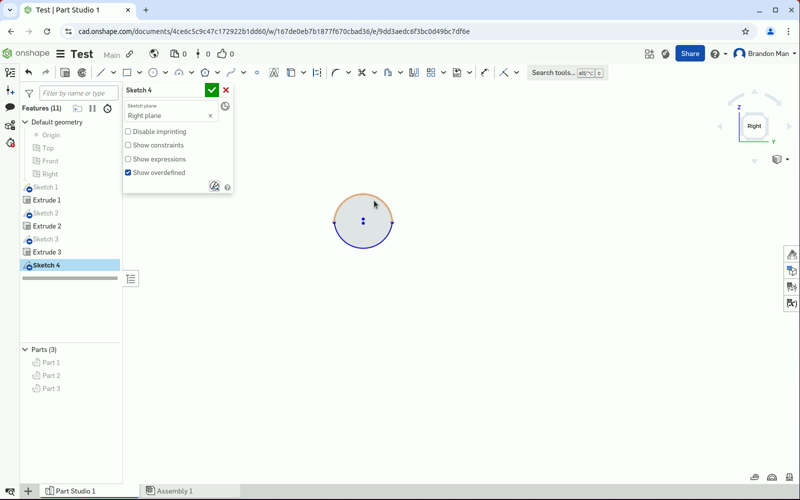
scroll(6)
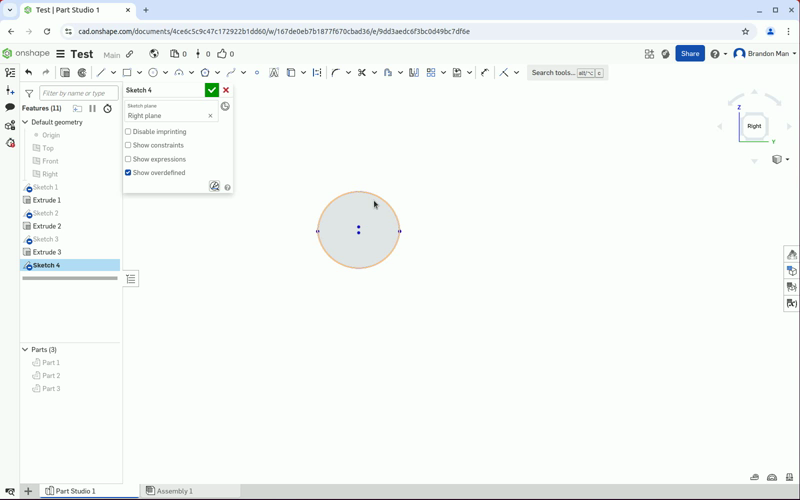
scroll(6)
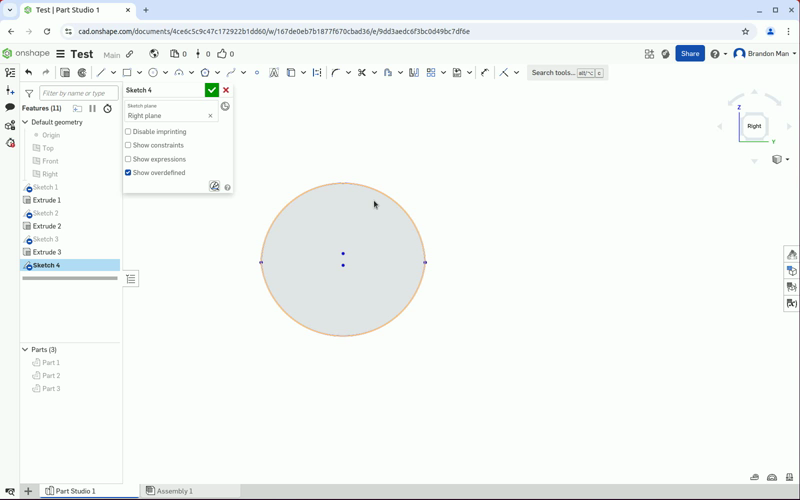
click(374, 200)
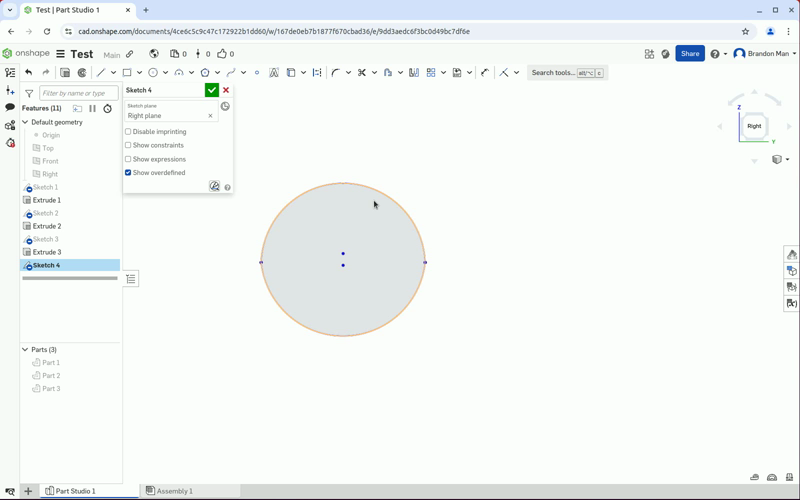
scroll(-6)
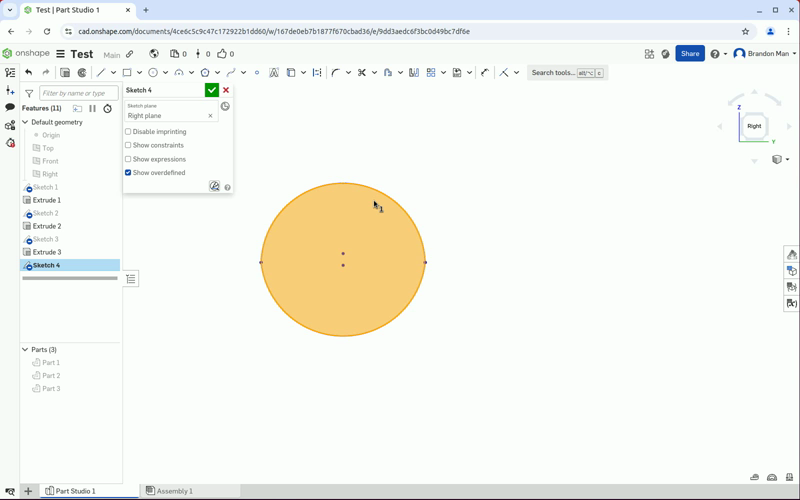
scroll(-6)
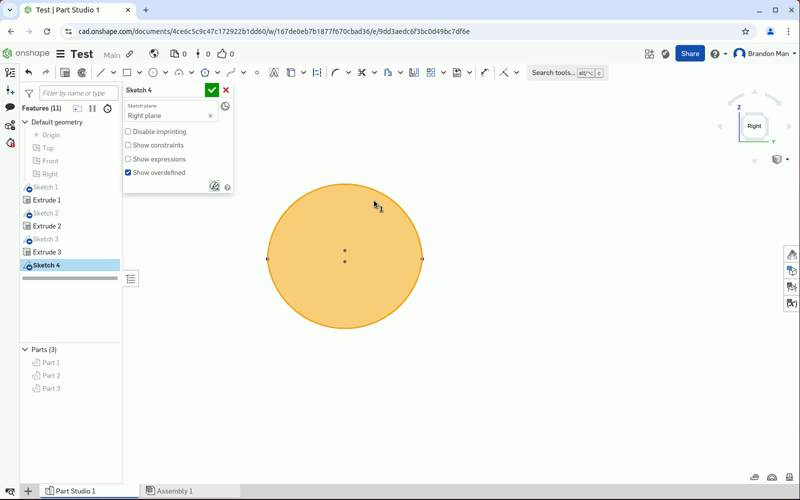
scroll(-6)
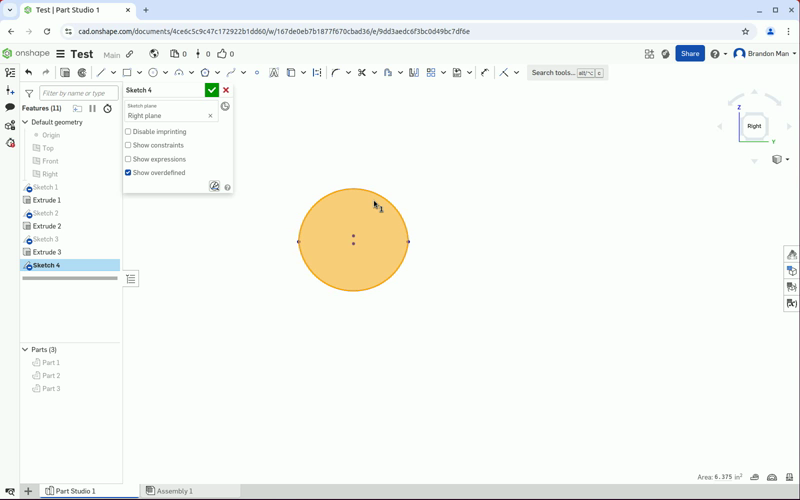
scroll(-6)
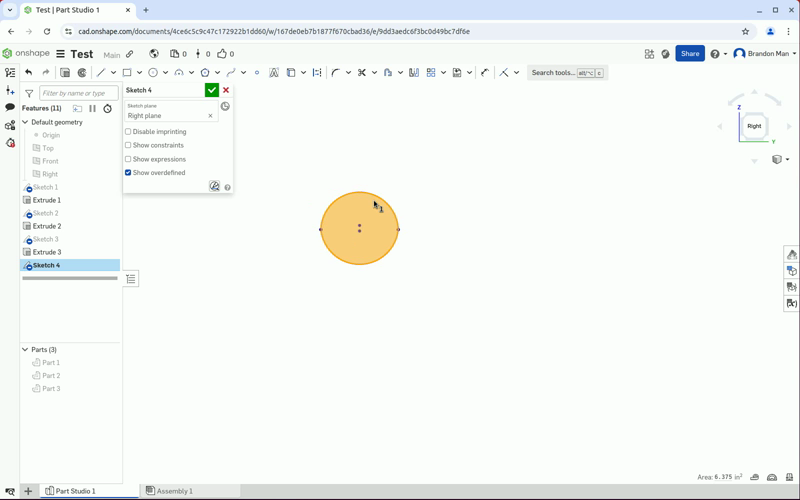
scroll(-6)
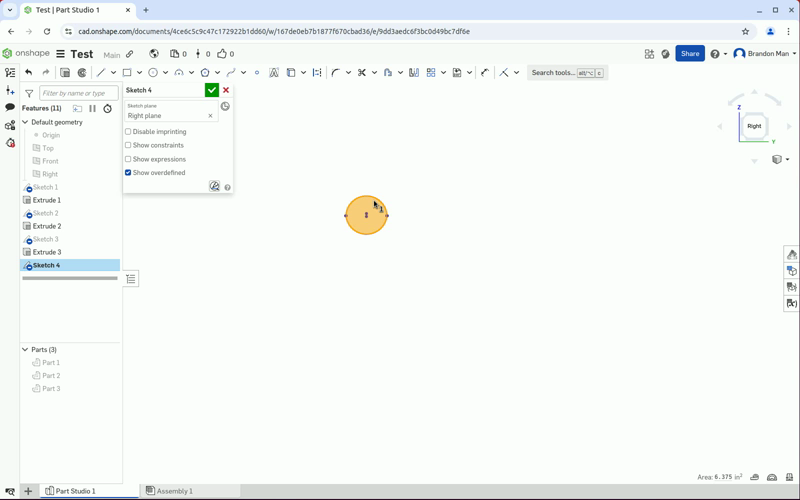
scroll(-6)
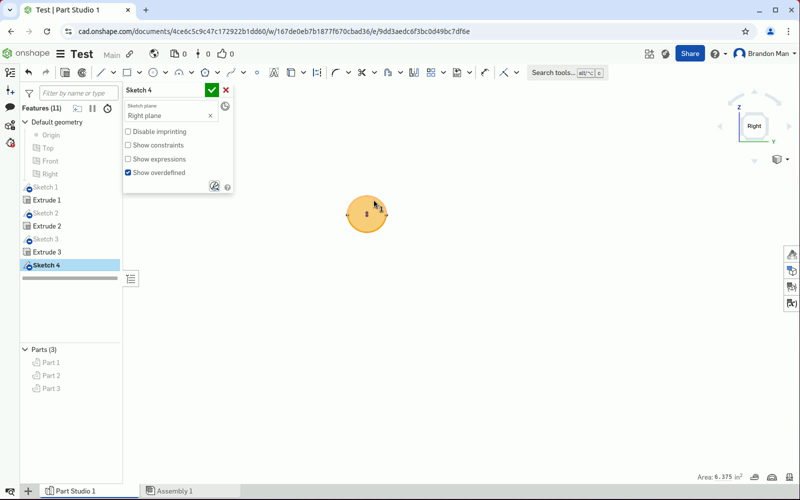
scroll(-6)
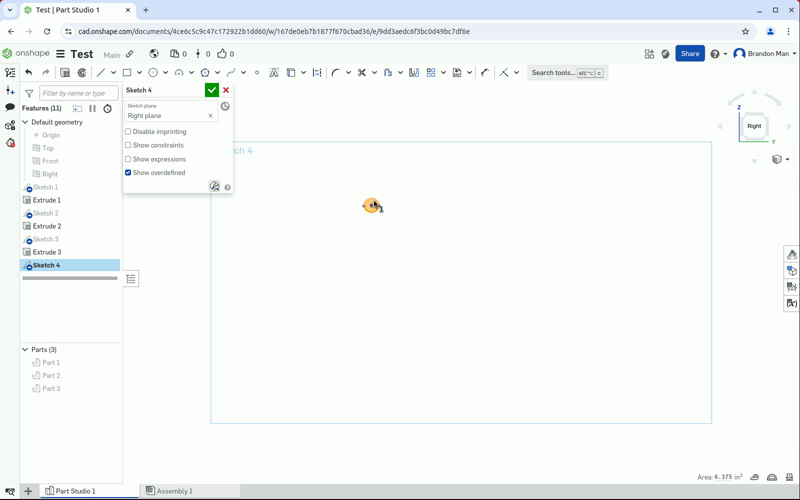
mouse_move(73, 352)
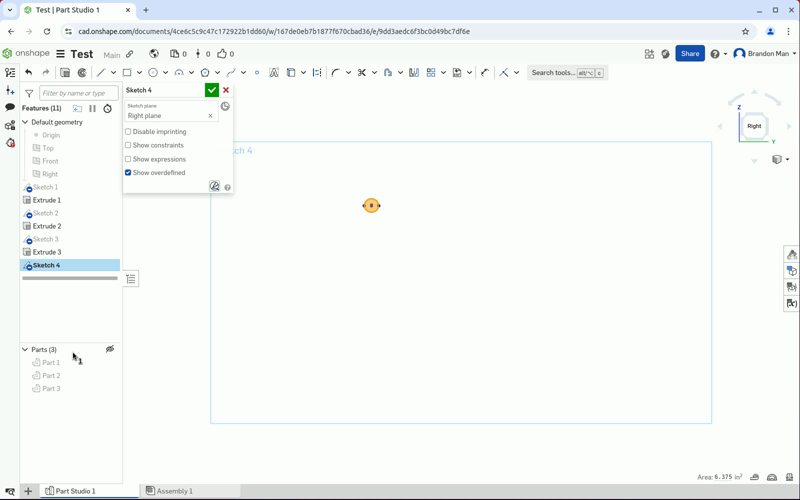
key(shift+y)
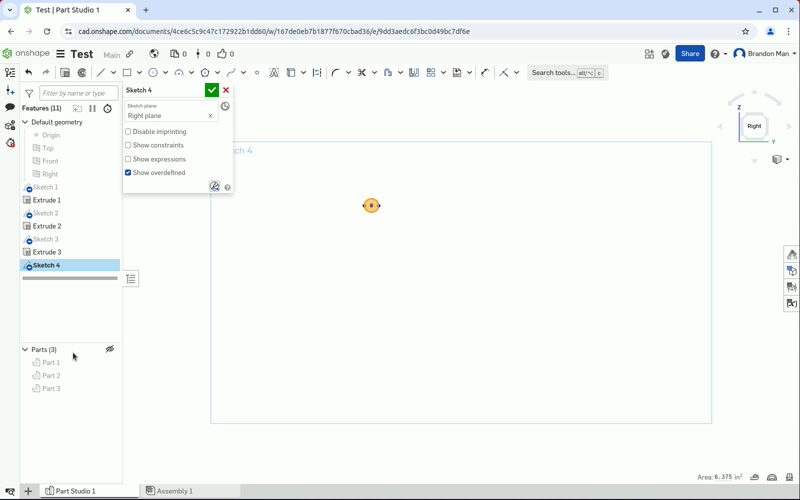
key(shift+e)
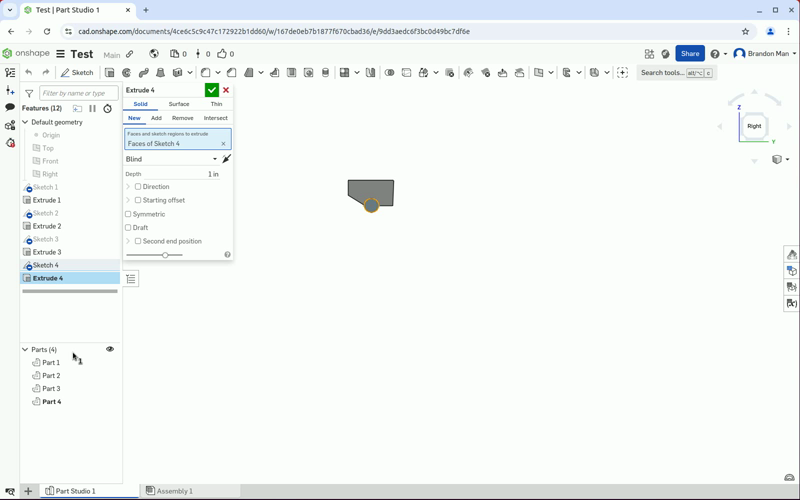
mouse_move(143, 106)
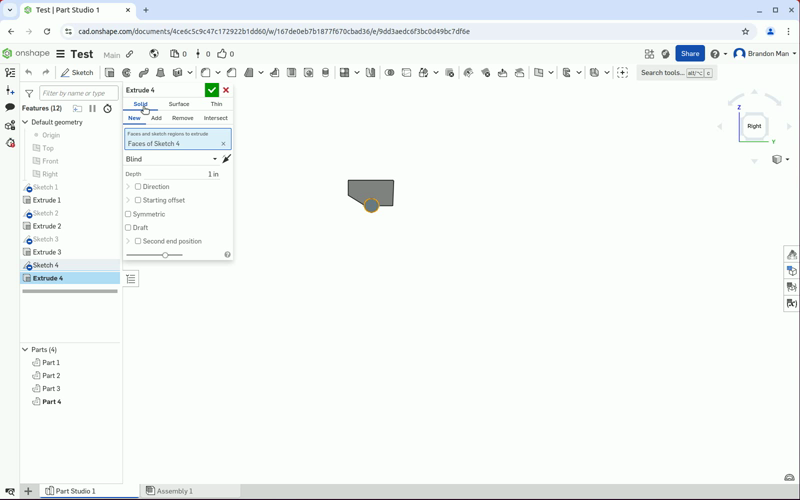
click(143, 106)
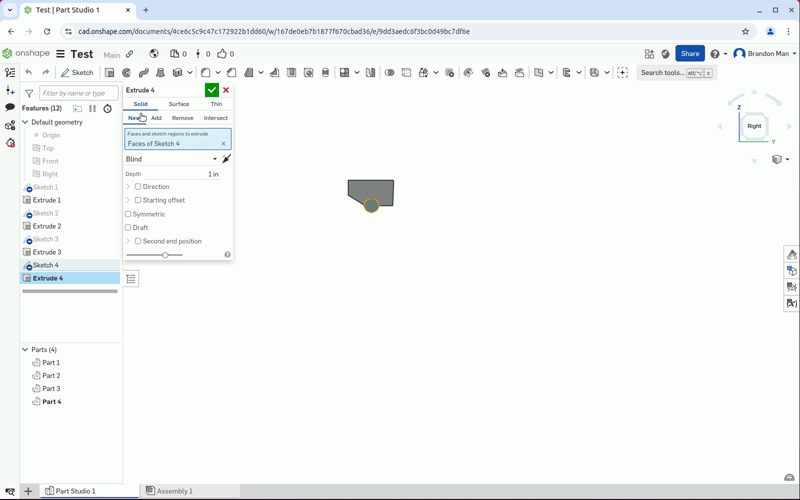
mouse_move(137, 120)
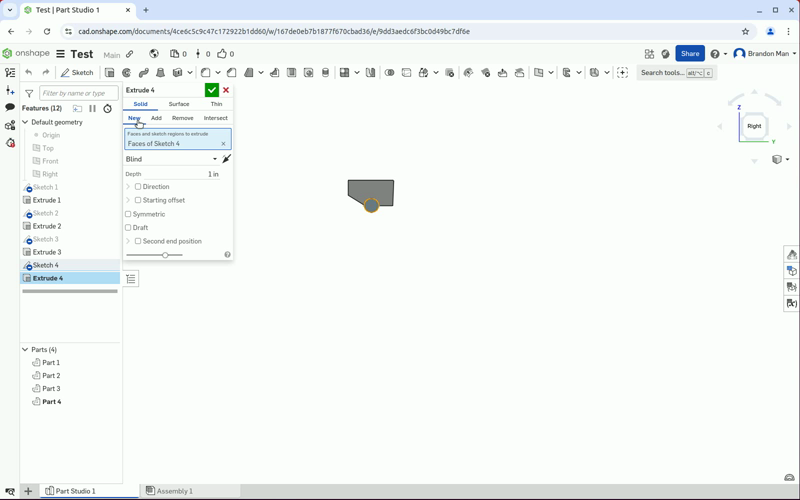
click(137, 120)
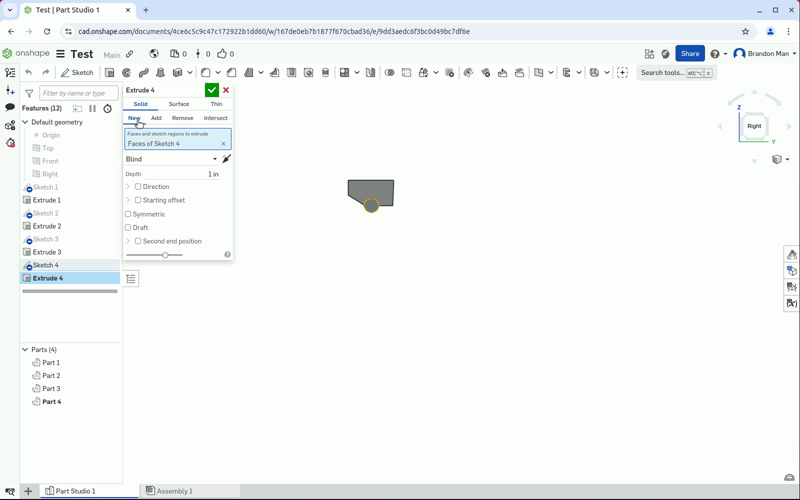
key(tab, 4)
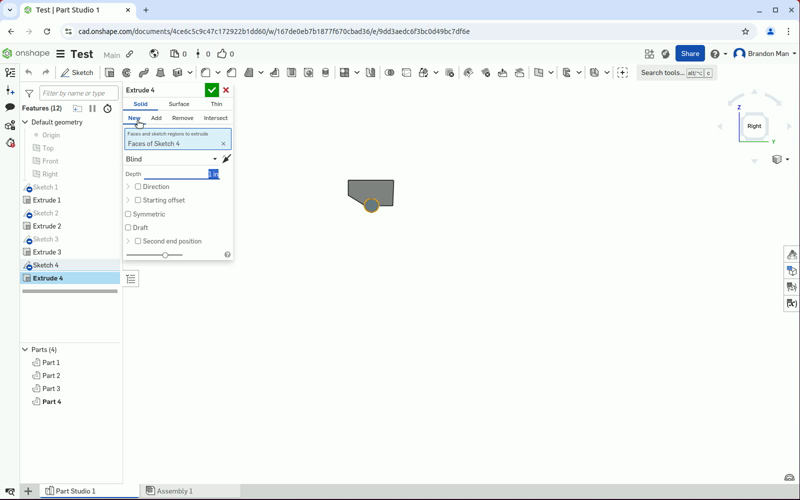
text(2.408)
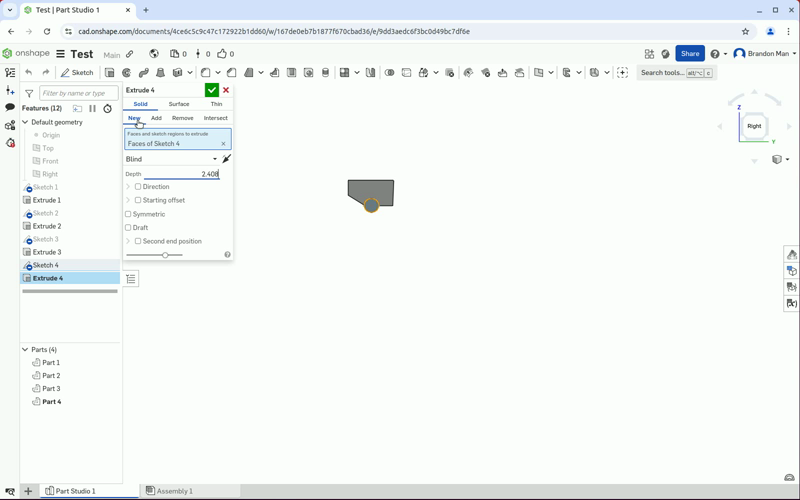
key(tab, 3)
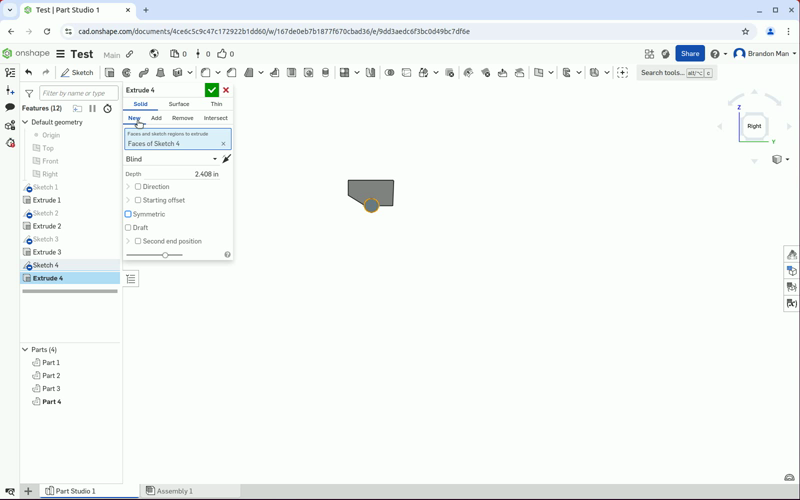
key(space)
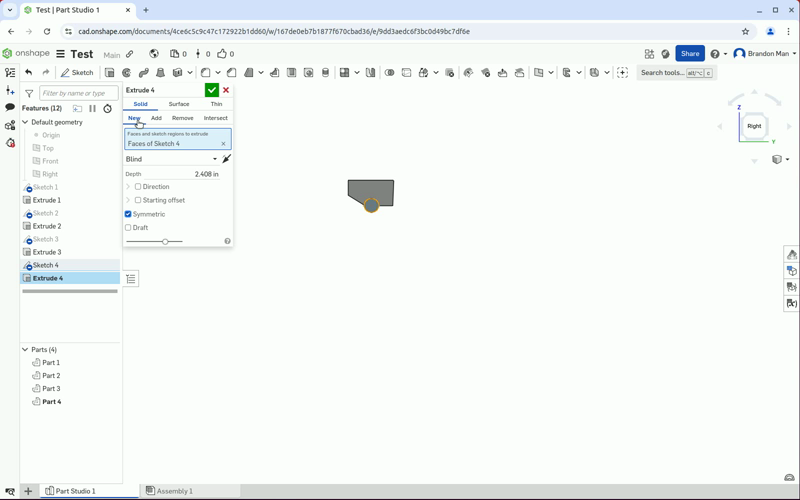
key(enter)
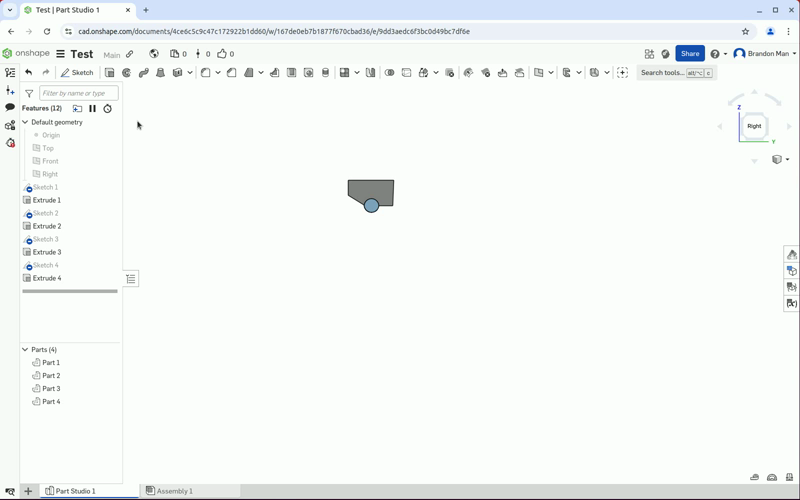
key(shift+h)
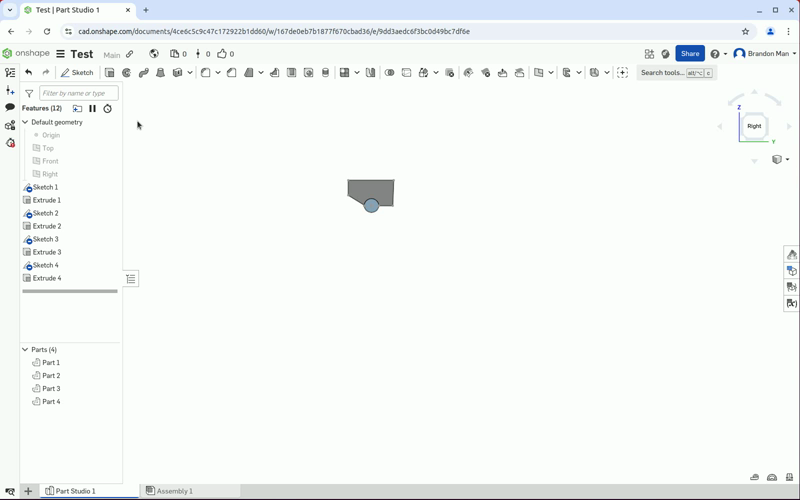
key(shift+h)
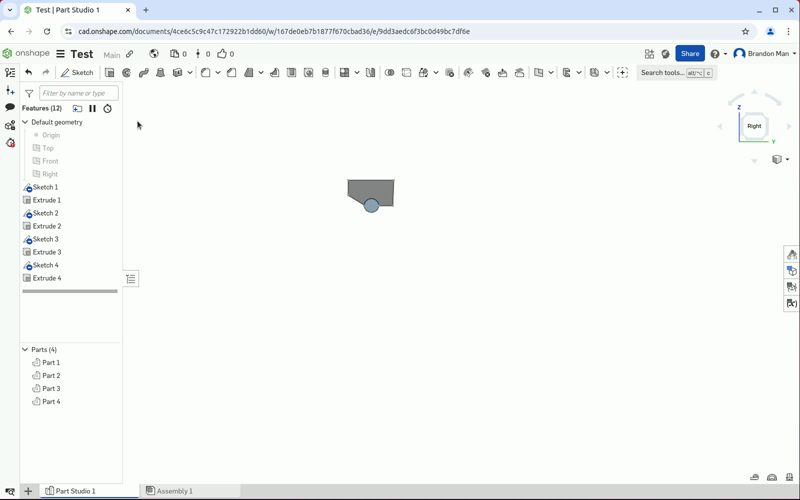
key(shift+7)
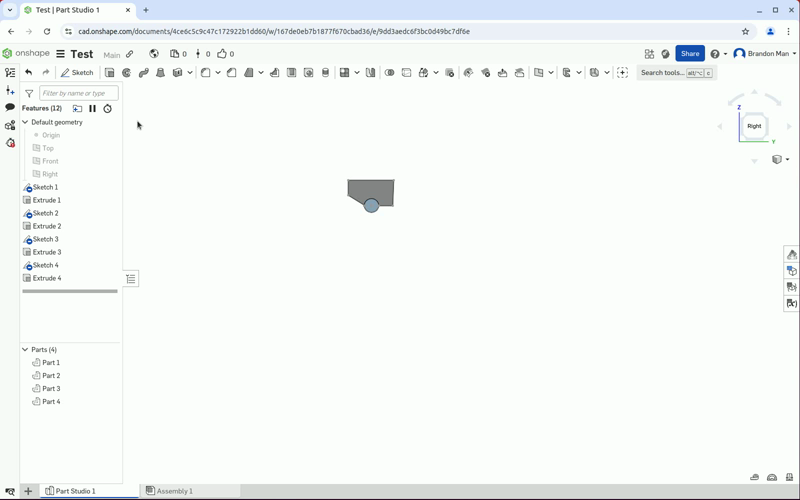
key(right, 2)
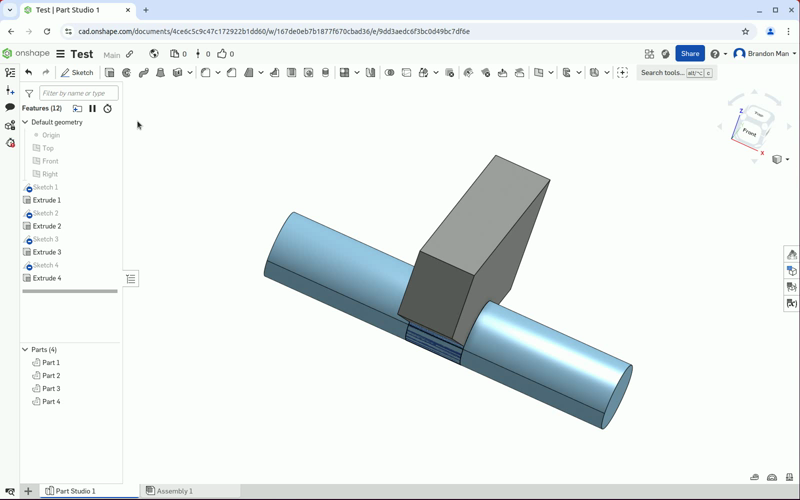
key(down, 2)
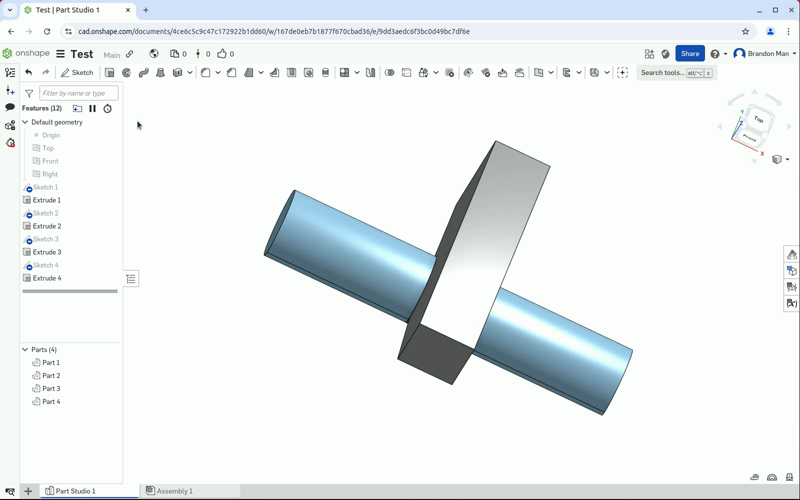
key(up, 2)
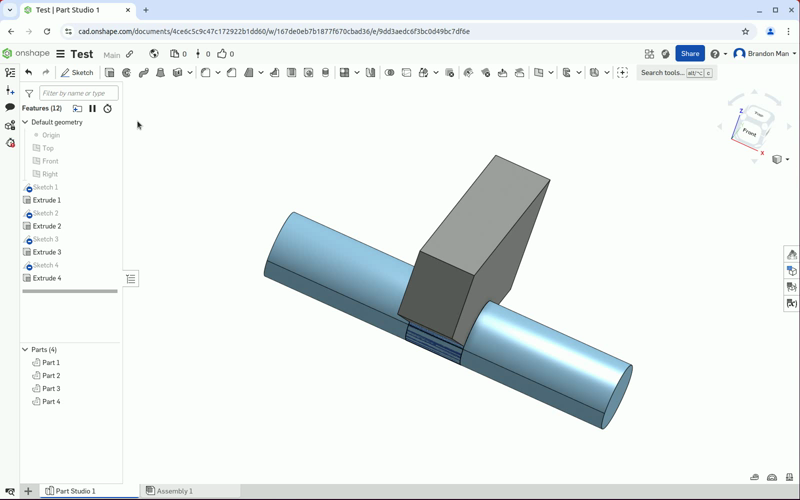
key(left, 2)
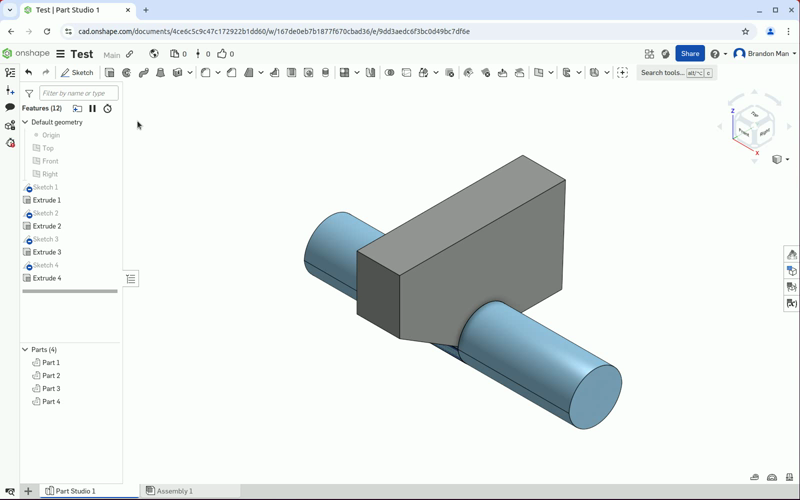
mouse_move(73, 189)
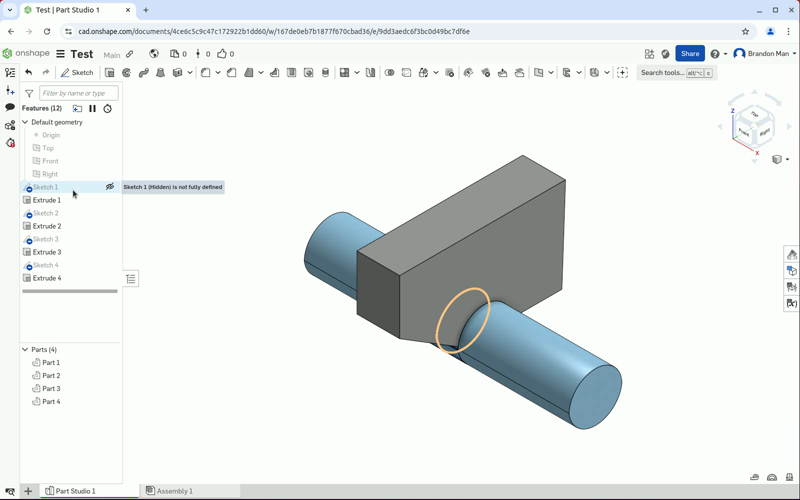
click(73, 189)